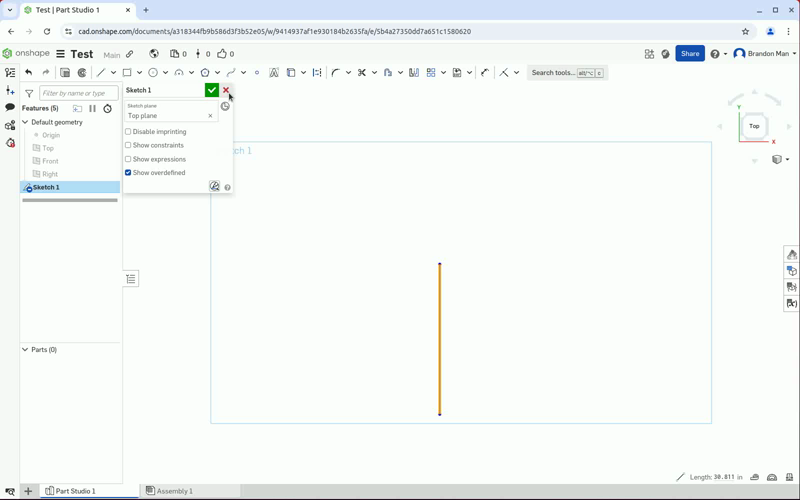
key(shift+h)
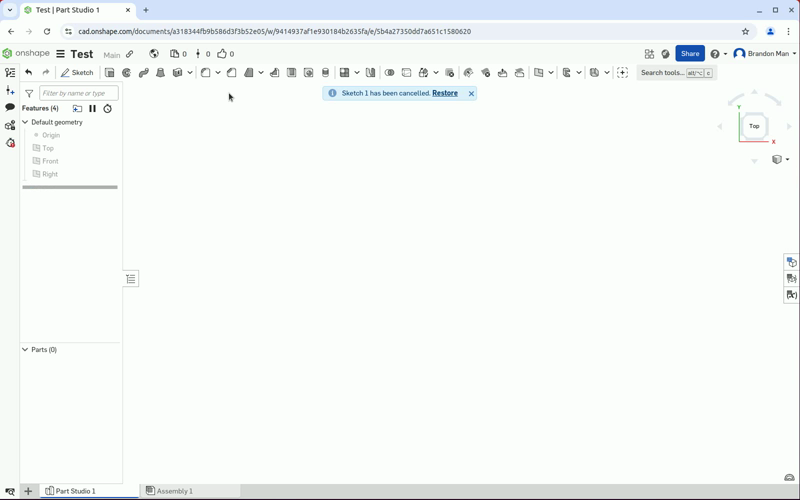
mouse_move(73, 352)
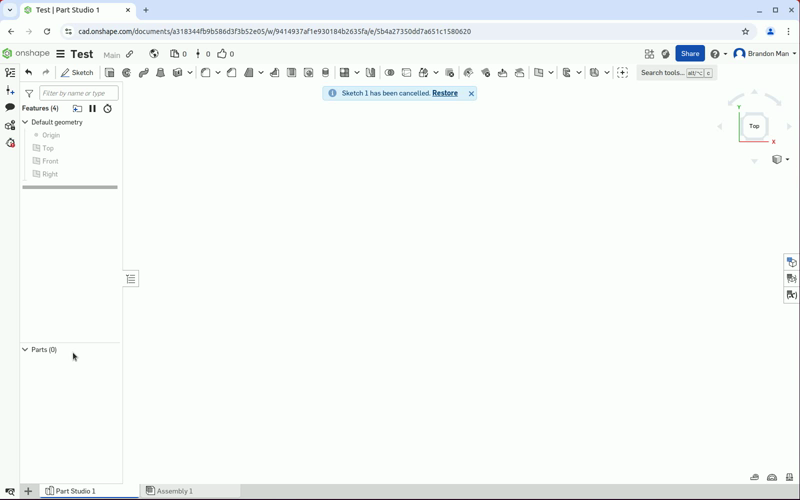
key(y)
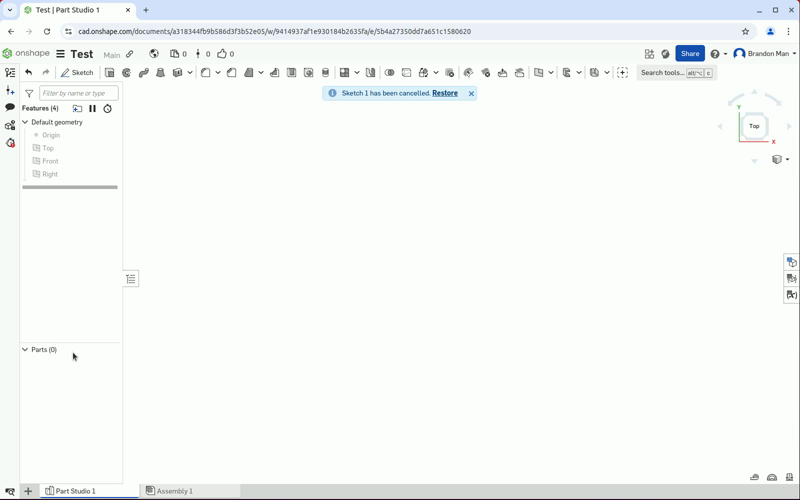
key(shift+p)
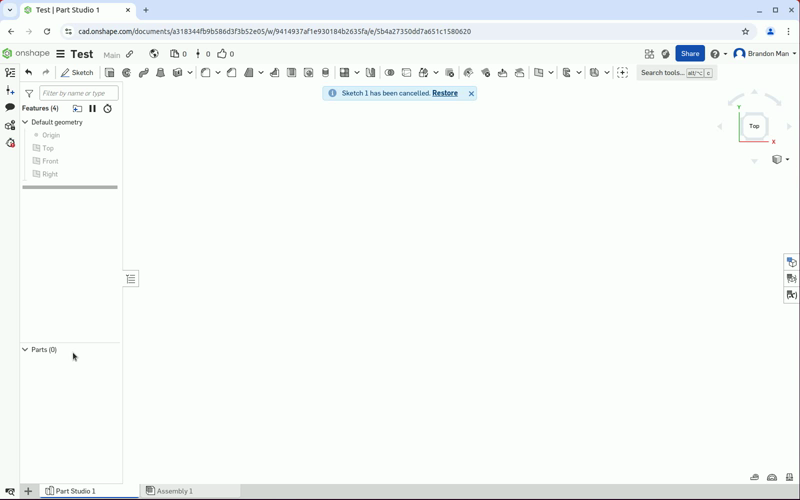
key(space)
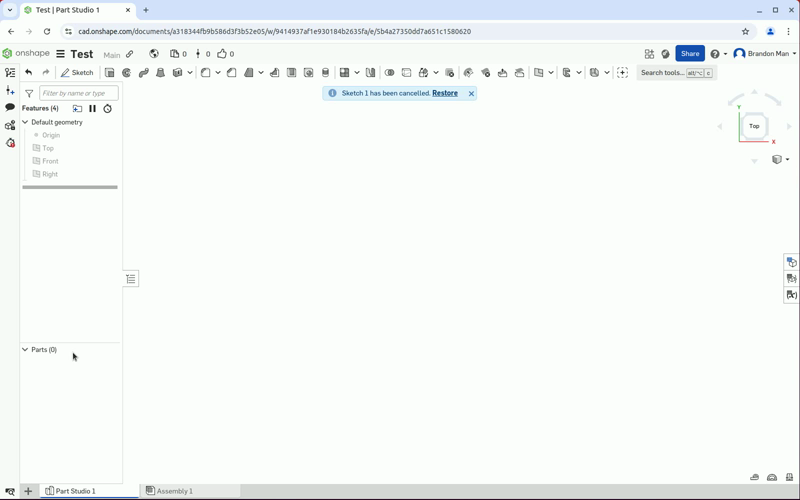
key_down(shift)
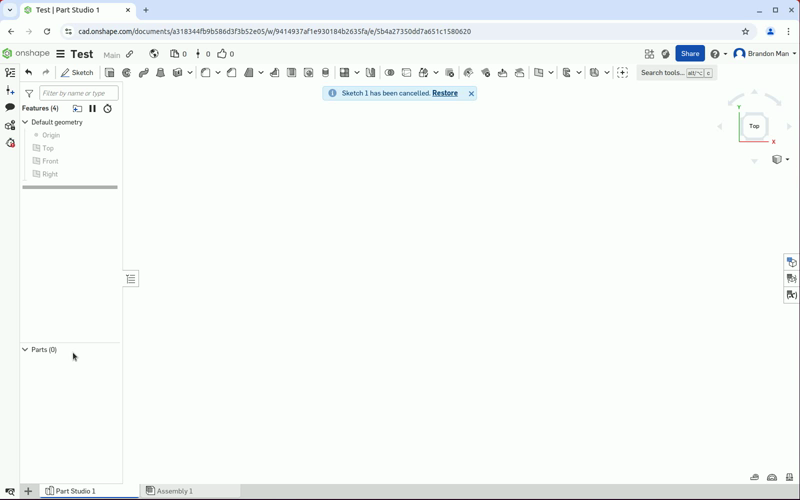
key(up)
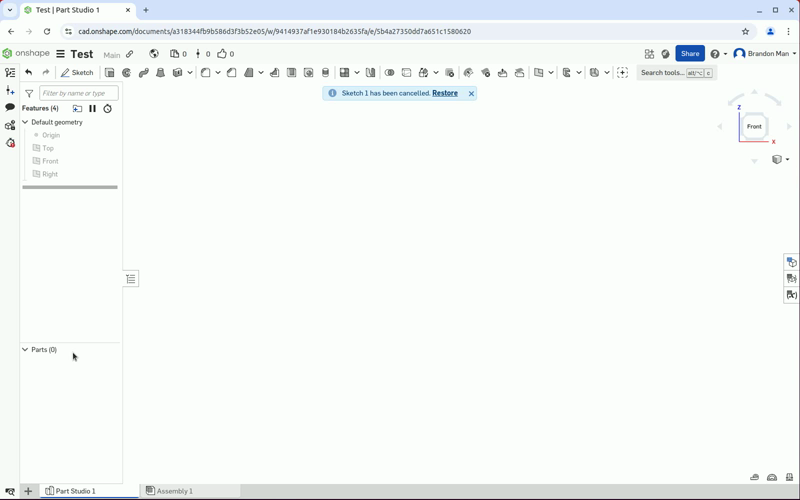
key_up(shift)
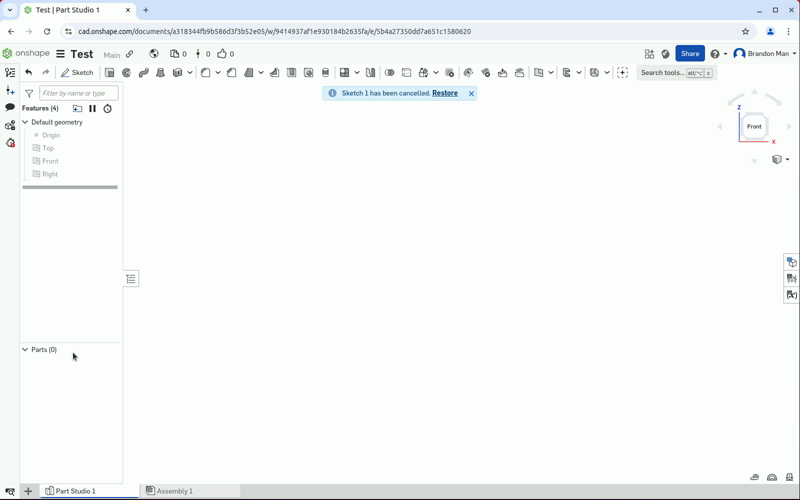
key(space)
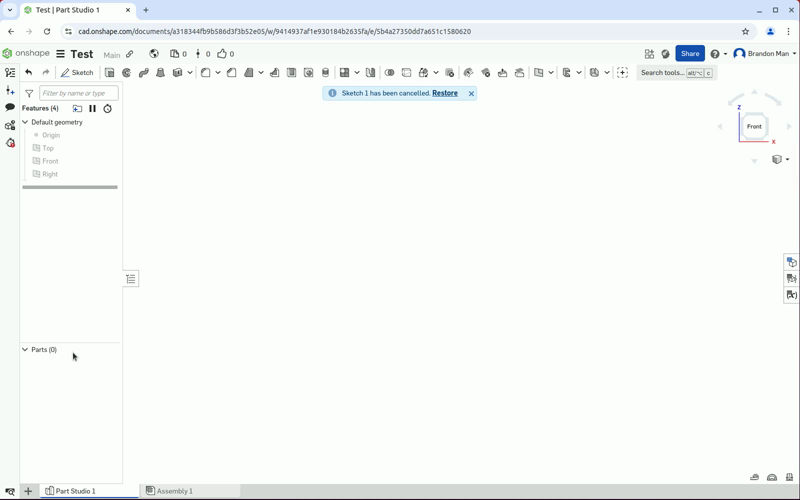
key_down(shift)
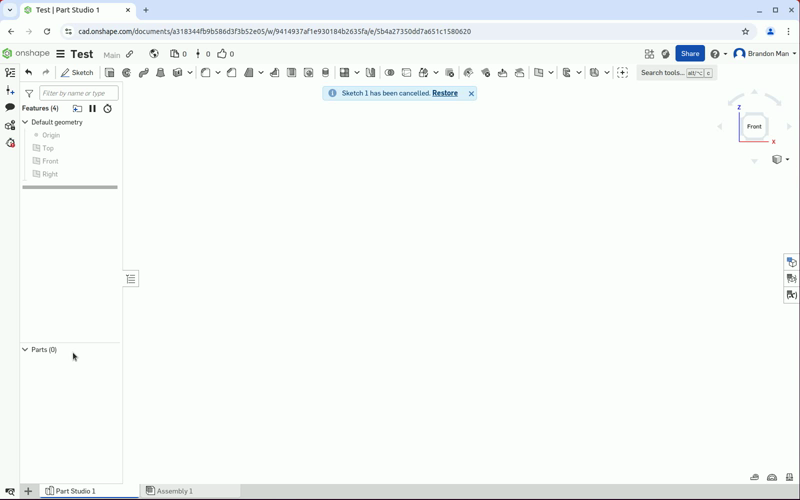
key(left)
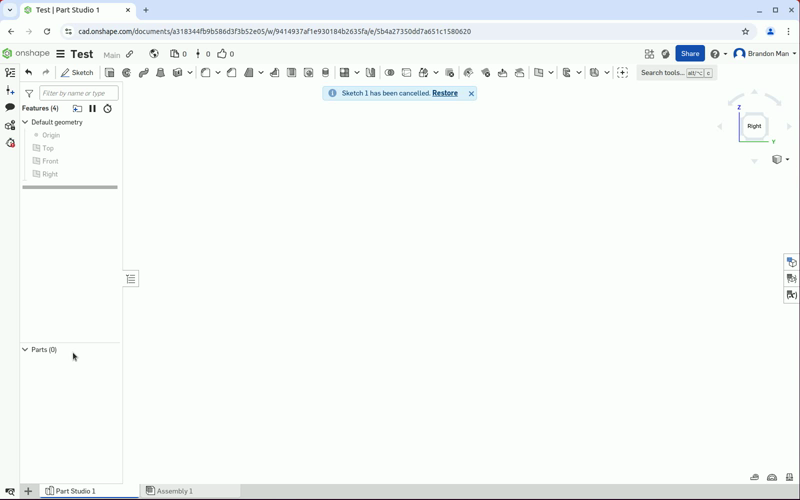
key_up(shift)
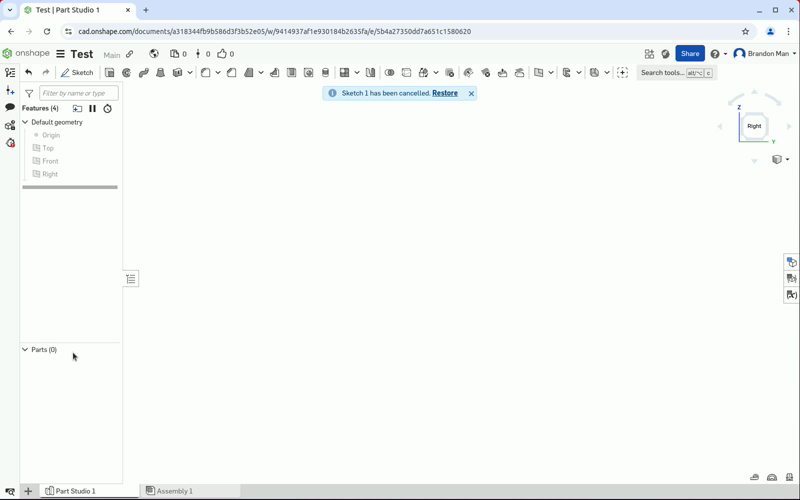
mouse_move(73, 352)
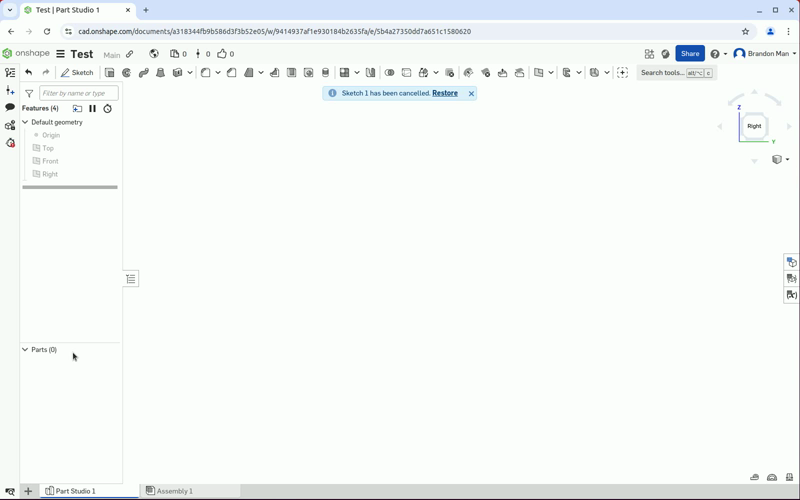
key(shift+y)
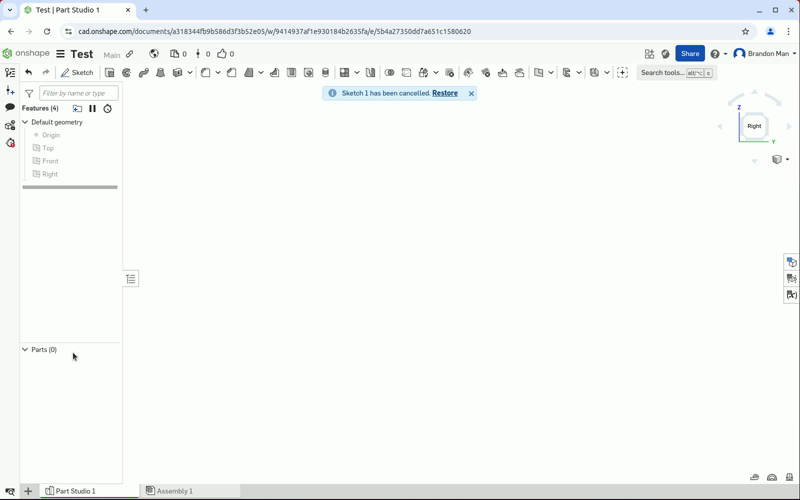
key(shift+s)
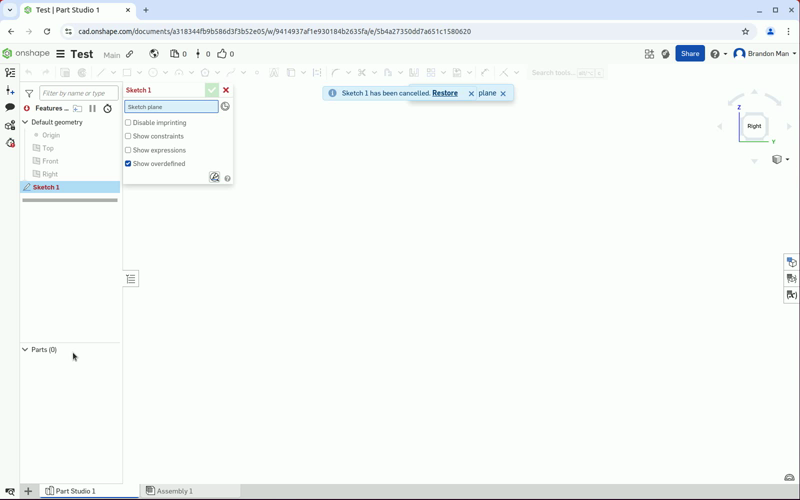
mouse_move(73, 176)
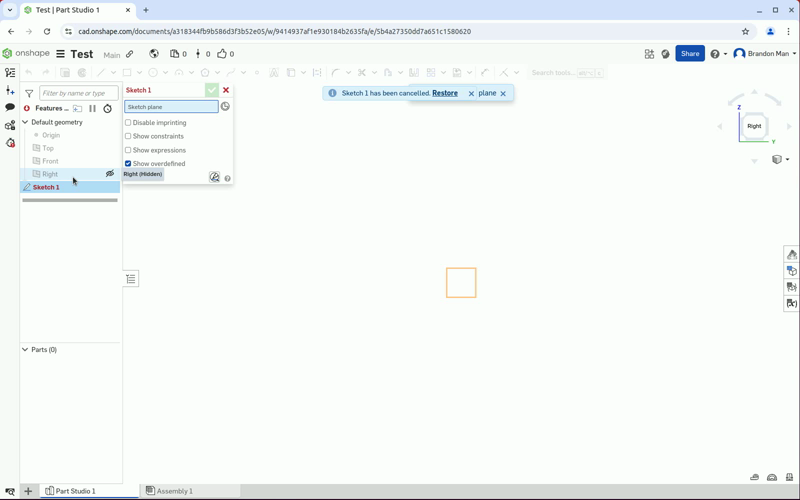
click(73, 176)
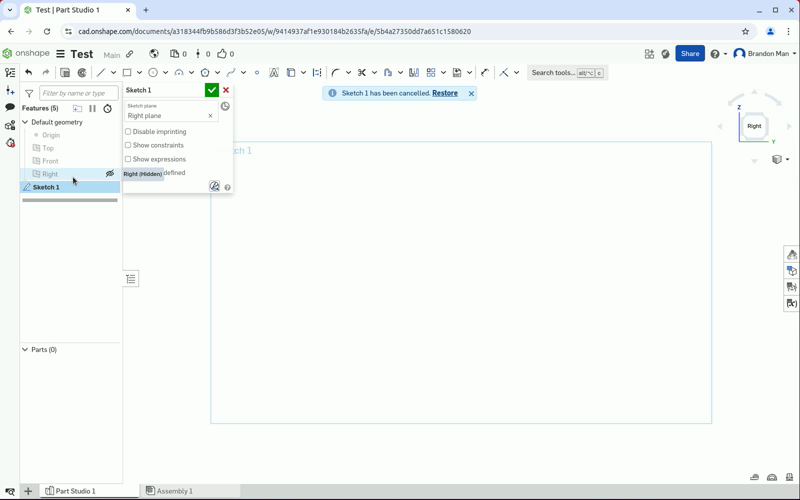
mouse_move(73, 352)
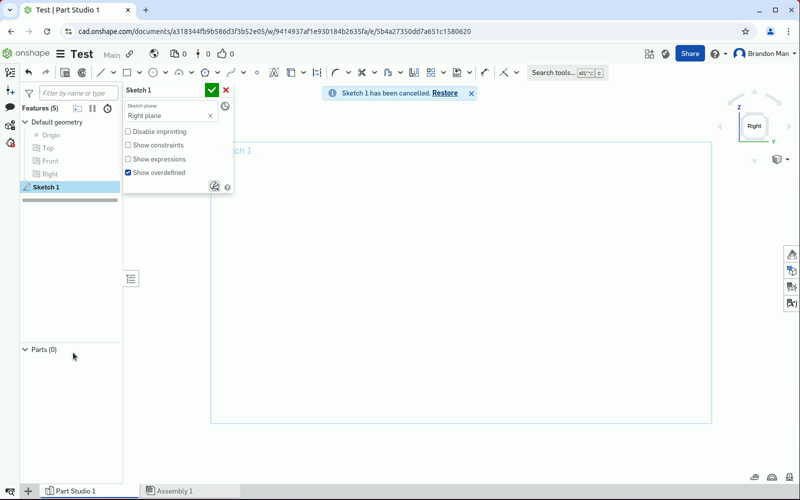
key(y)
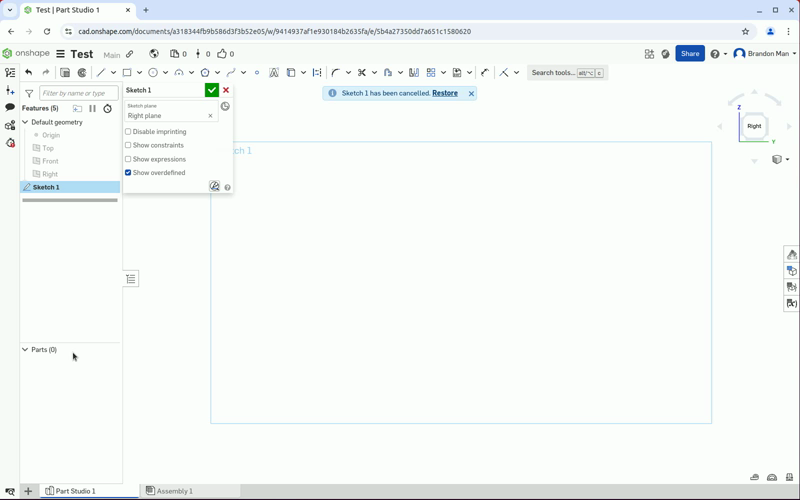
key(l)
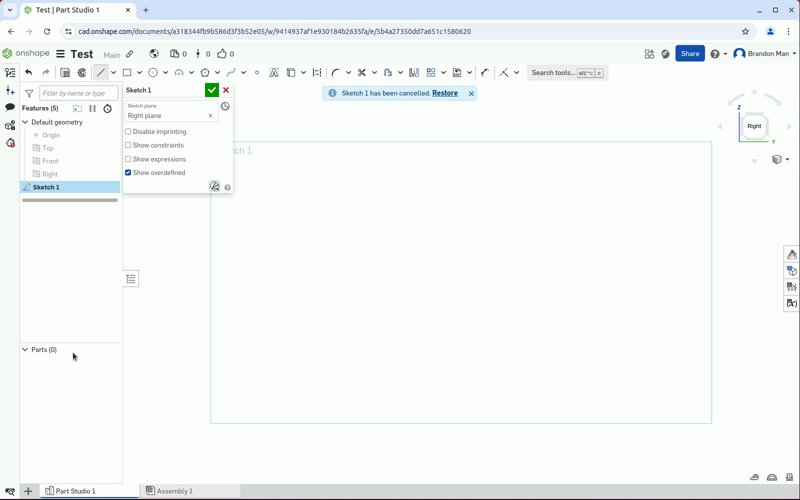
key_down(shift)
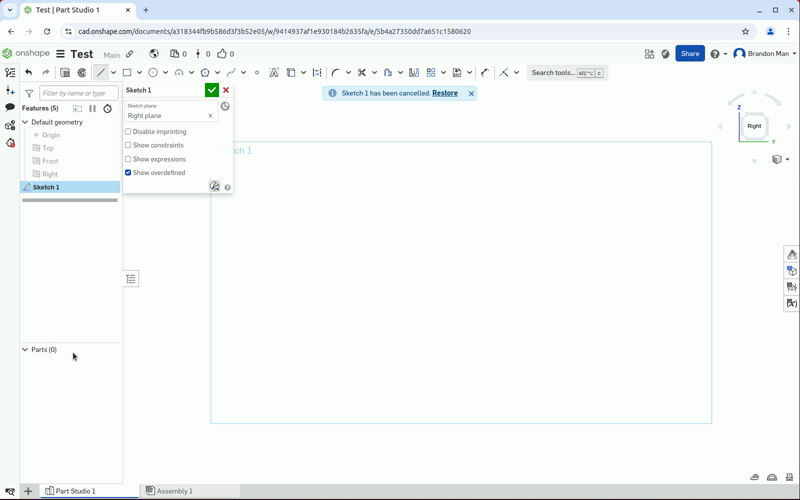
mouse_move(432, 276)
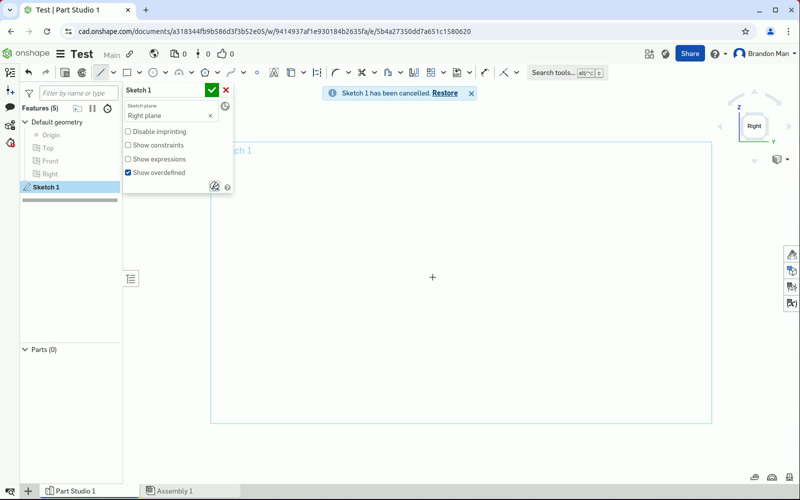
click(432, 276)
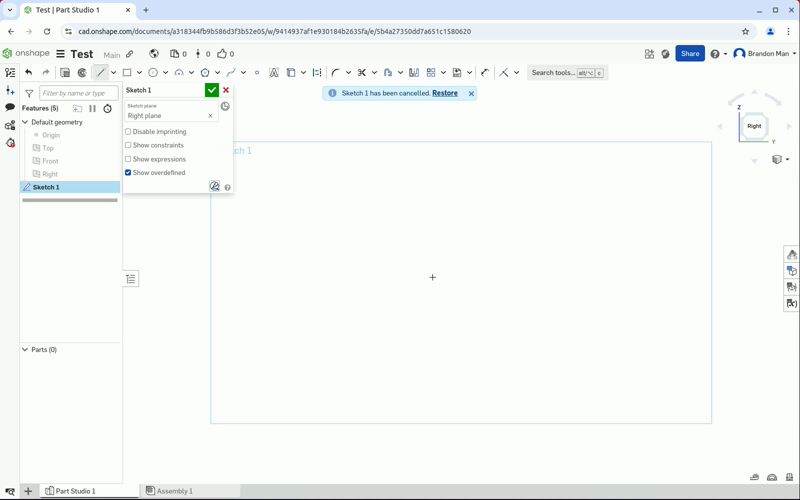
key_up(shift)
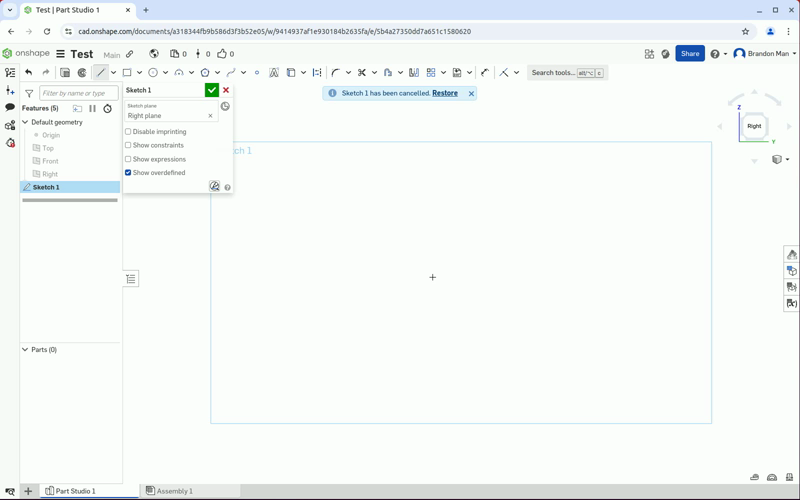
key_down(shift)
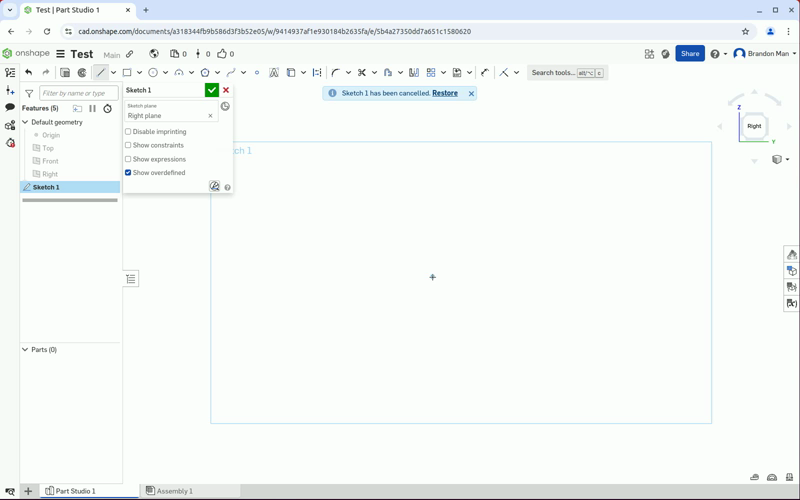
mouse_move(462, 276)
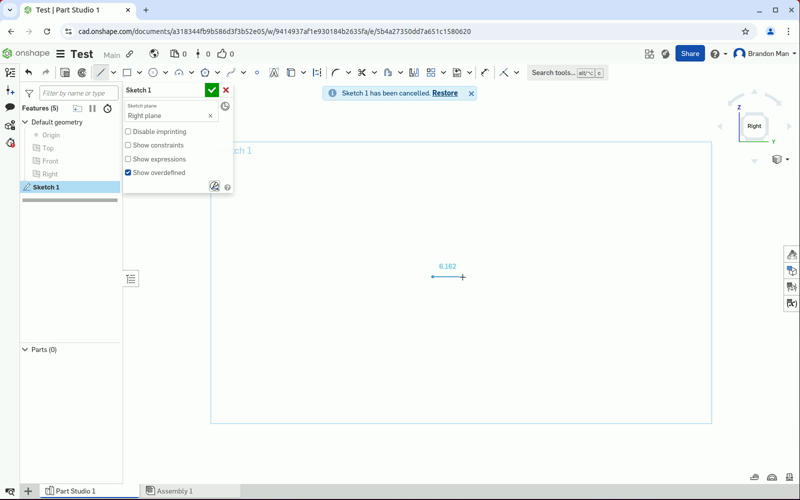
mouse_move(475, 276)
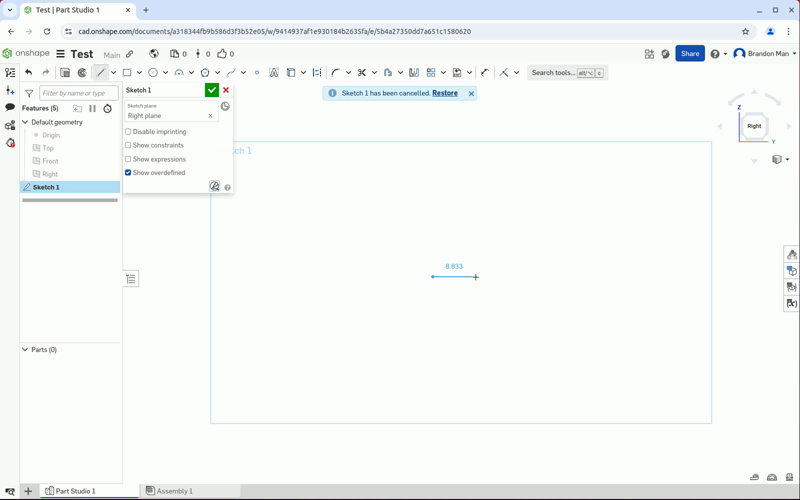
click(475, 276)
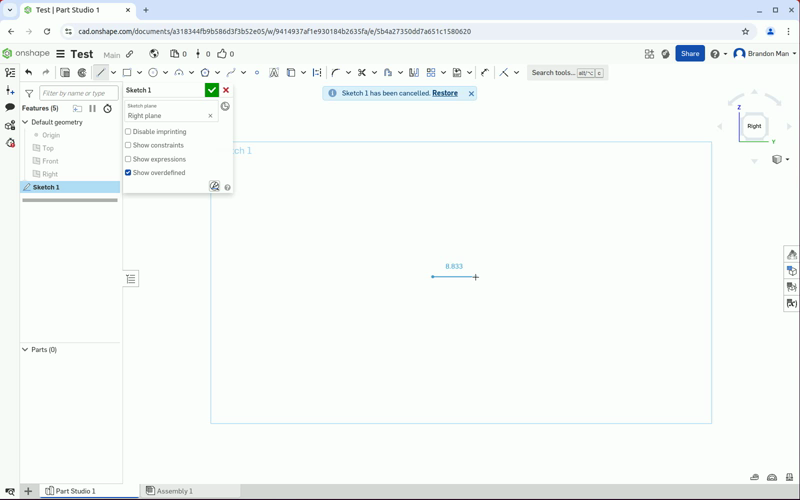
key_up(shift)
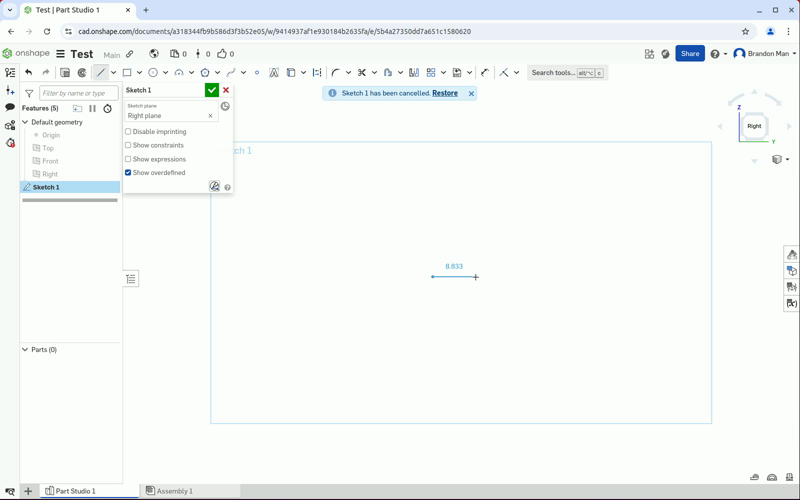
key_down(shift)
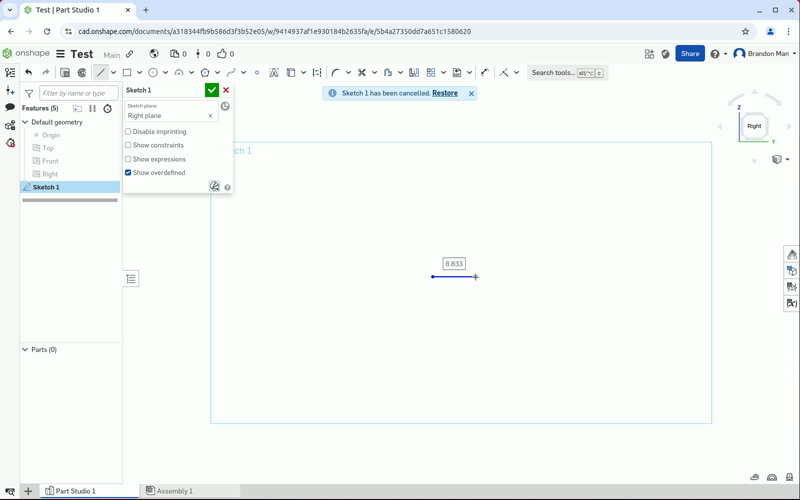
mouse_move(475, 190)
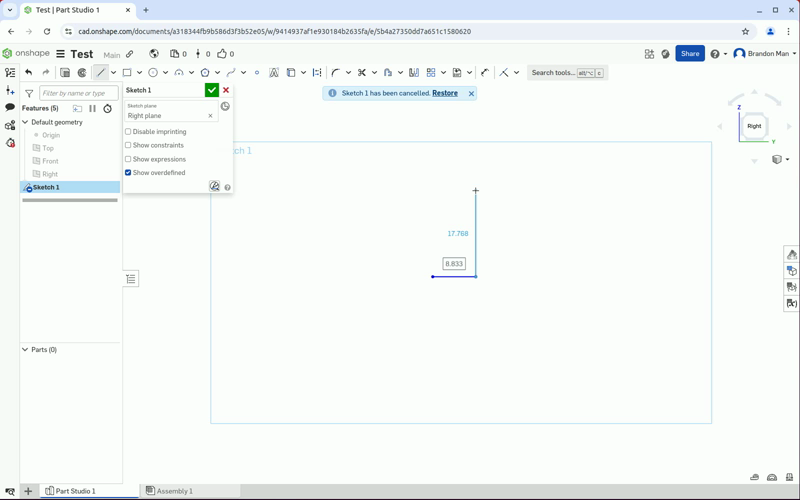
click(475, 190)
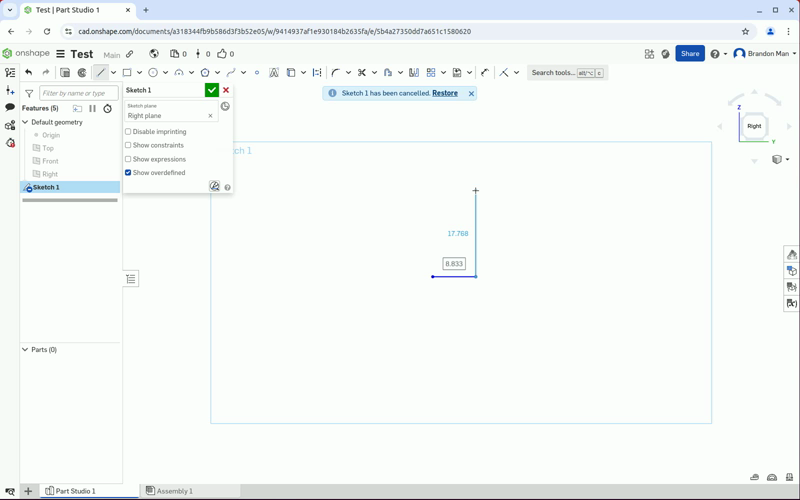
key_up(shift)
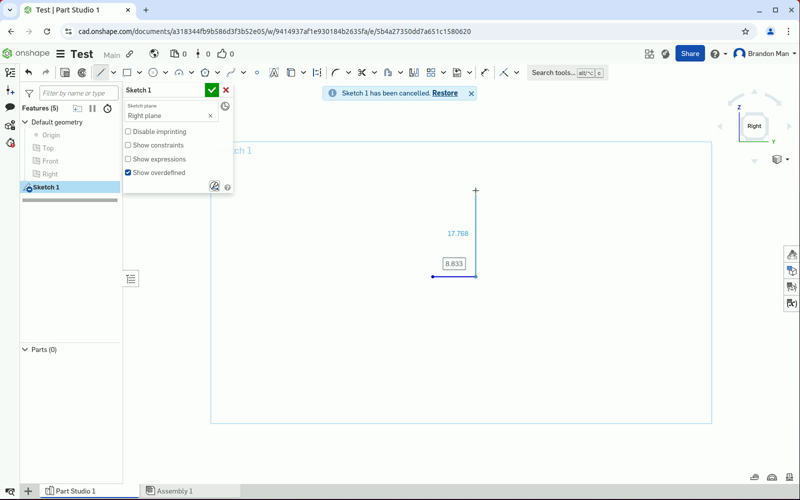
key_down(shift)
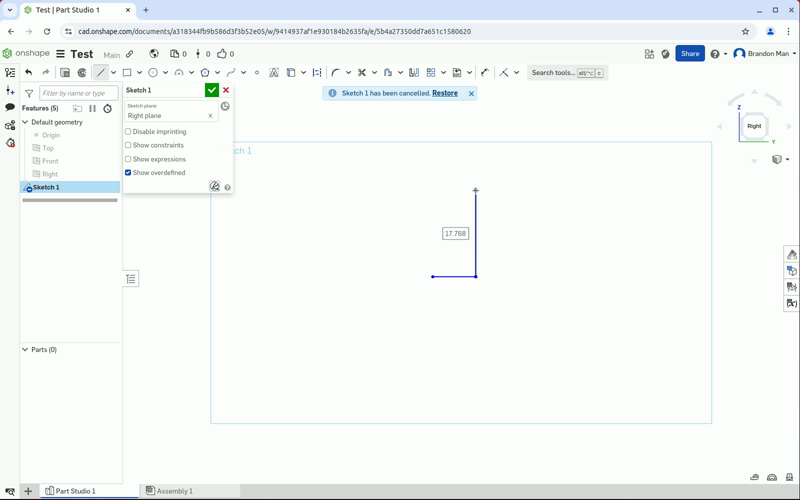
mouse_move(505, 190)
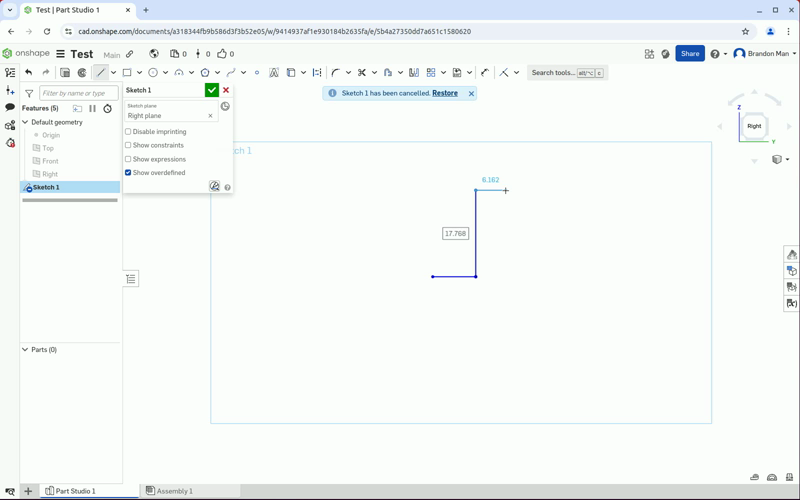
mouse_move(432, 190)
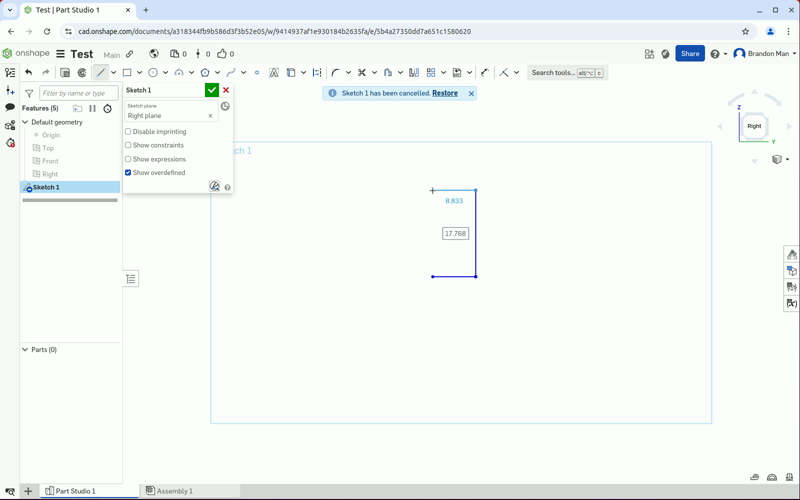
click(432, 190)
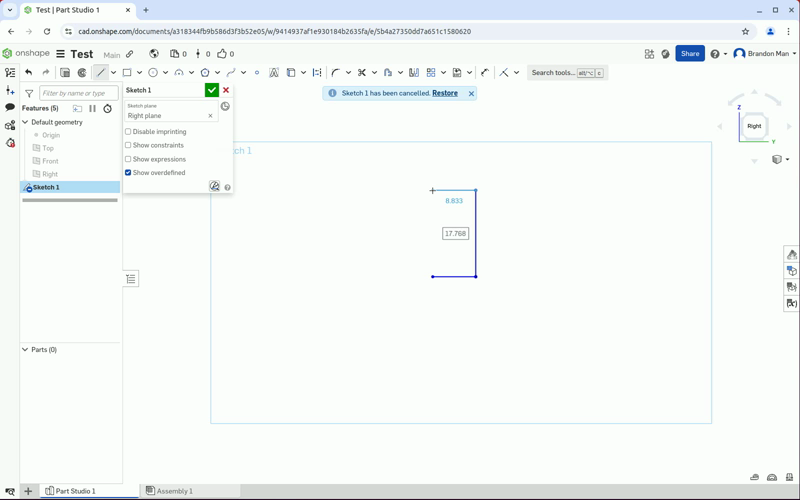
key_up(shift)
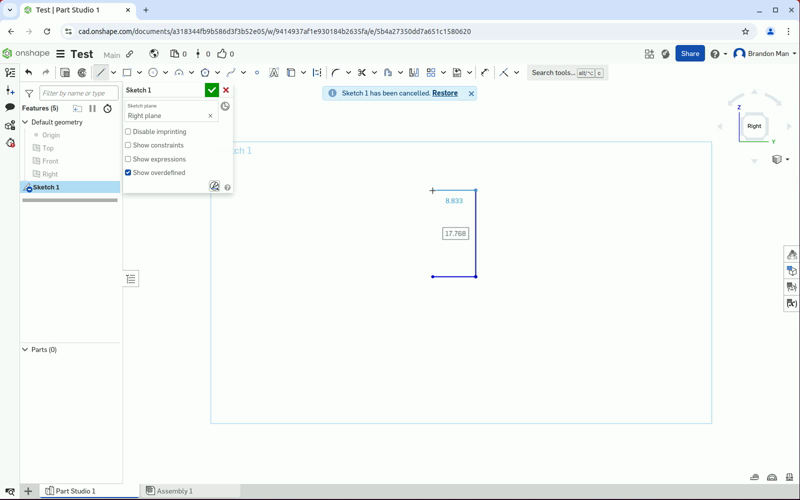
key_down(shift)
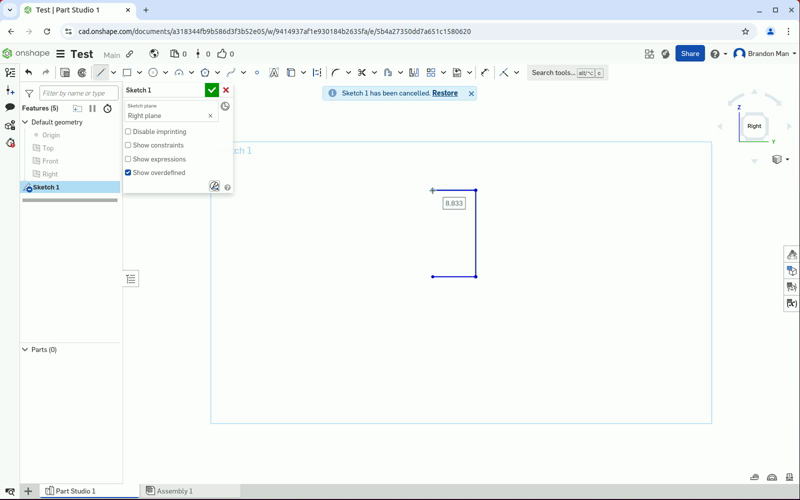
mouse_move(432, 276)
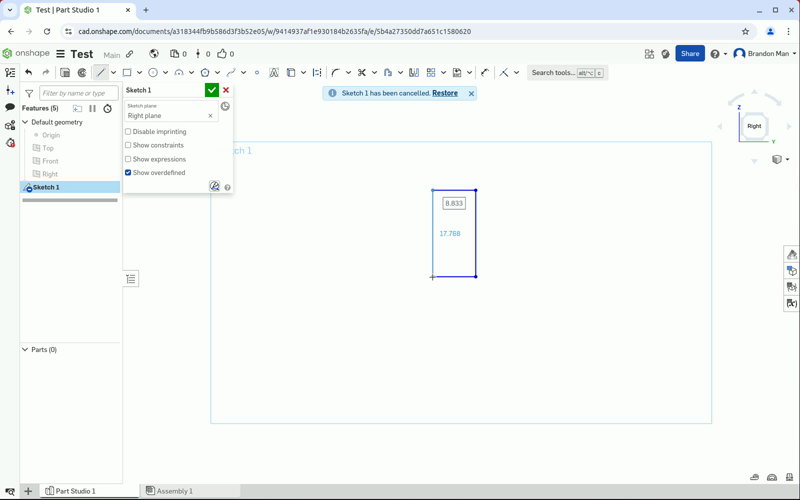
key_up(shift)
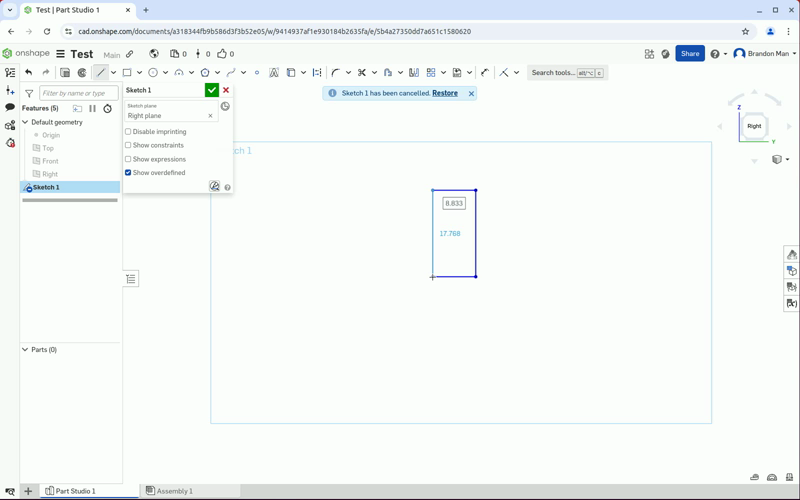
click(432, 276)
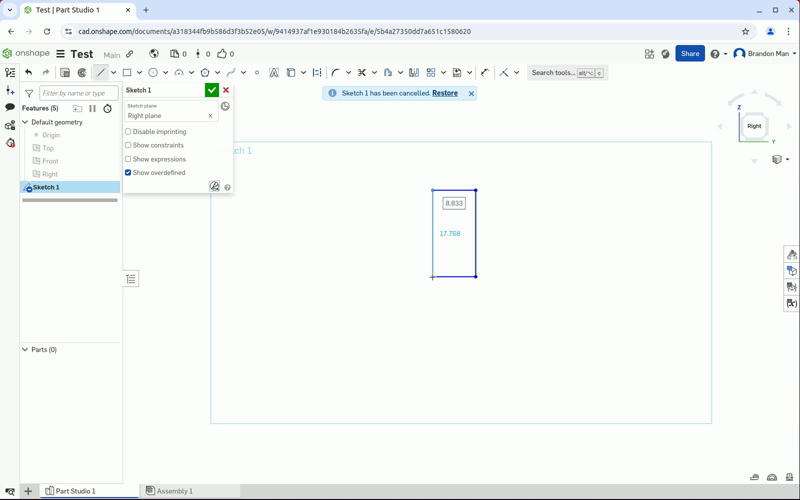
key(esc)
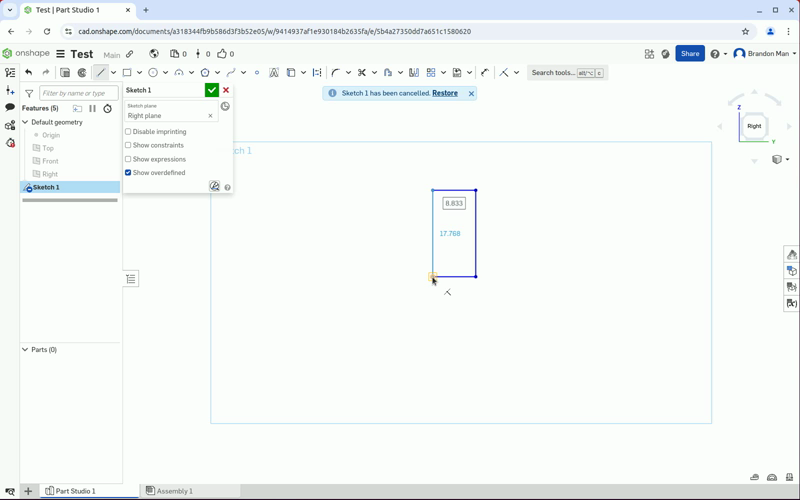
mouse_move(459, 201)
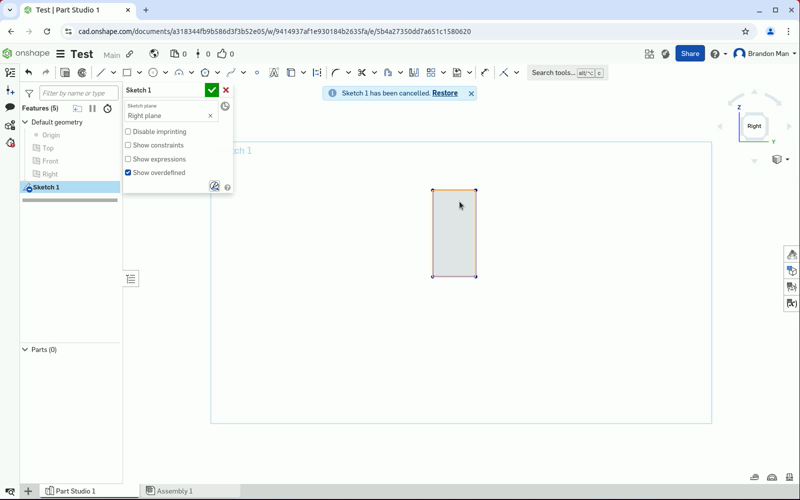
click(459, 201)
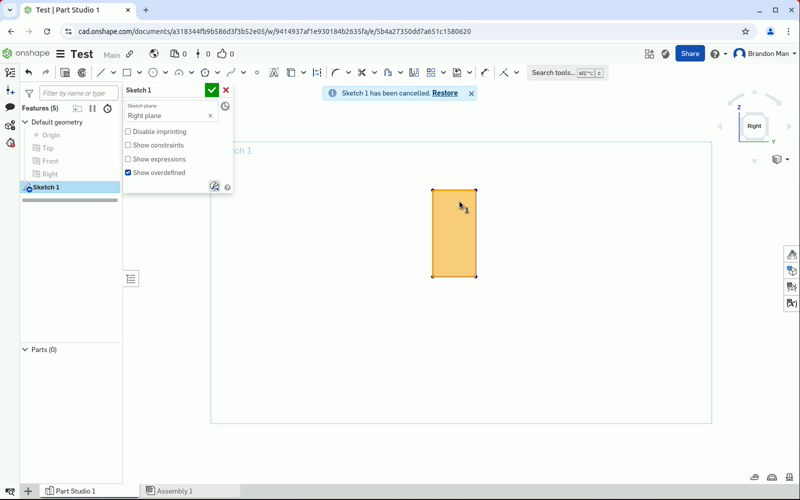
mouse_move(73, 352)
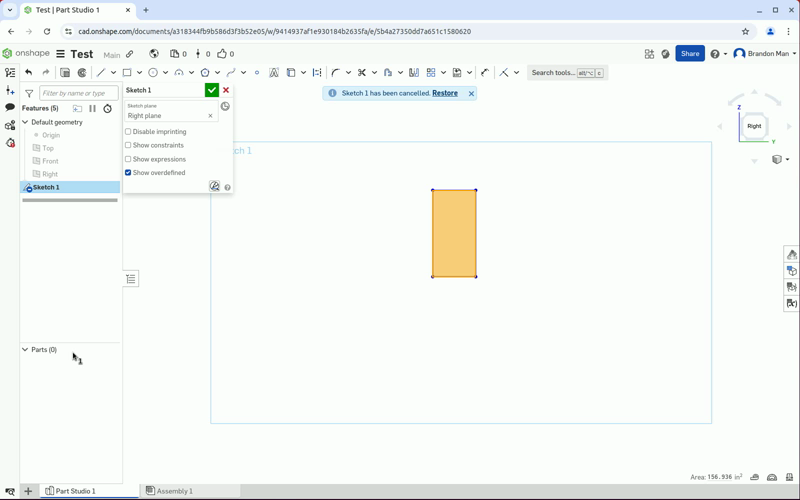
key(shift+y)
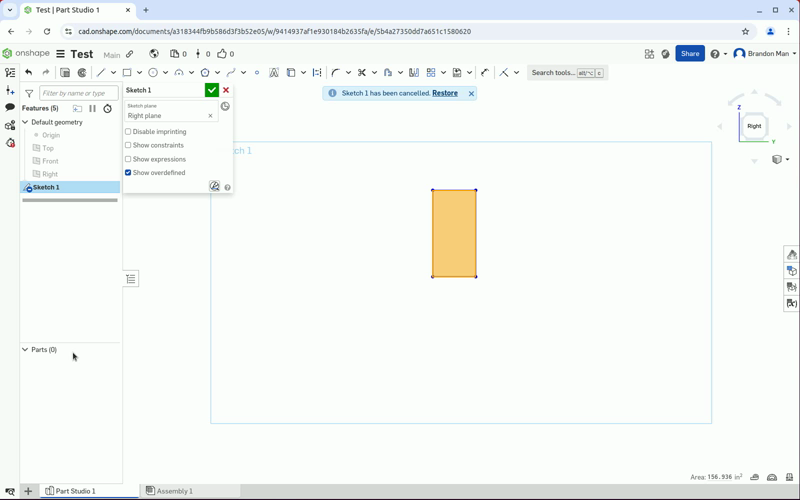
key(shift+e)
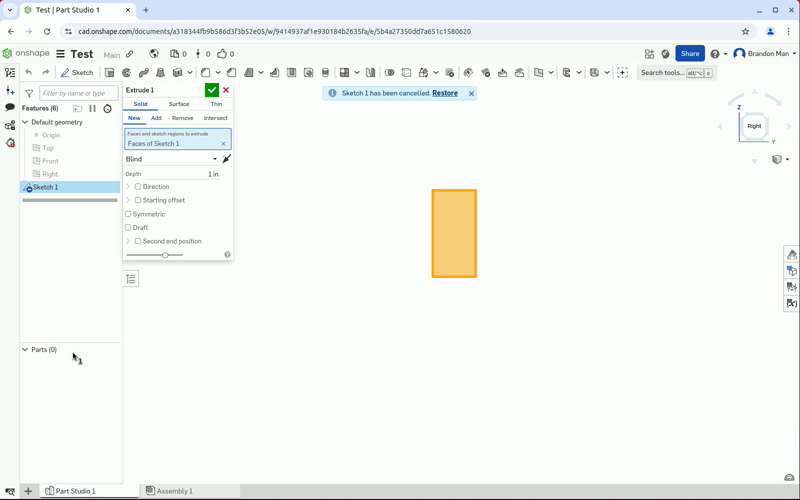
mouse_move(143, 106)
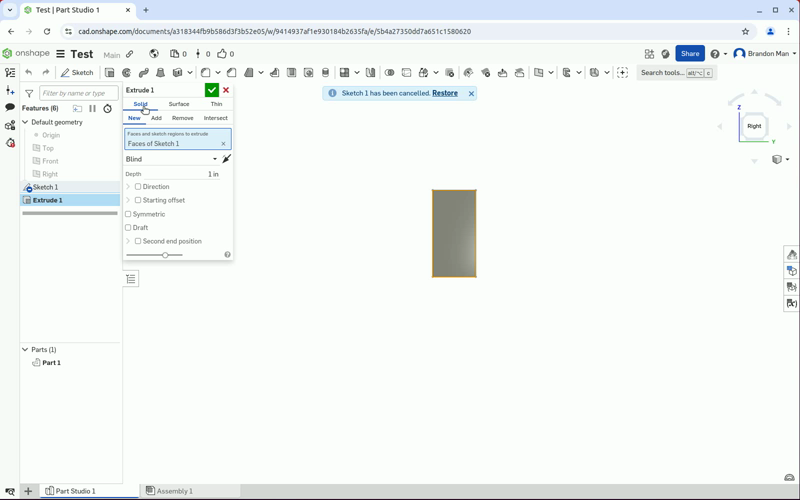
click(143, 106)
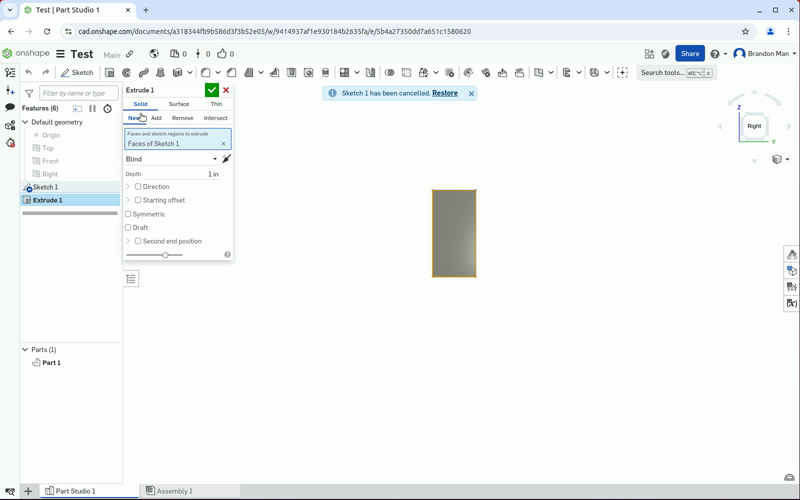
mouse_move(137, 120)
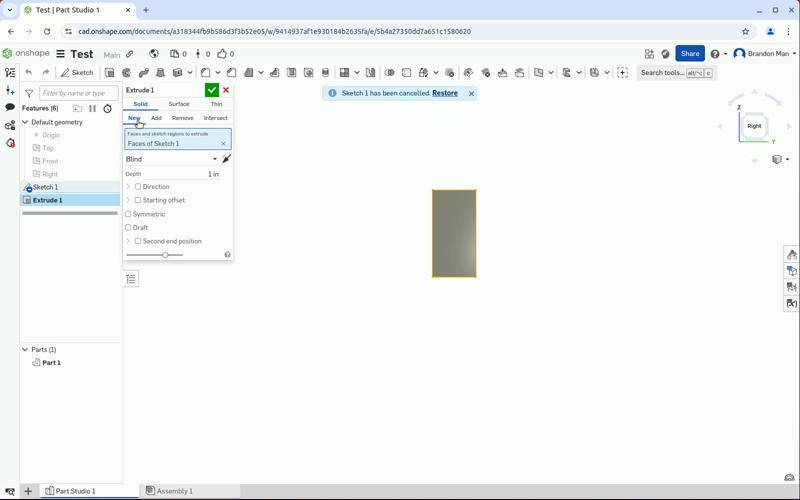
click(137, 120)
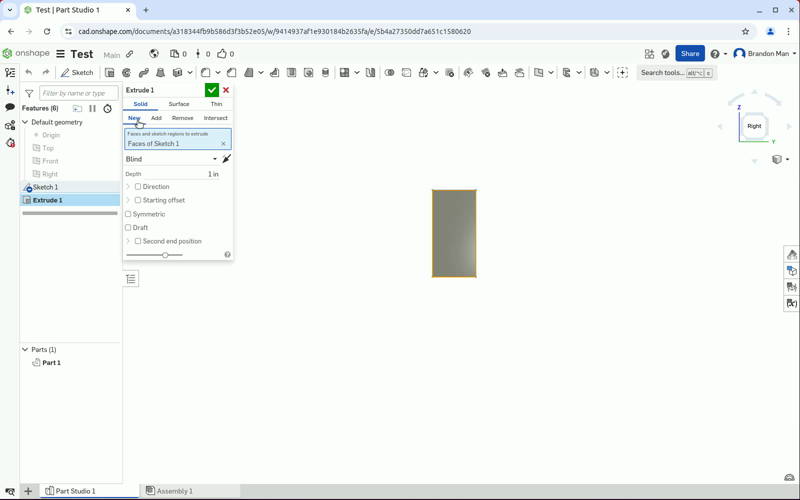
key(tab, 4)
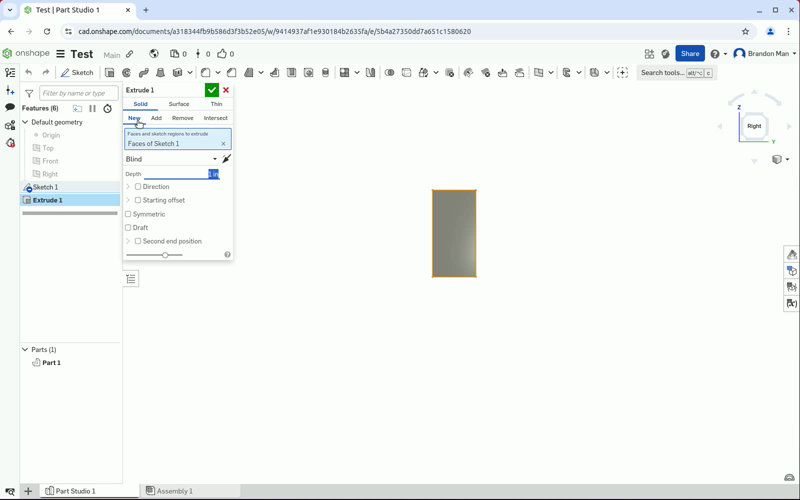
text(1.926)
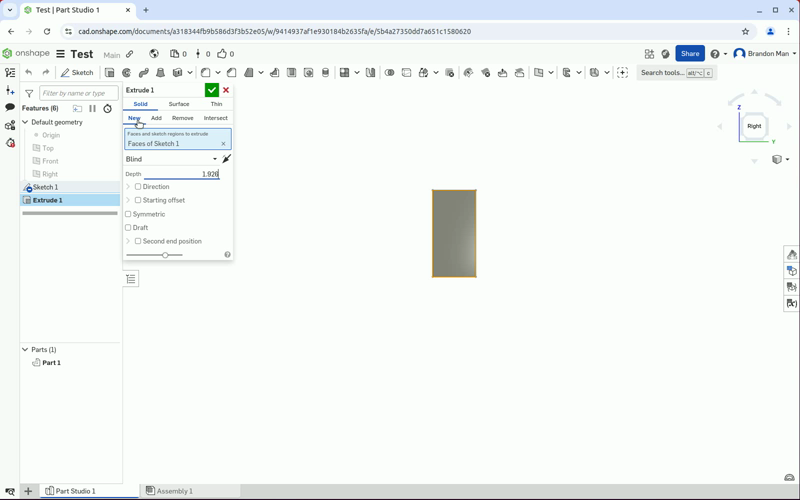
key(enter)
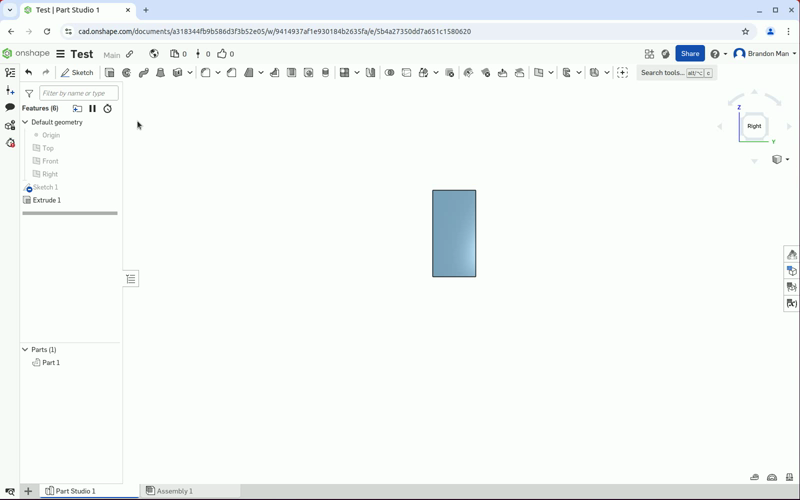
key(shift+h)
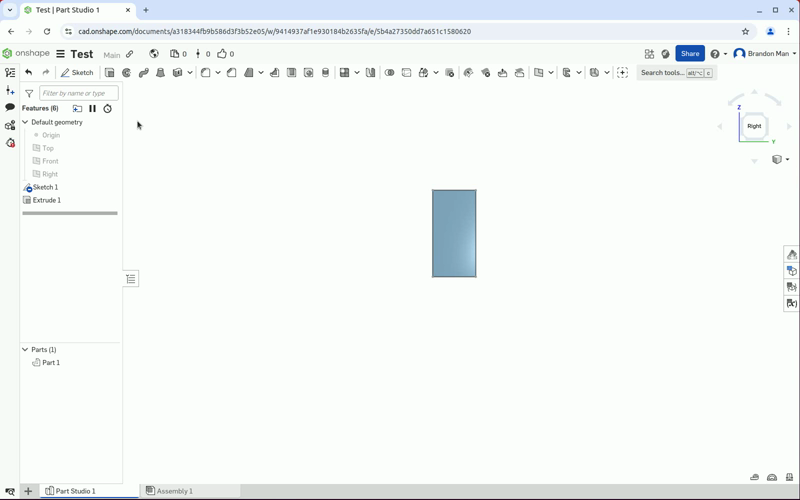
key(shift+h)
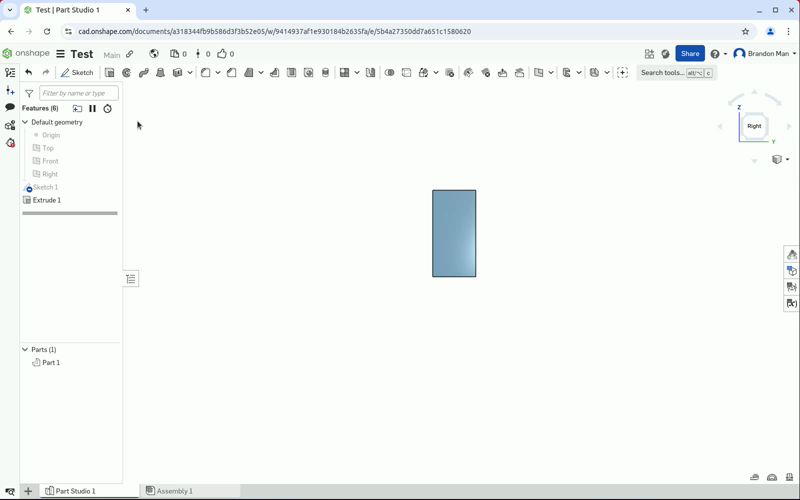
mouse_move(73, 189)
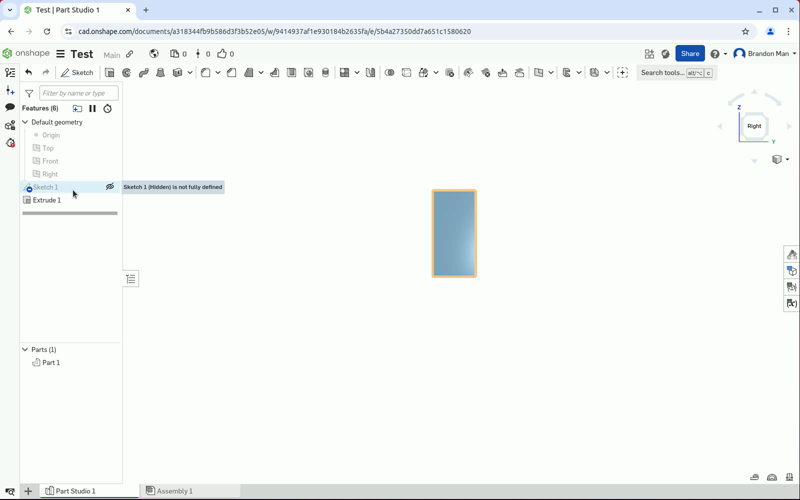
click(73, 189)
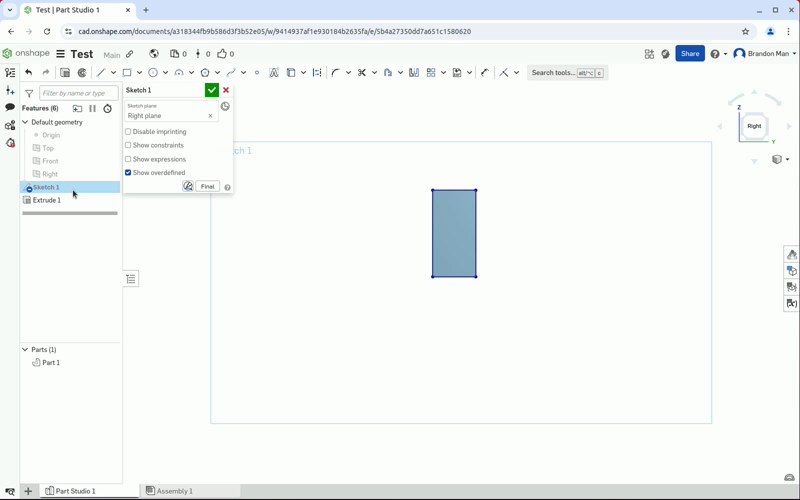
mouse_move(229, 92)
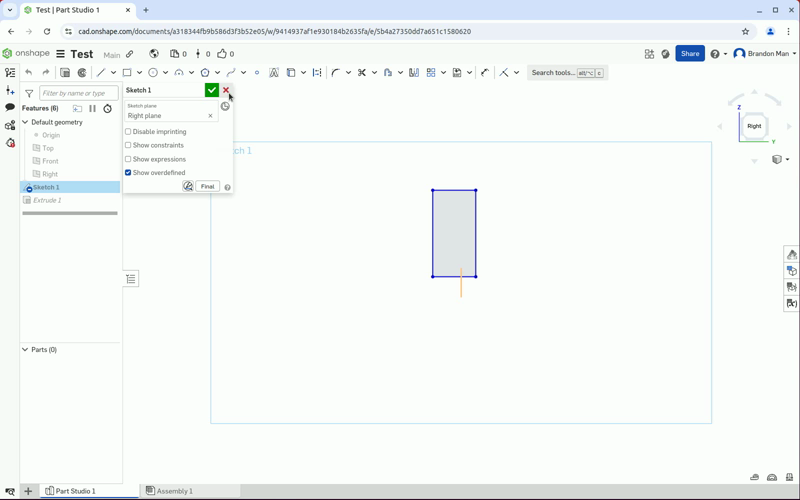
click(229, 92)
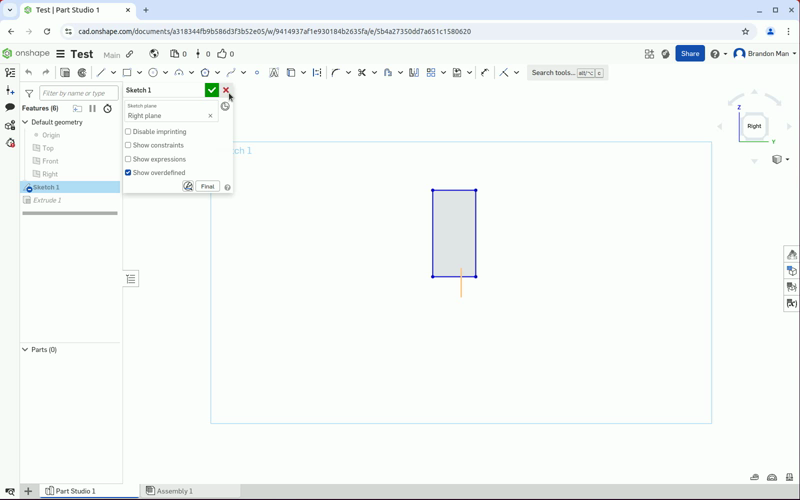
key(shift+s)
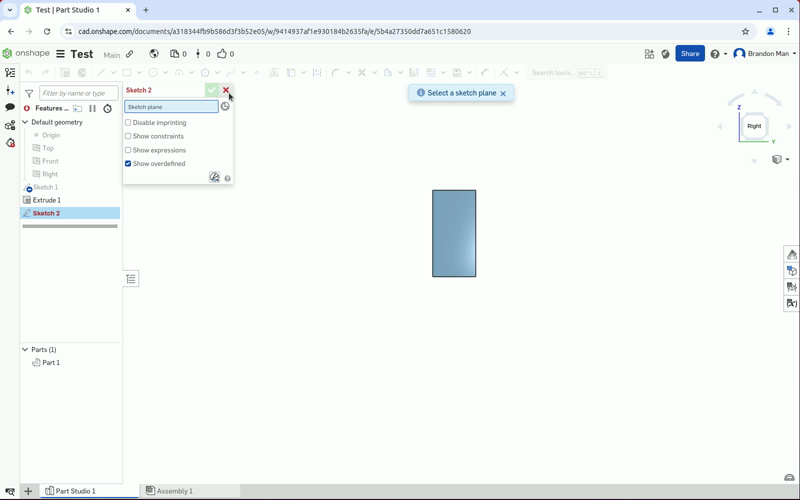
mouse_move(73, 176)
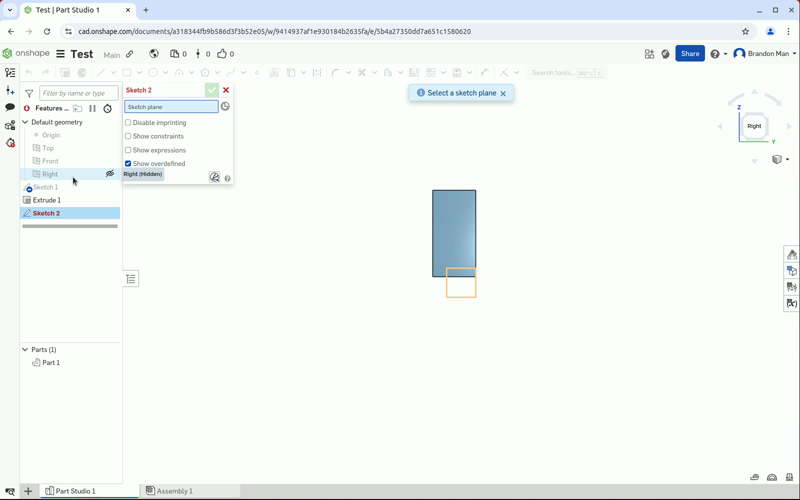
click(73, 176)
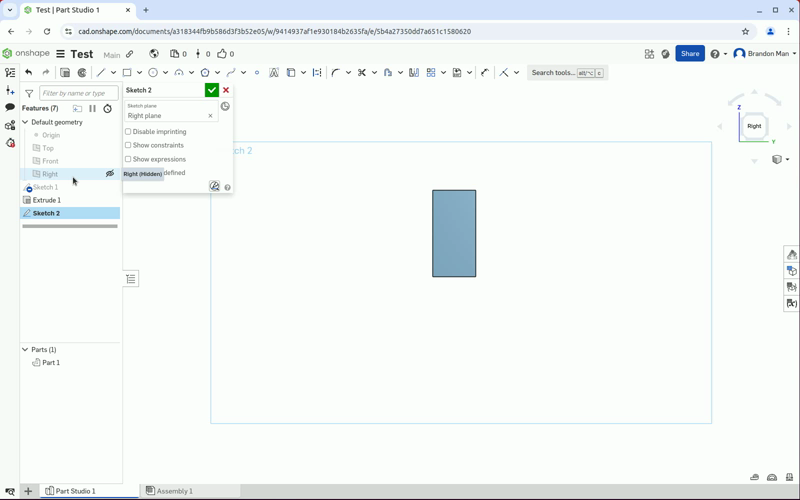
mouse_move(73, 352)
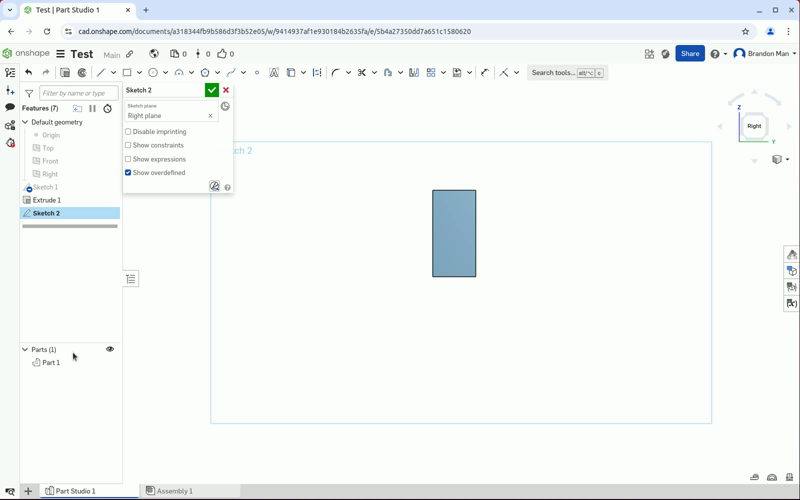
key(y)
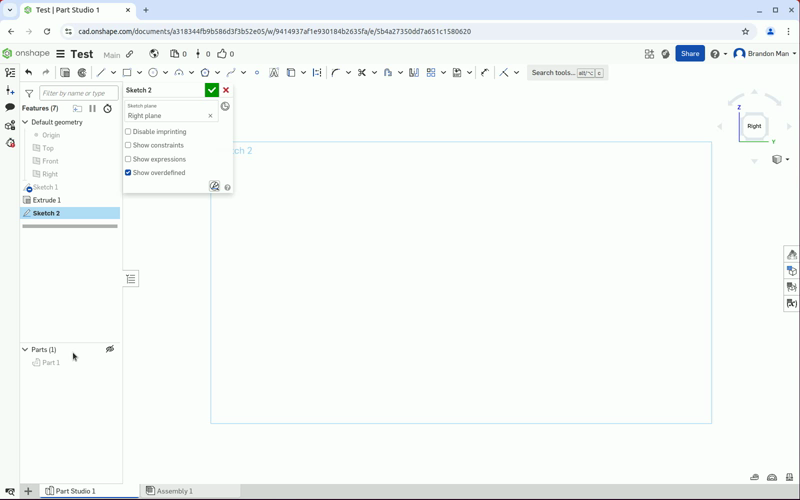
key(l)
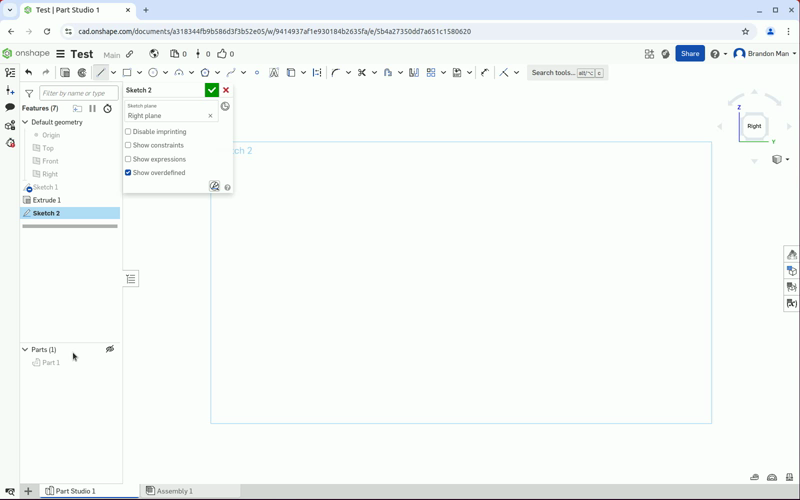
key_down(shift)
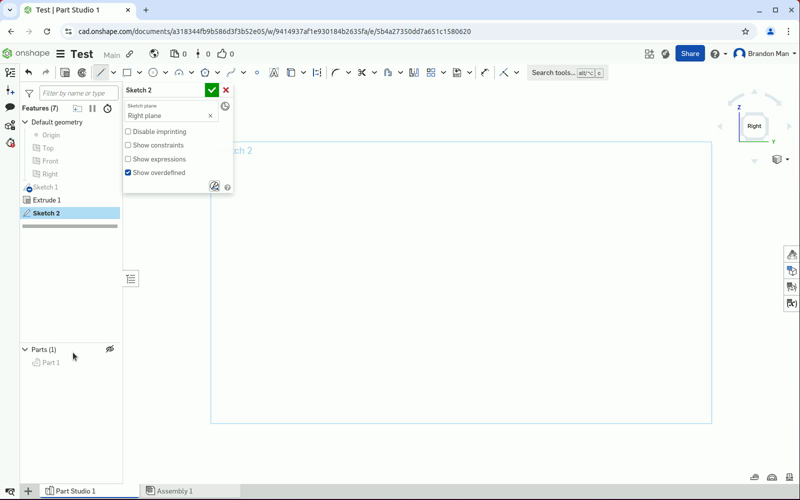
mouse_move(432, 335)
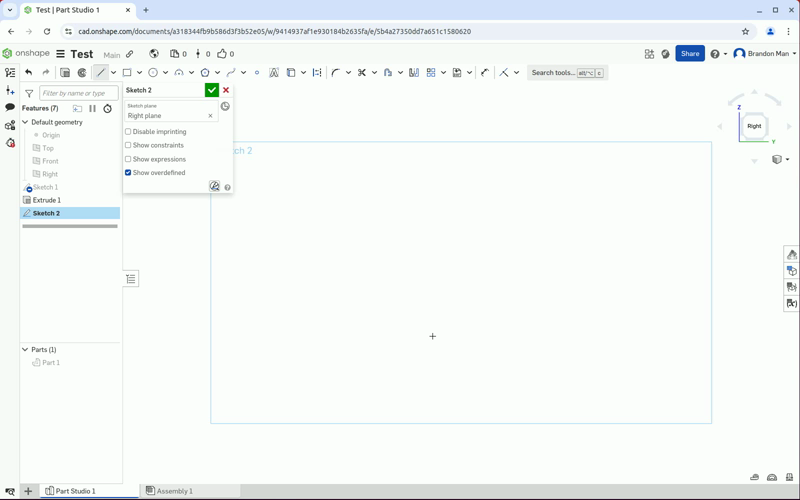
click(432, 335)
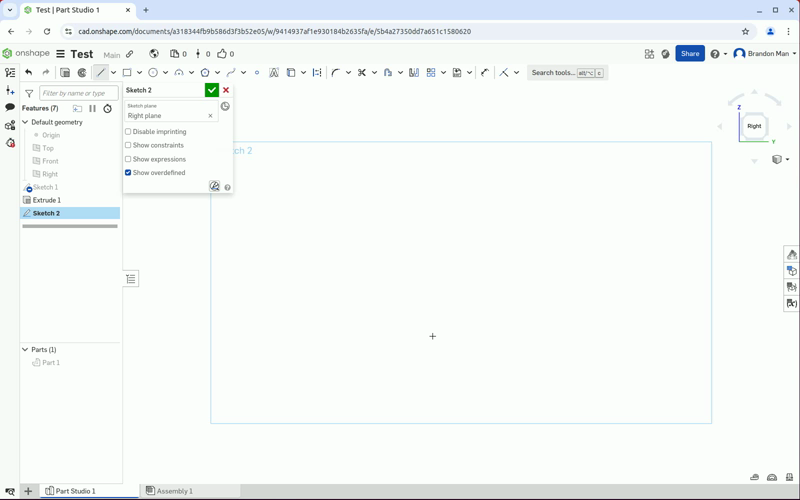
key_up(shift)
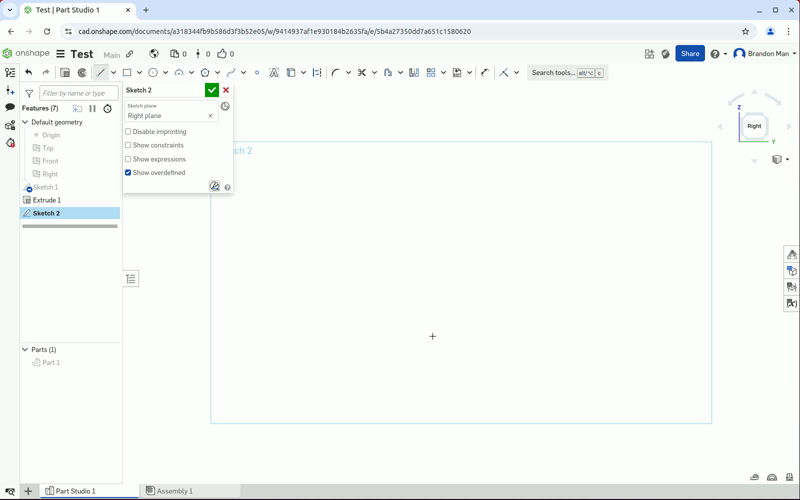
key_down(shift)
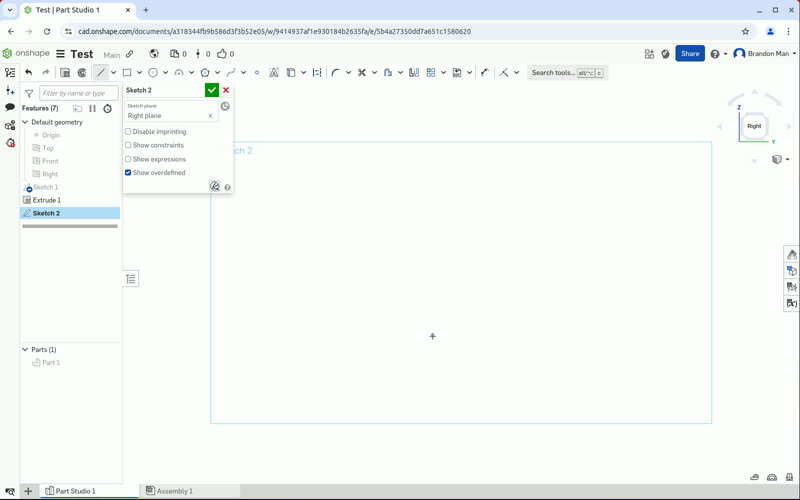
mouse_move(462, 335)
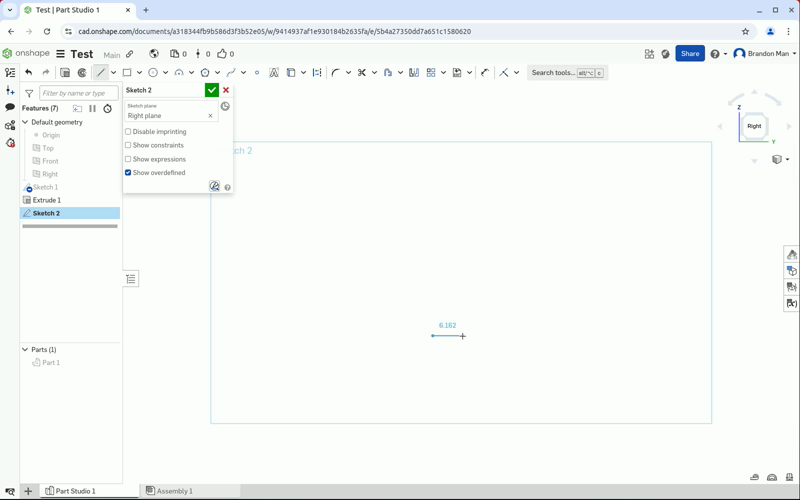
mouse_move(475, 335)
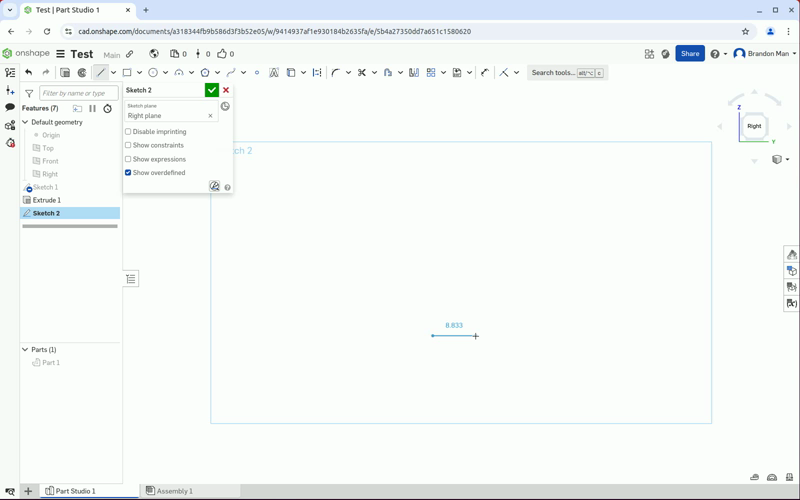
click(475, 335)
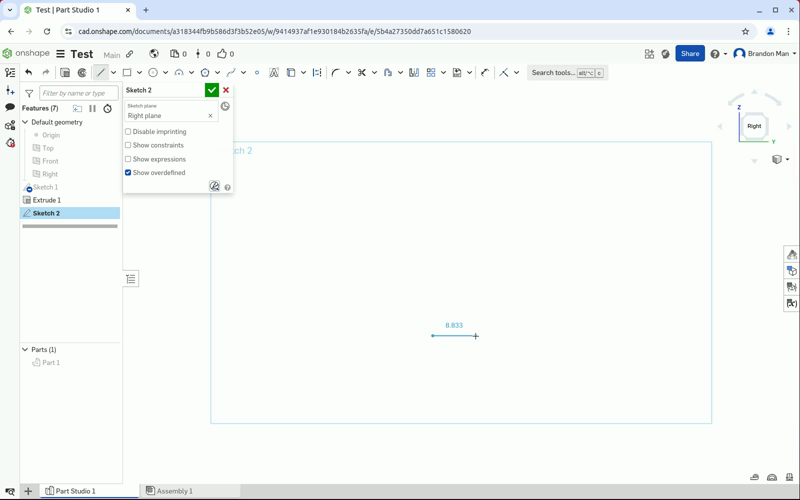
key_up(shift)
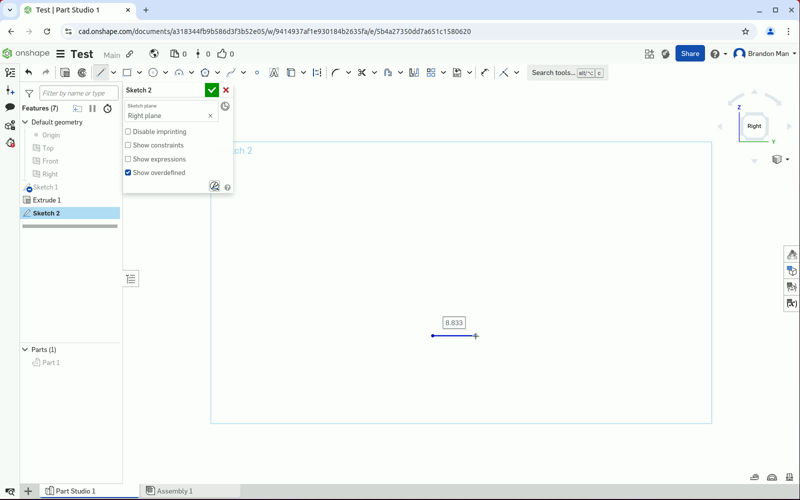
key_down(shift)
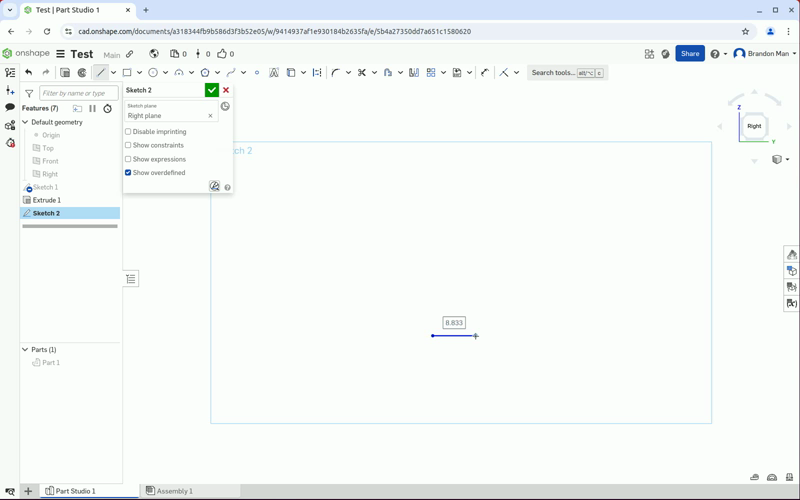
mouse_move(505, 335)
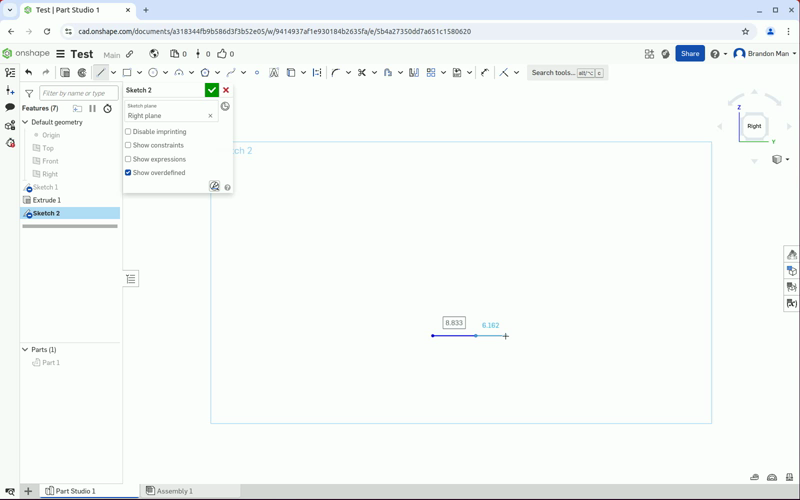
mouse_move(475, 284)
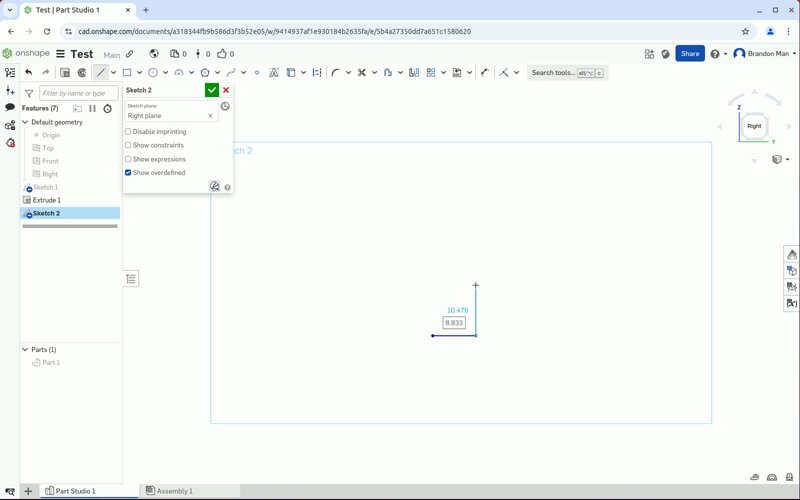
click(475, 284)
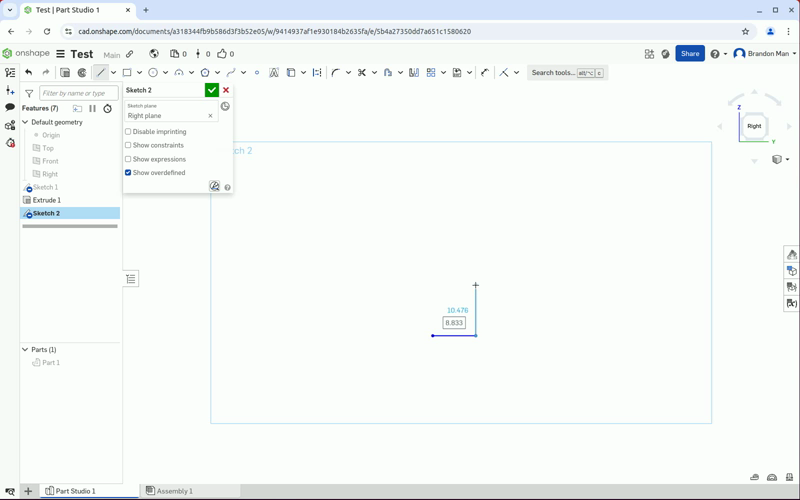
key_up(shift)
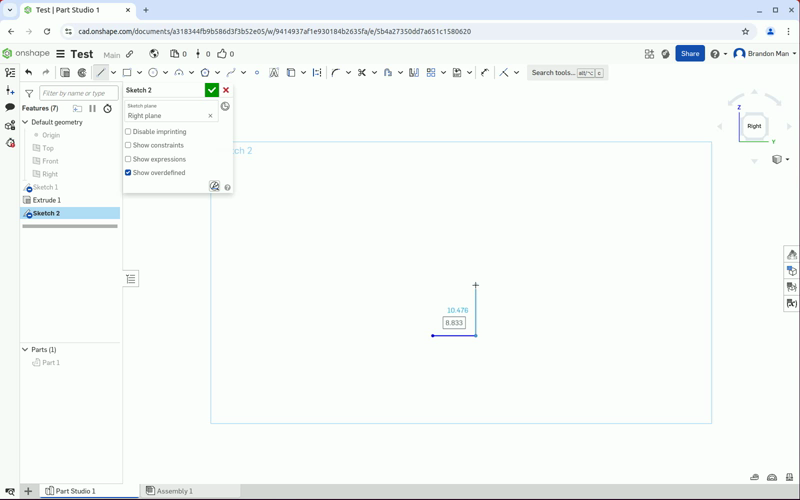
key_down(shift)
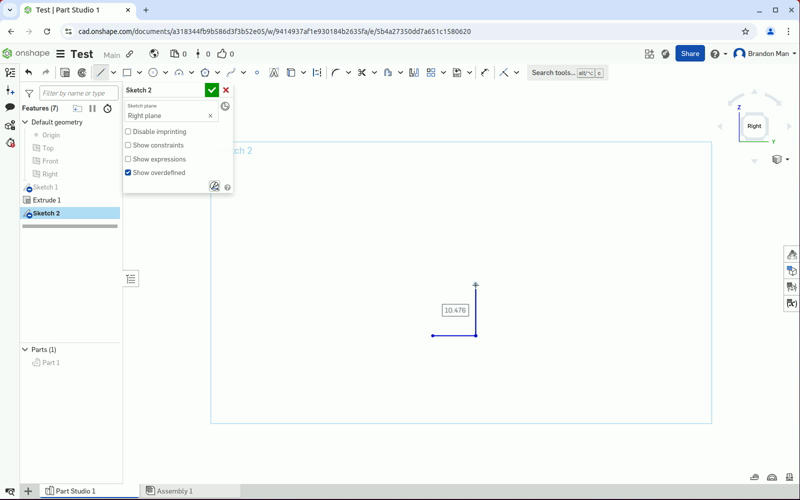
mouse_move(505, 284)
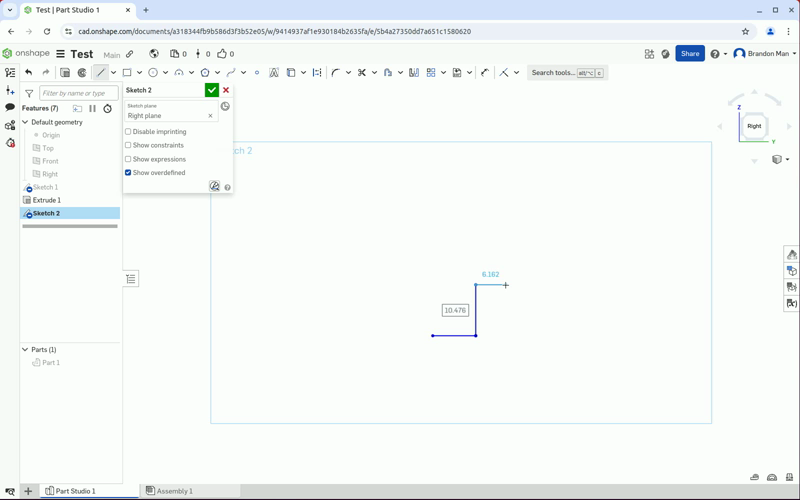
mouse_move(432, 284)
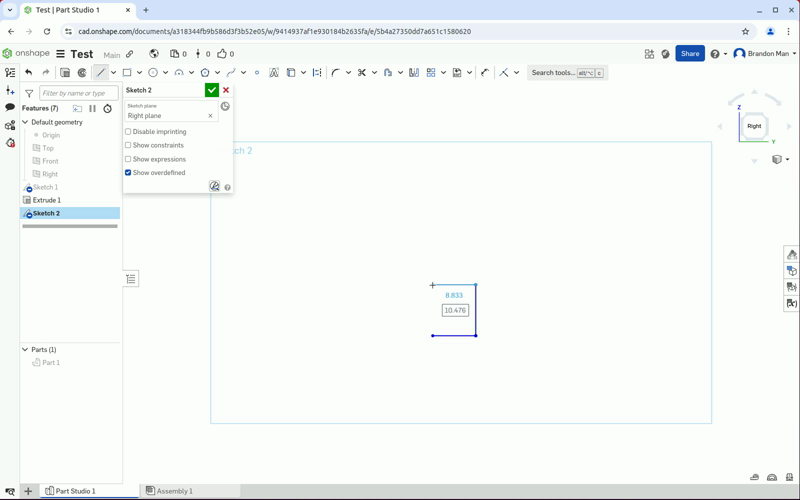
click(432, 284)
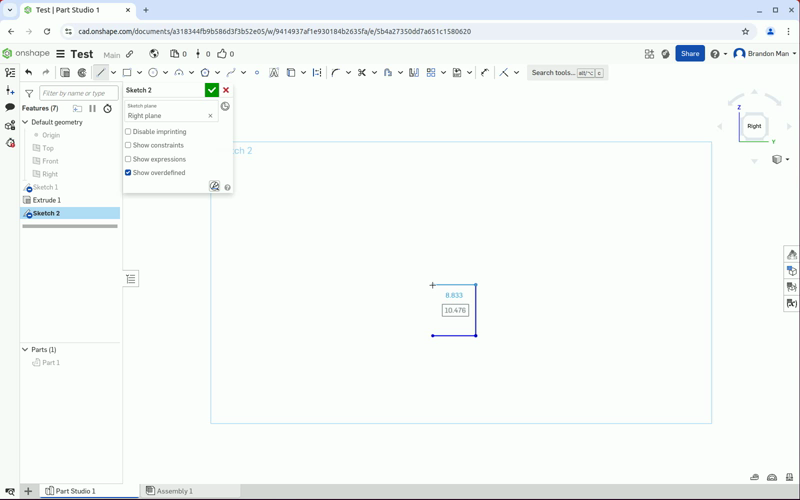
key_up(shift)
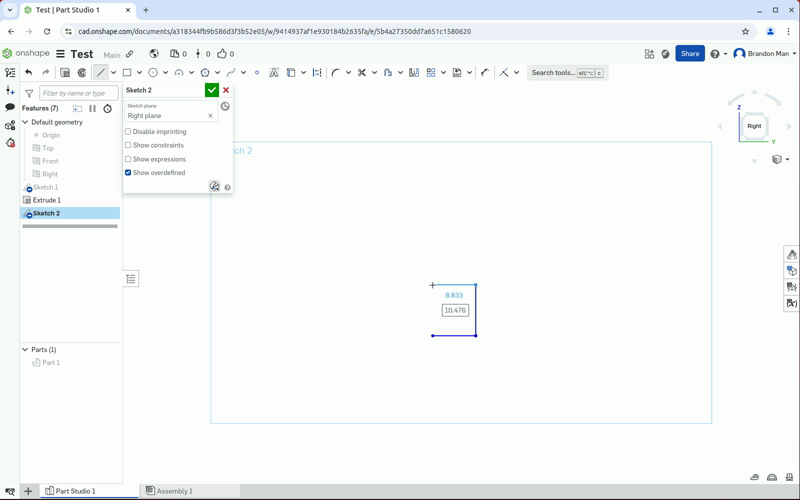
mouse_move(462, 284)
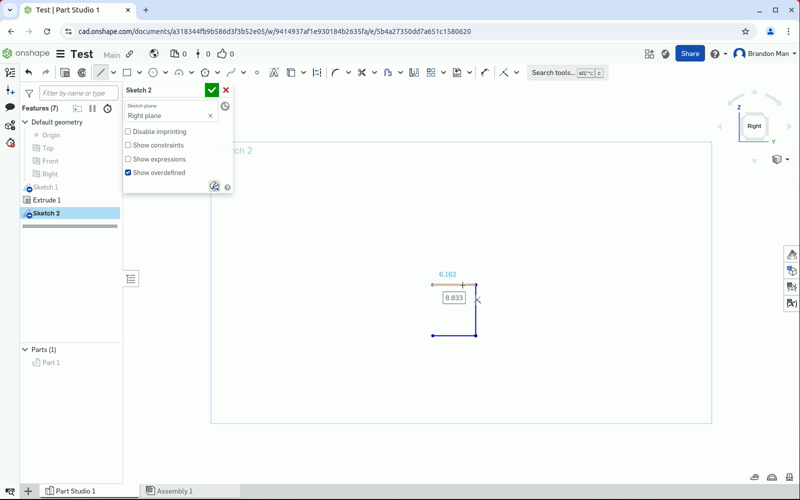
key_down(shift)
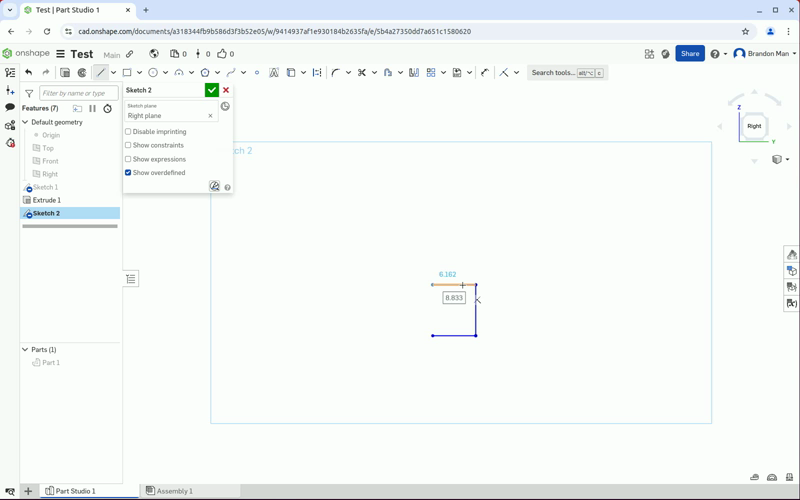
mouse_move(432, 335)
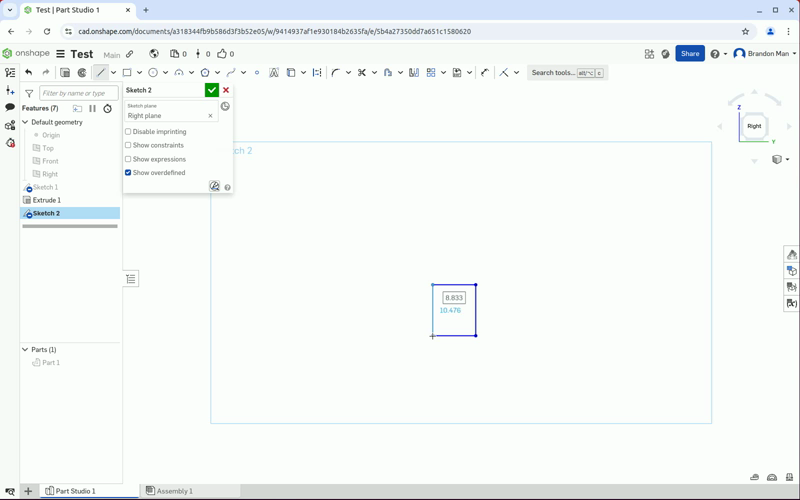
key_up(shift)
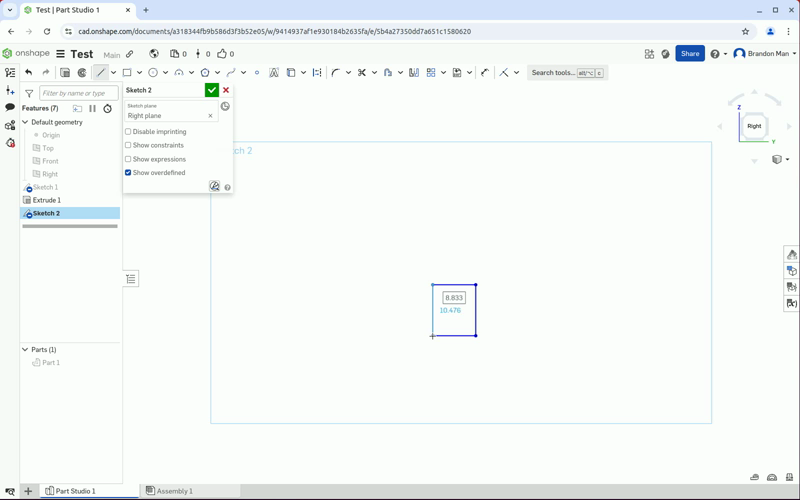
click(432, 335)
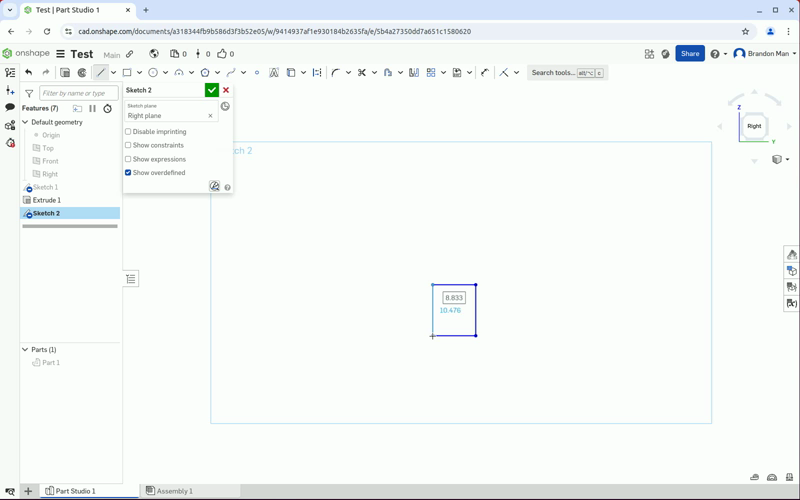
key(esc)
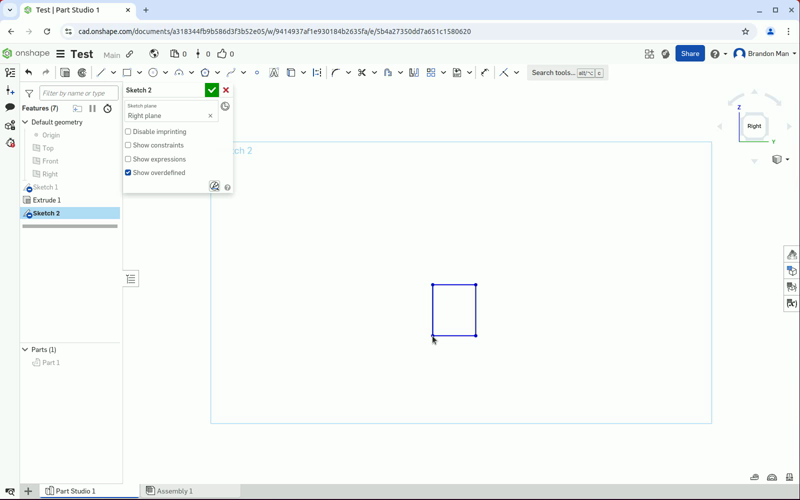
mouse_move(448, 312)
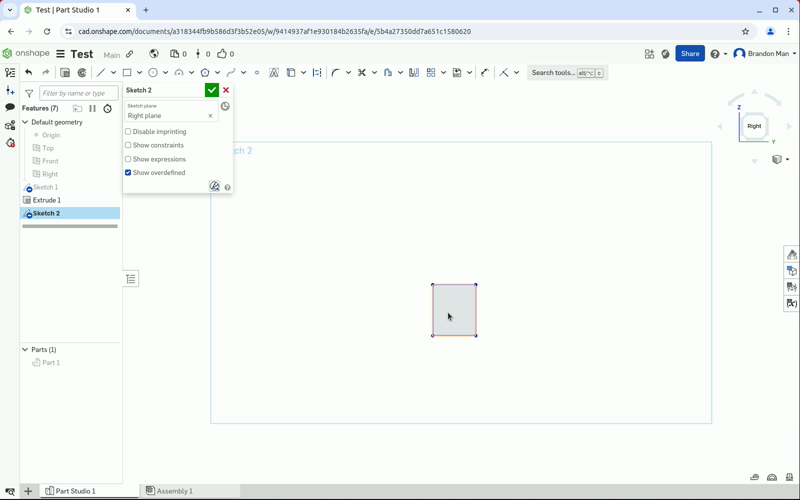
click(448, 312)
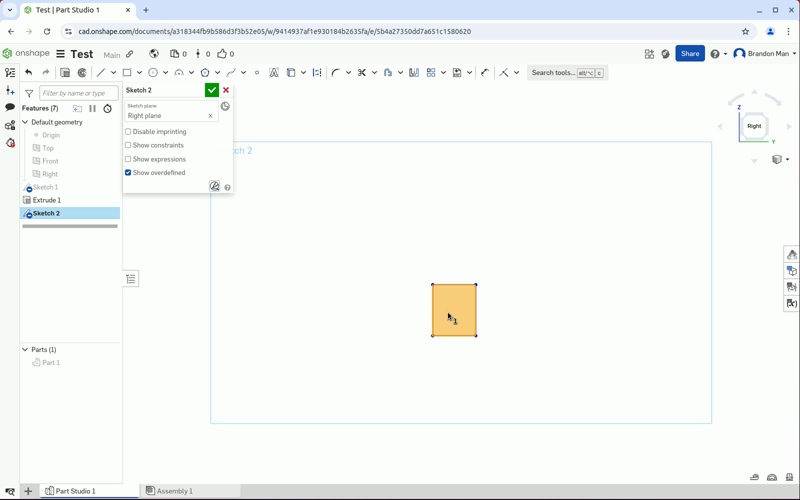
mouse_move(73, 352)
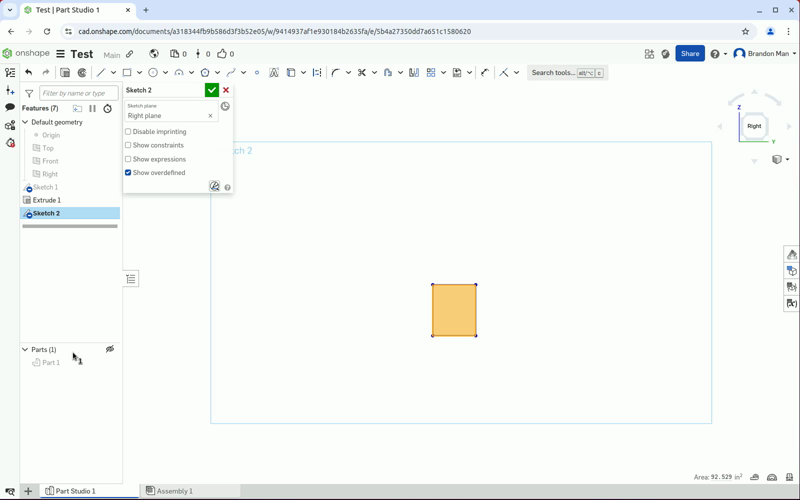
key(shift+y)
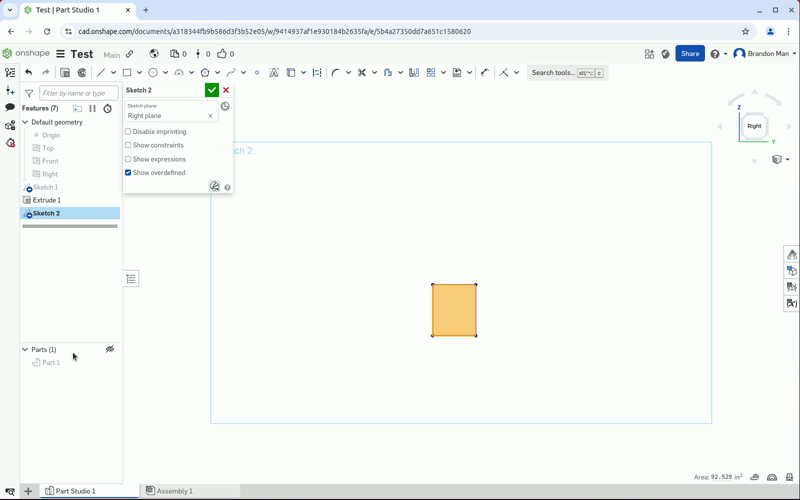
key(shift+e)
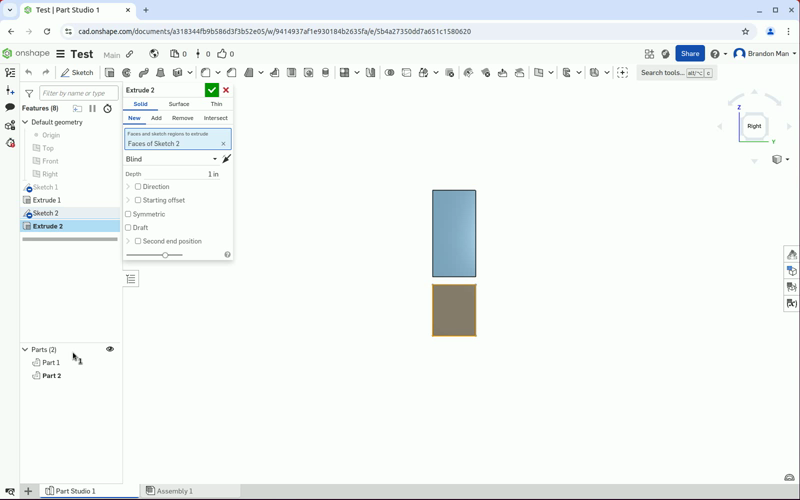
mouse_move(143, 106)
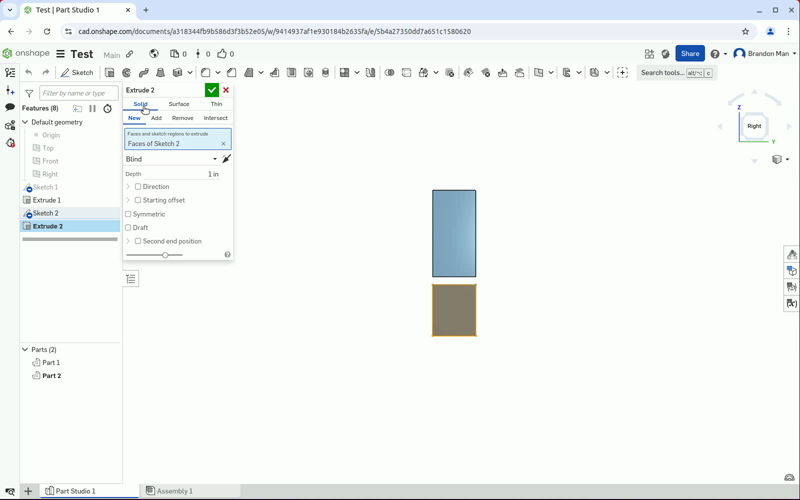
click(143, 106)
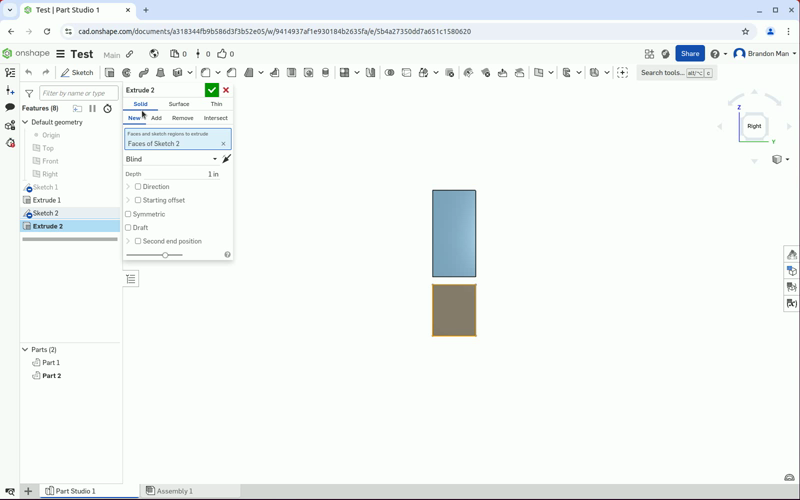
mouse_move(137, 120)
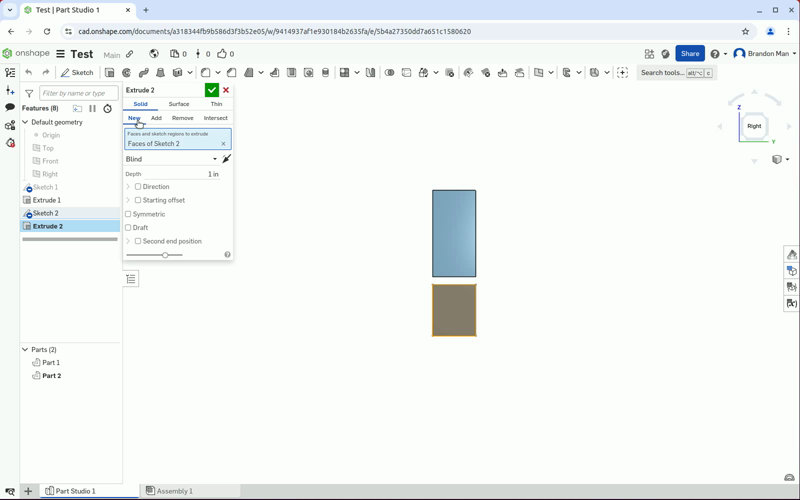
click(137, 120)
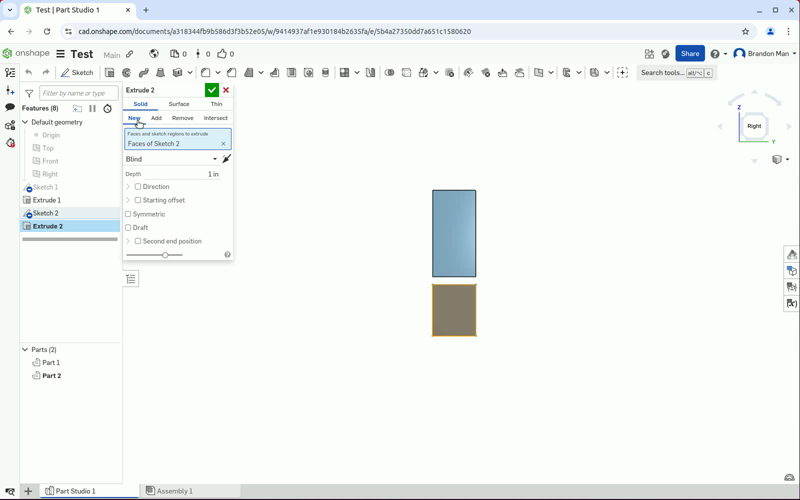
key(tab, 4)
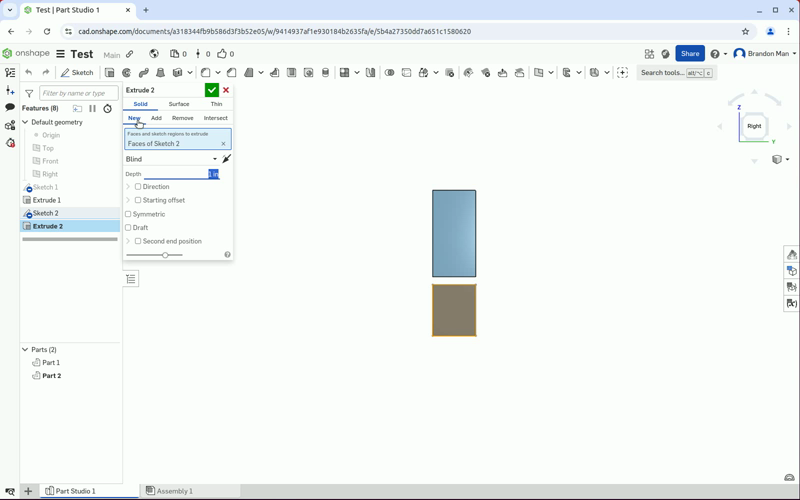
text(1.926)
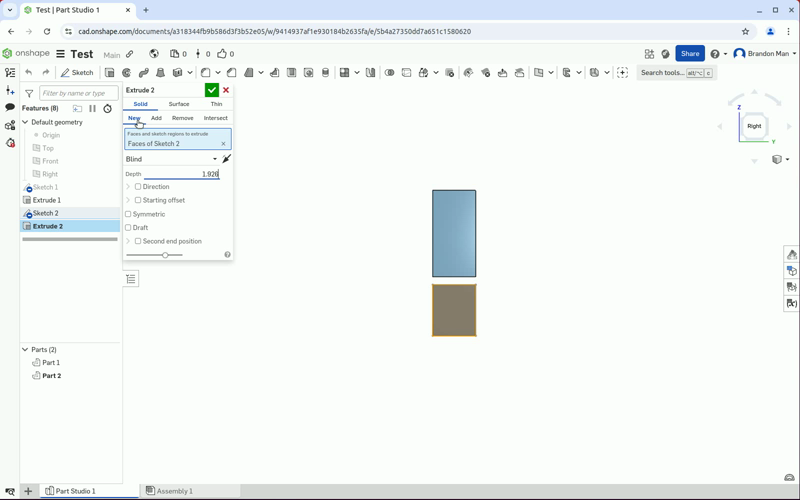
key(enter)
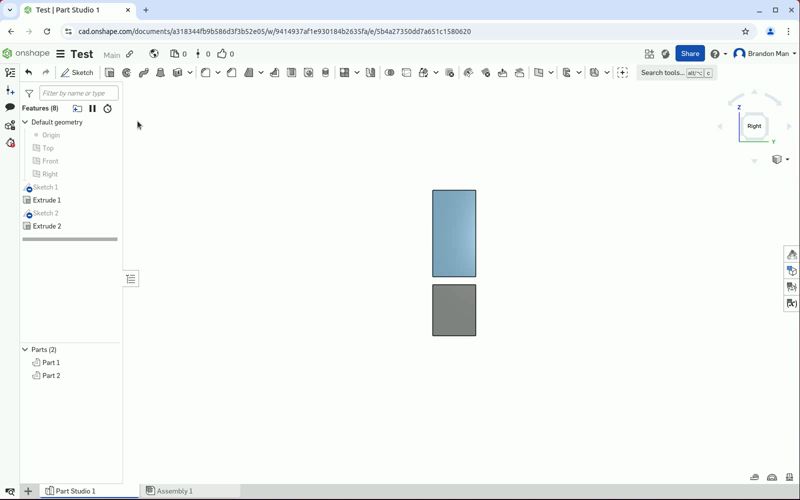
key(shift+h)
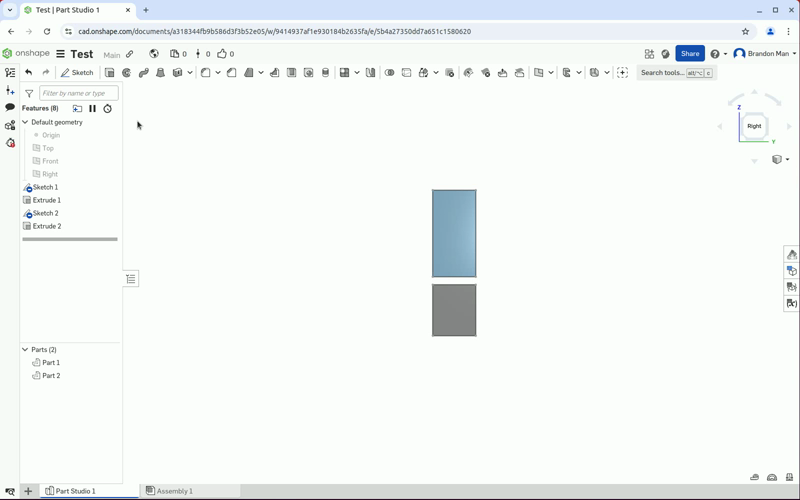
key(shift+h)
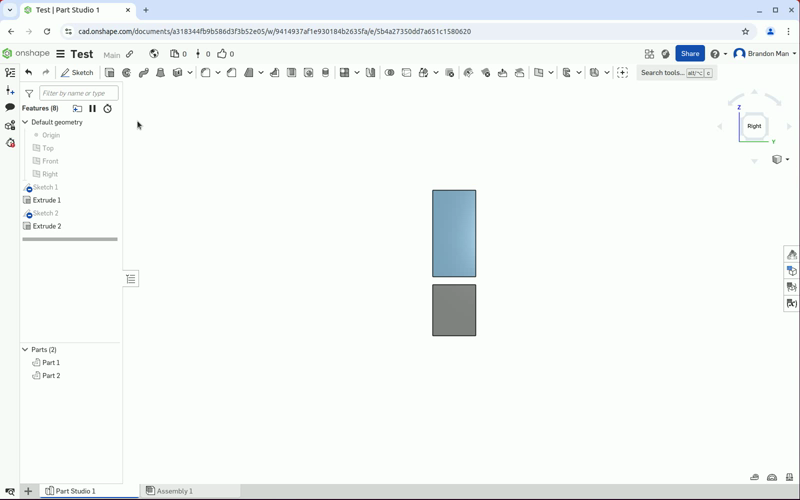
mouse_move(73, 189)
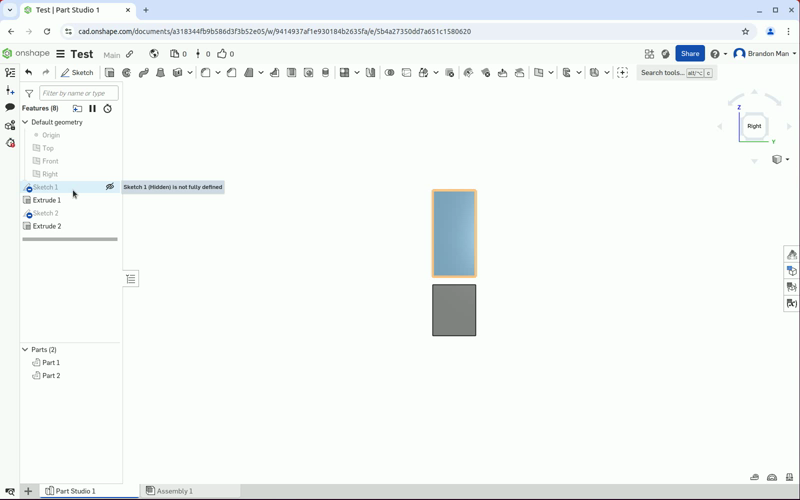
click(73, 189)
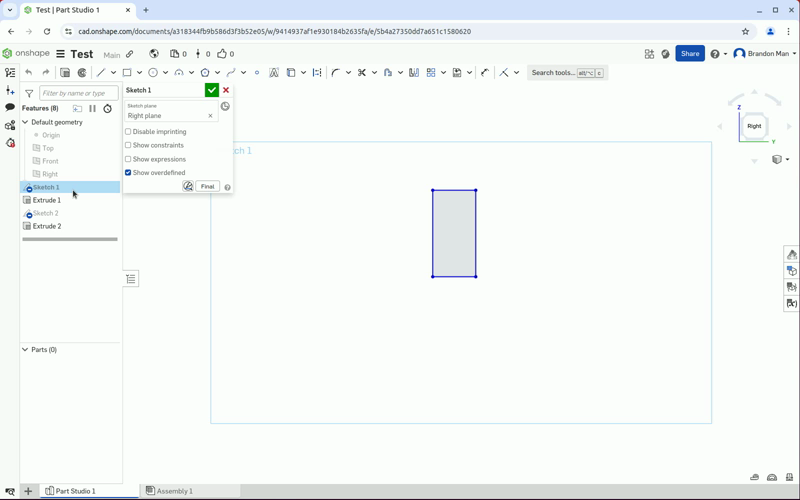
mouse_move(229, 92)
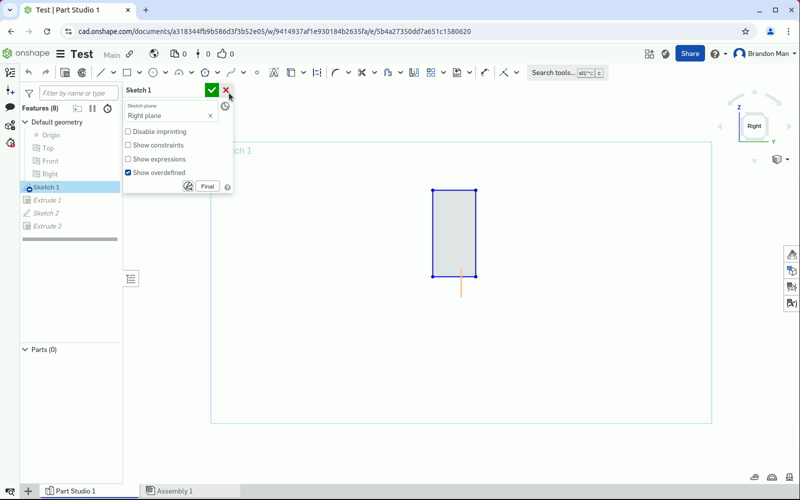
click(229, 92)
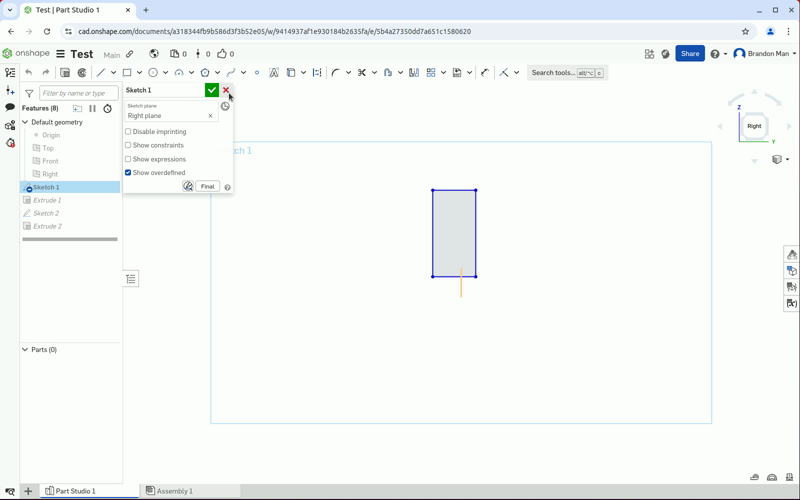
key(shift+s)
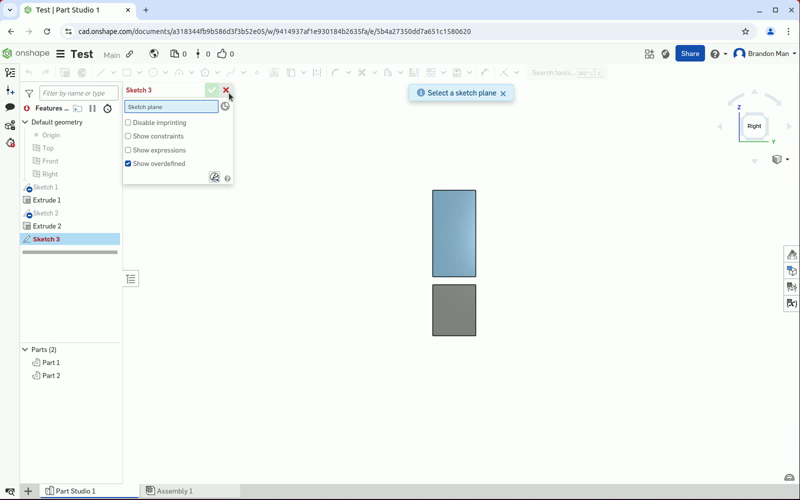
mouse_move(73, 176)
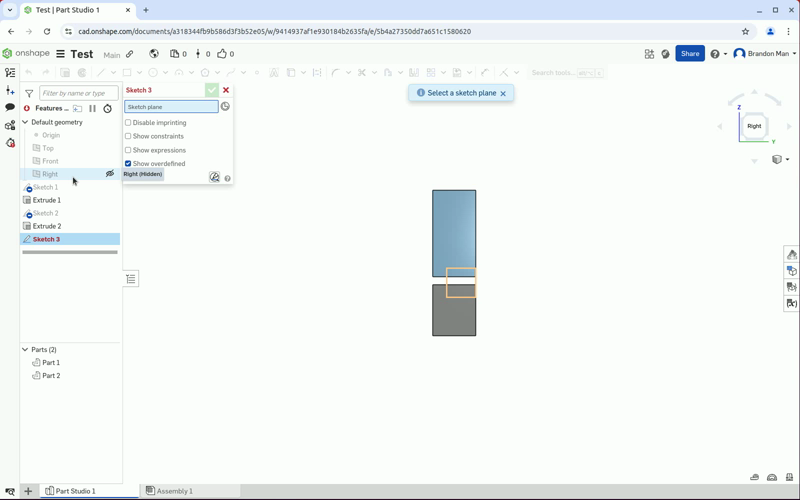
click(73, 176)
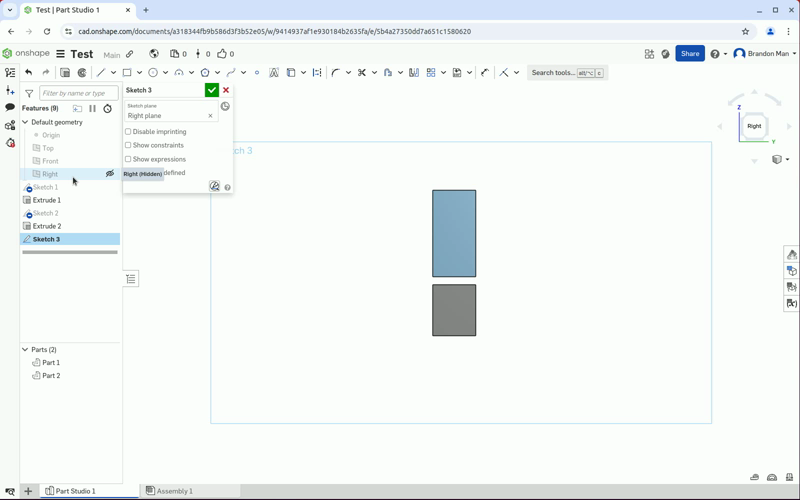
mouse_move(73, 352)
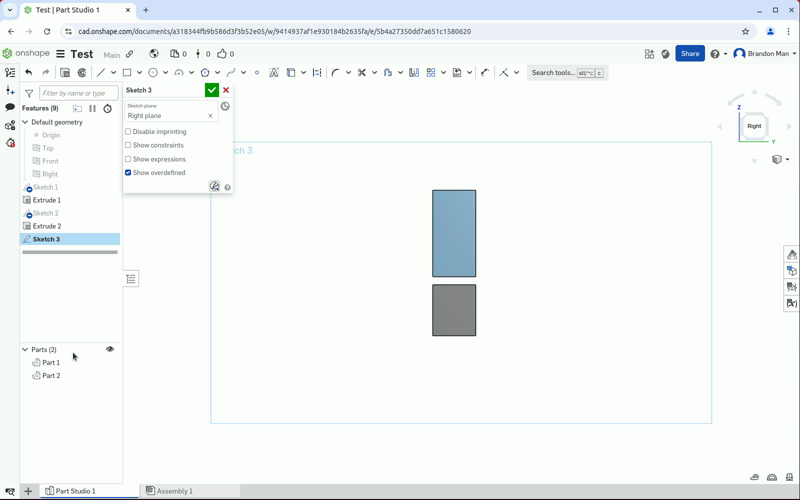
key(y)
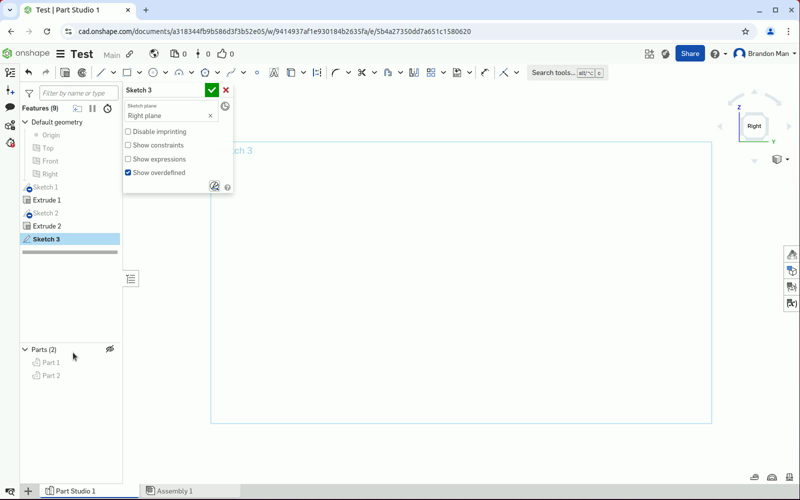
key(l)
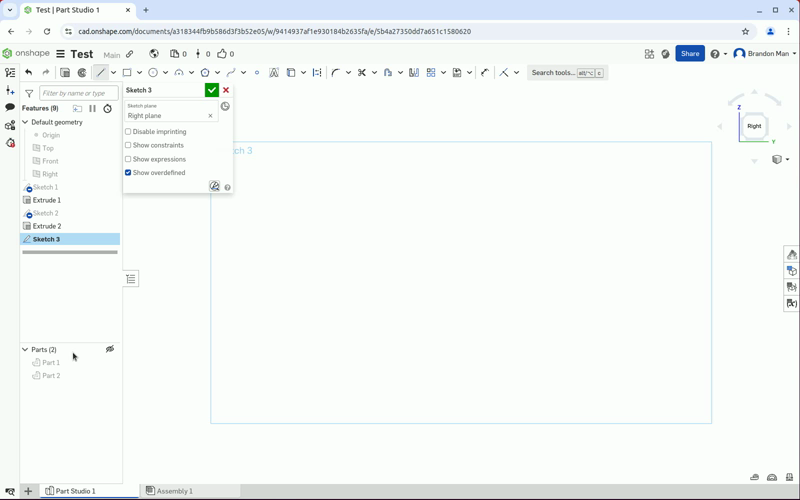
key_down(shift)
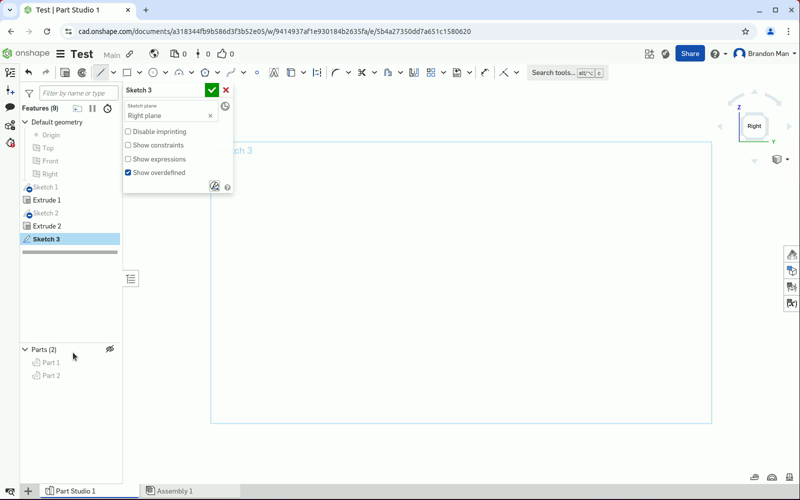
mouse_move(414, 189)
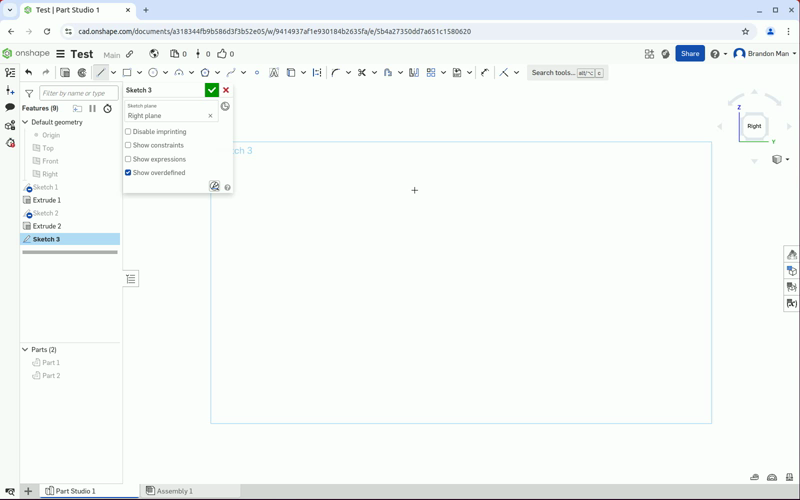
click(414, 189)
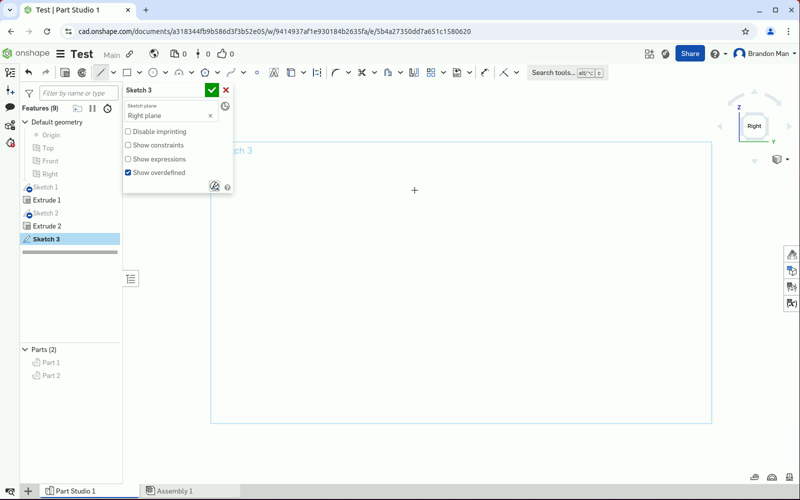
key_up(shift)
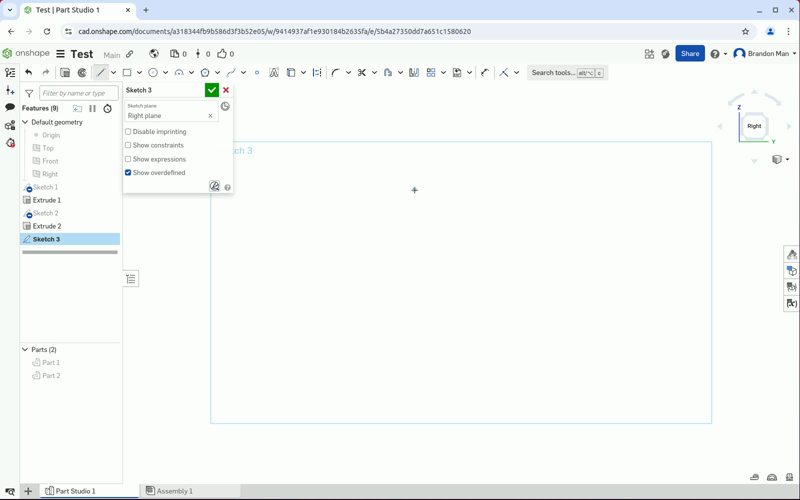
key_down(shift)
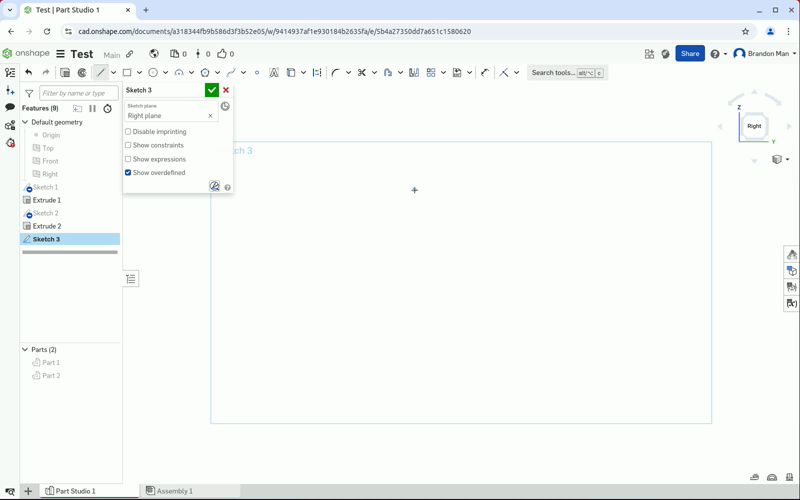
mouse_move(444, 189)
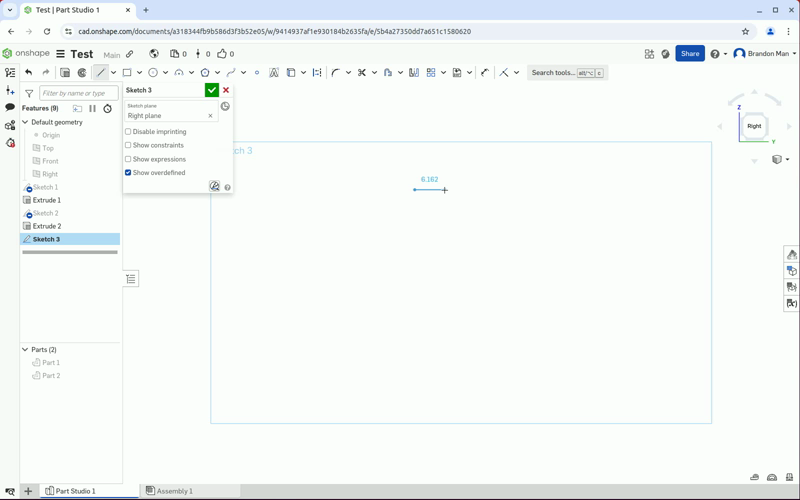
mouse_move(432, 189)
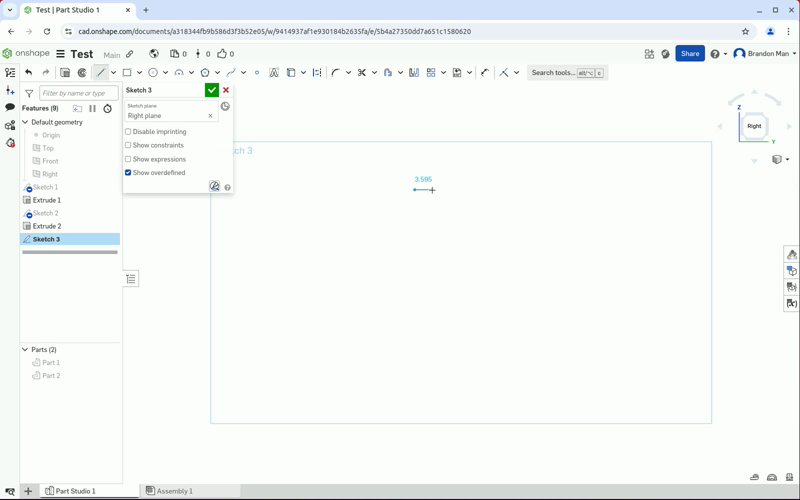
click(432, 189)
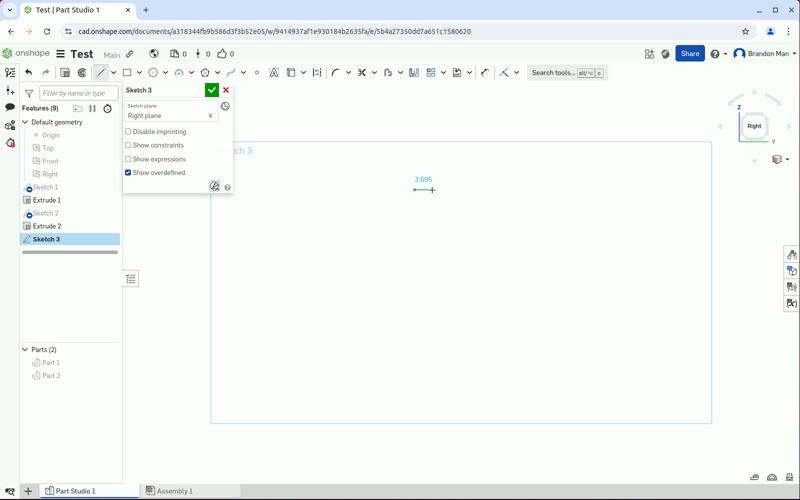
key_up(shift)
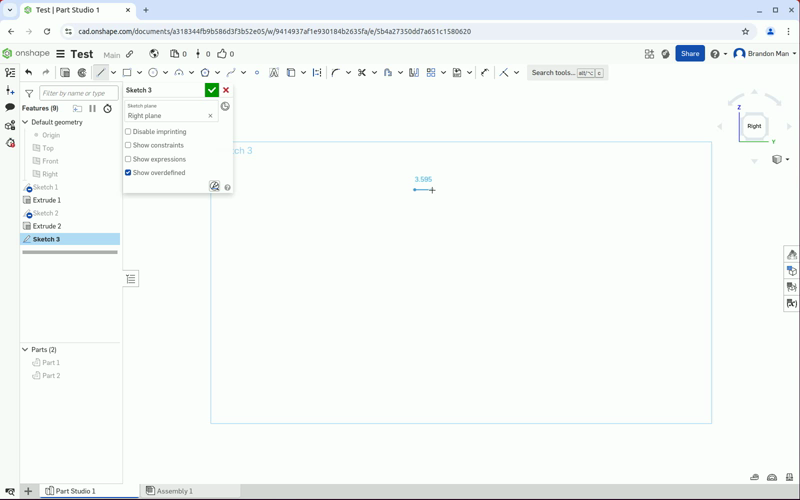
key_down(shift)
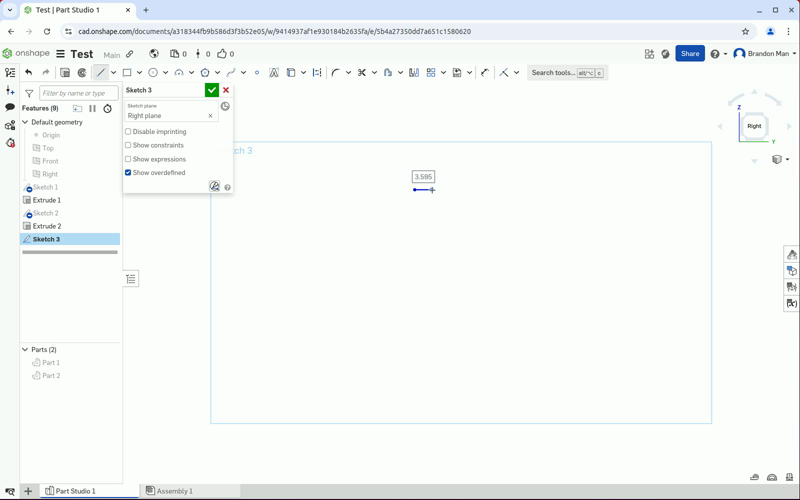
mouse_move(462, 189)
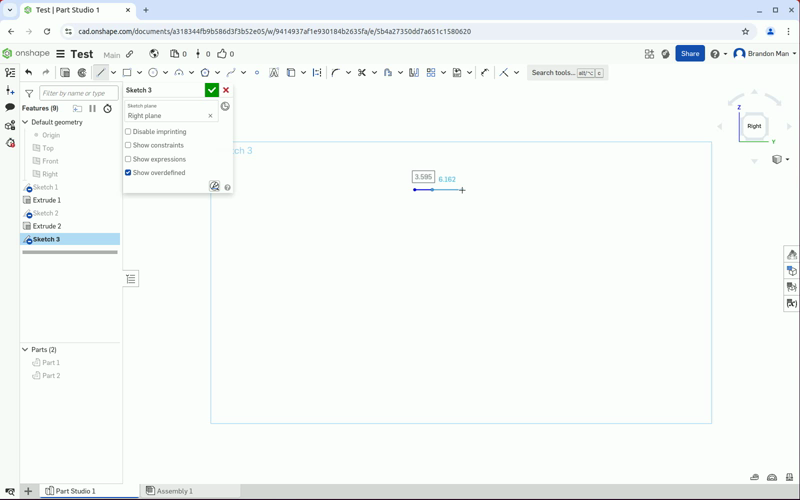
mouse_move(475, 189)
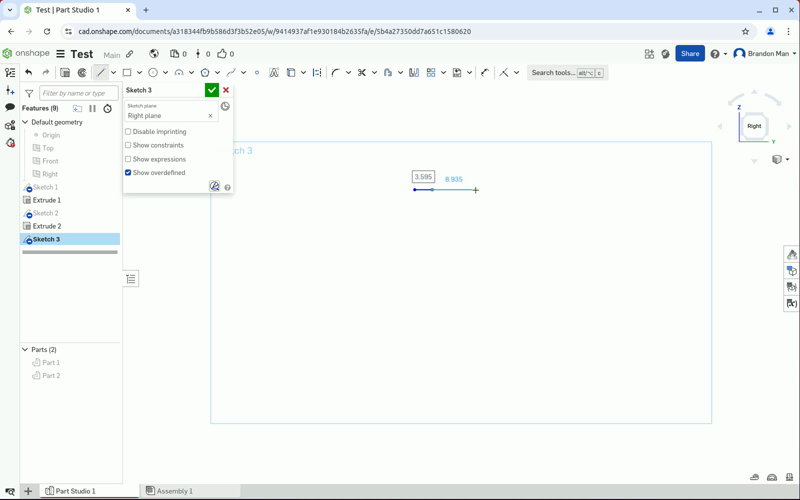
click(475, 189)
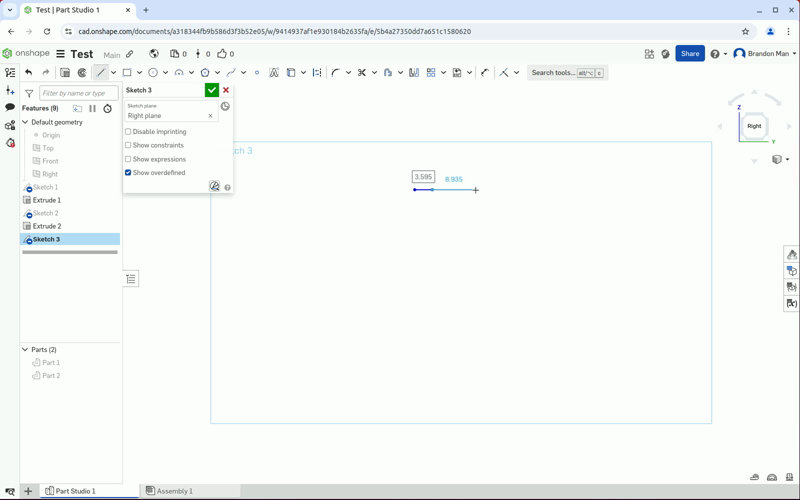
key_up(shift)
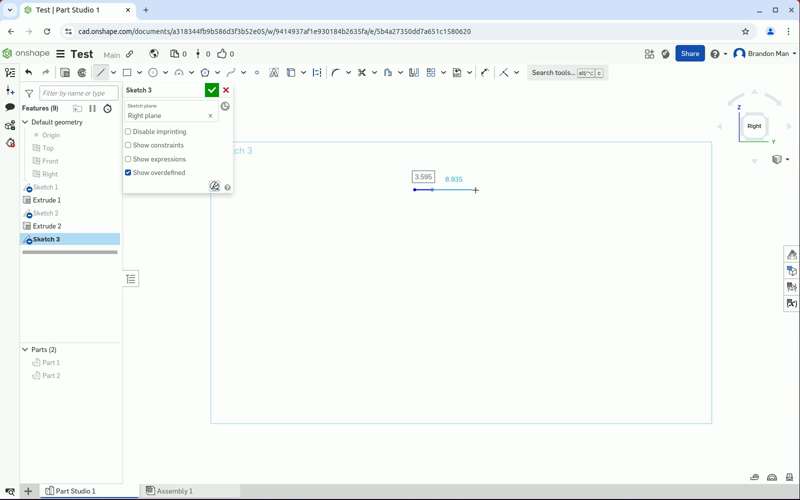
key_down(shift)
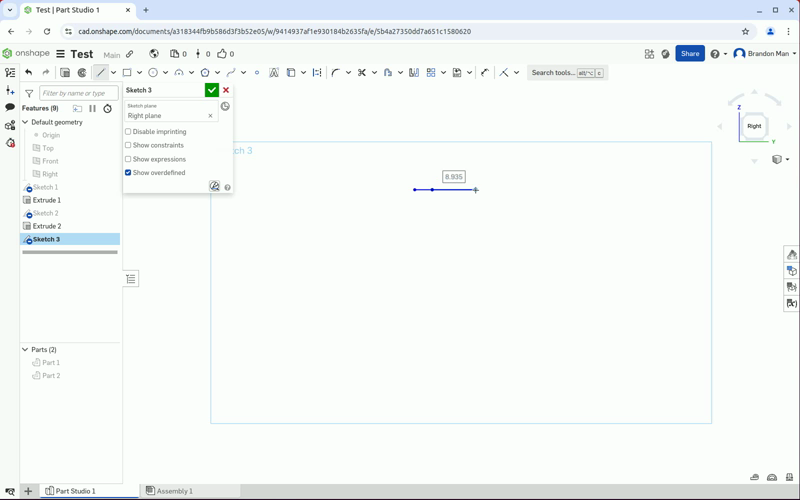
mouse_move(505, 189)
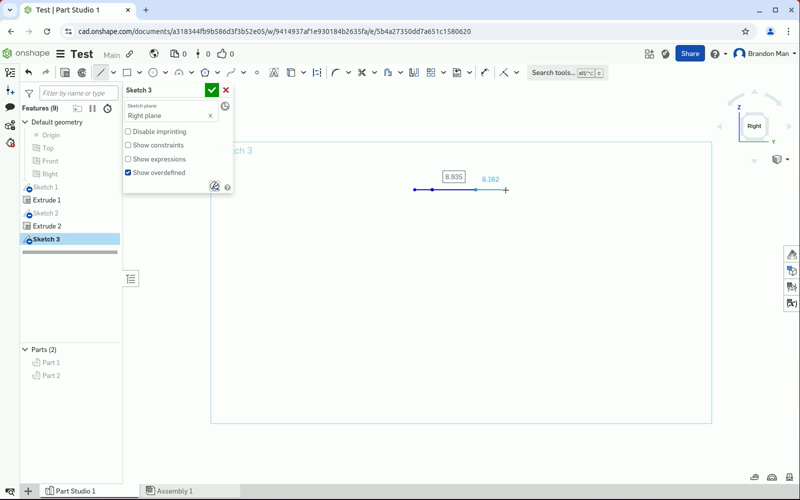
mouse_move(492, 189)
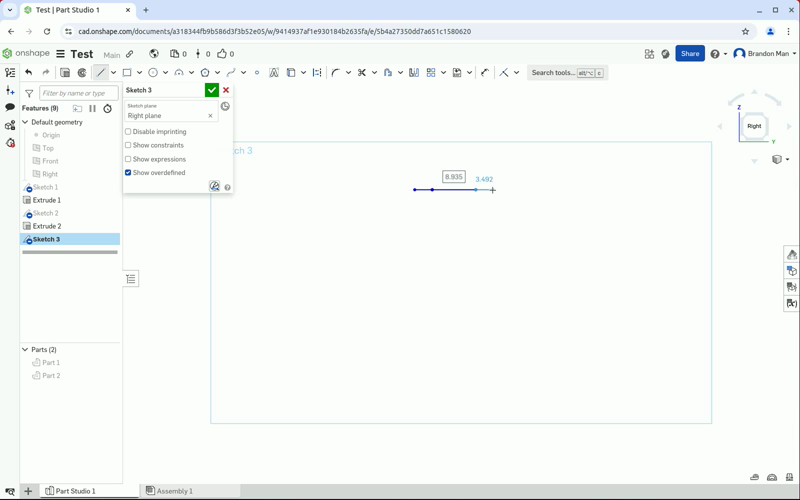
click(492, 189)
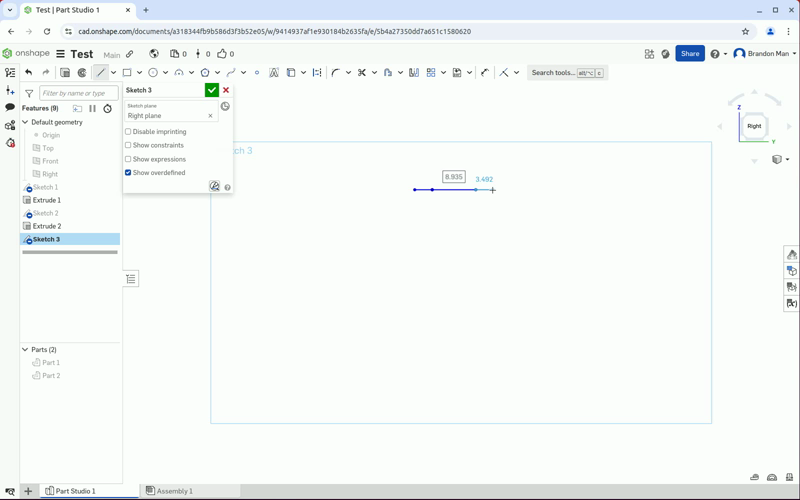
key_up(shift)
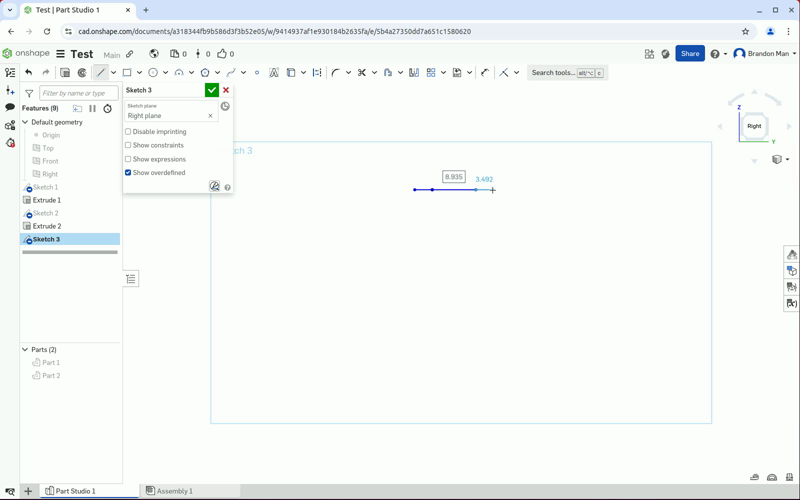
key_down(shift)
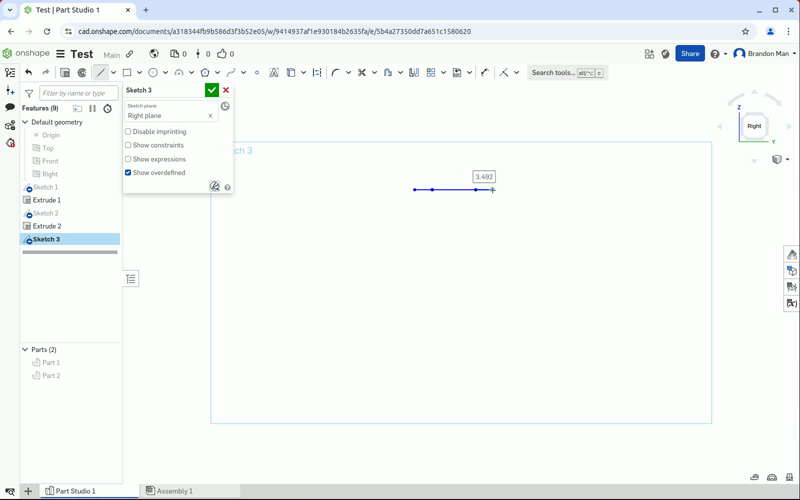
mouse_move(522, 189)
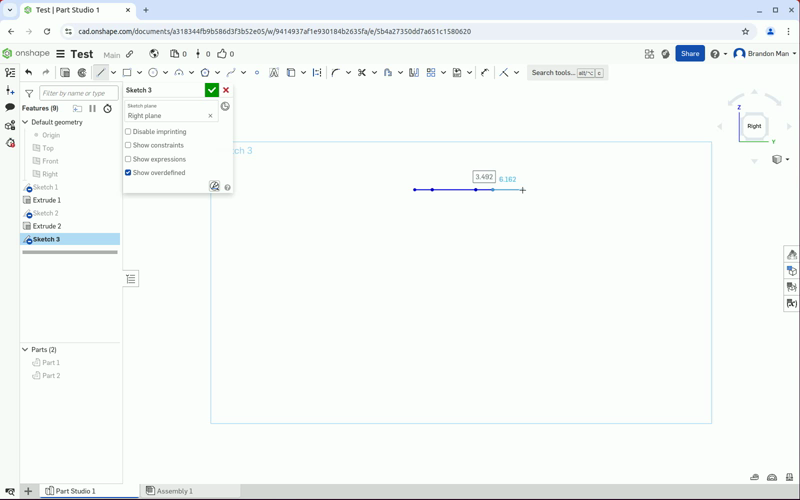
mouse_move(492, 170)
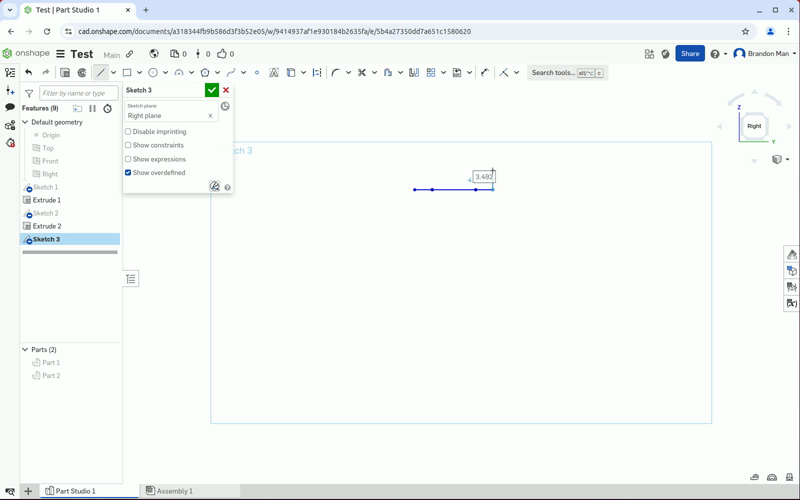
click(492, 170)
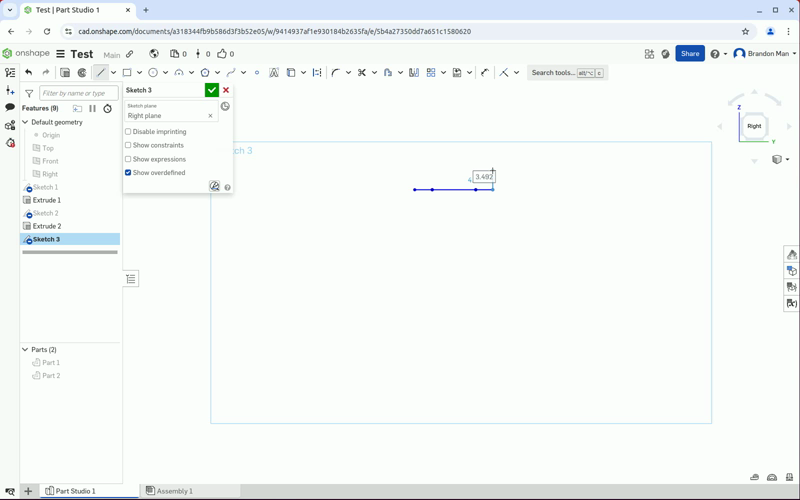
key_up(shift)
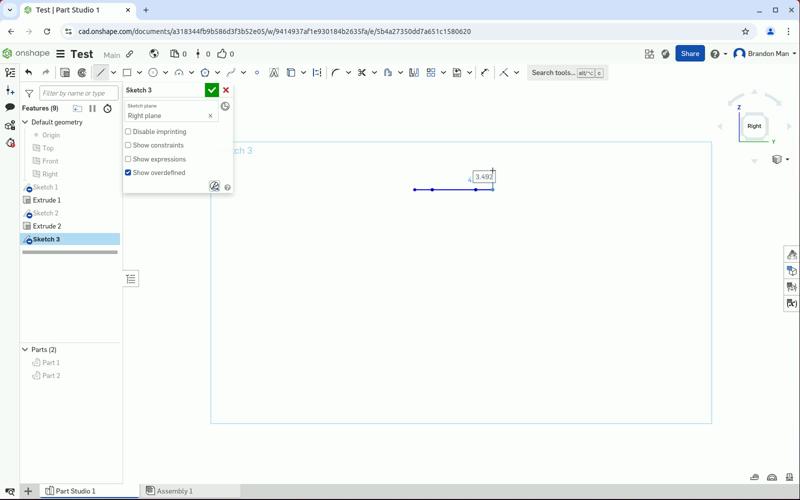
key_down(shift)
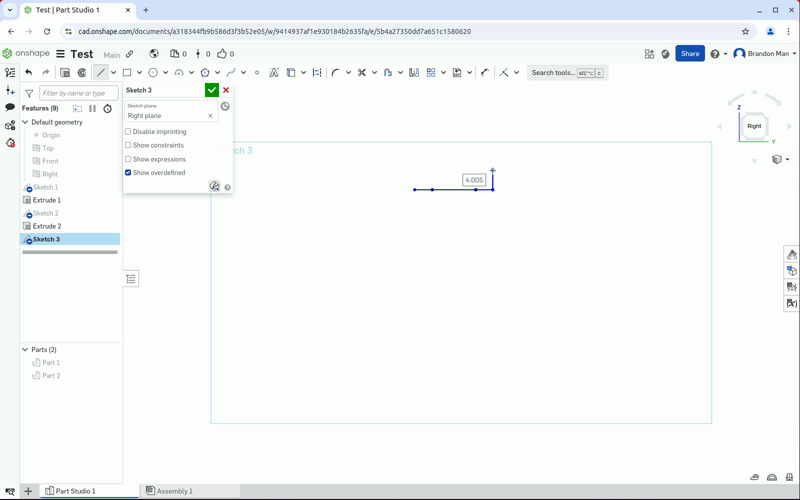
mouse_move(414, 170)
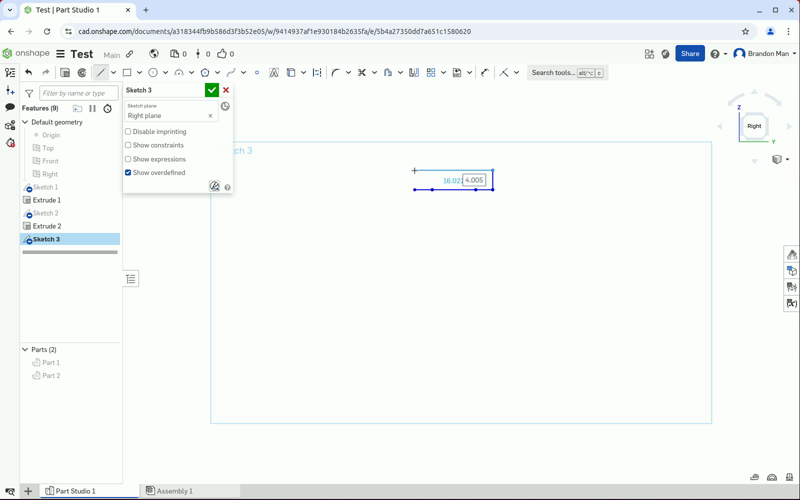
click(414, 170)
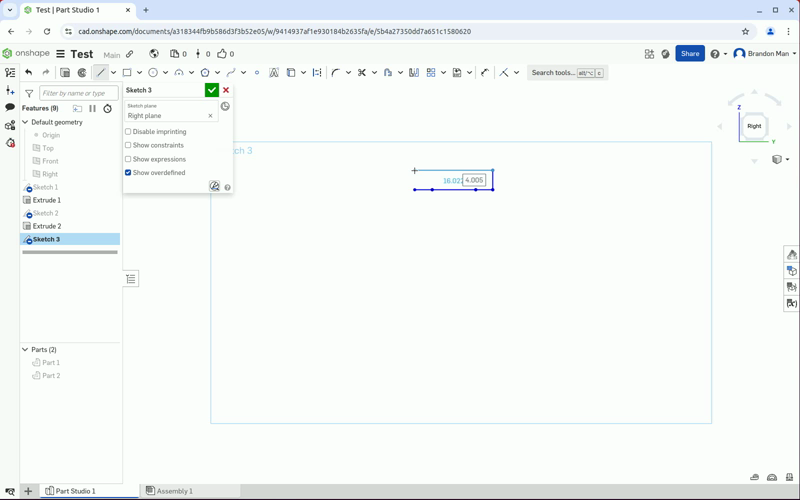
key_up(shift)
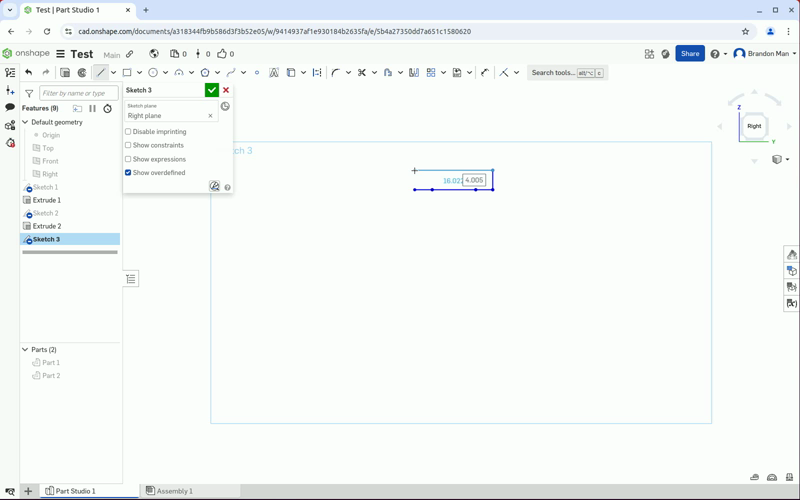
mouse_move(444, 170)
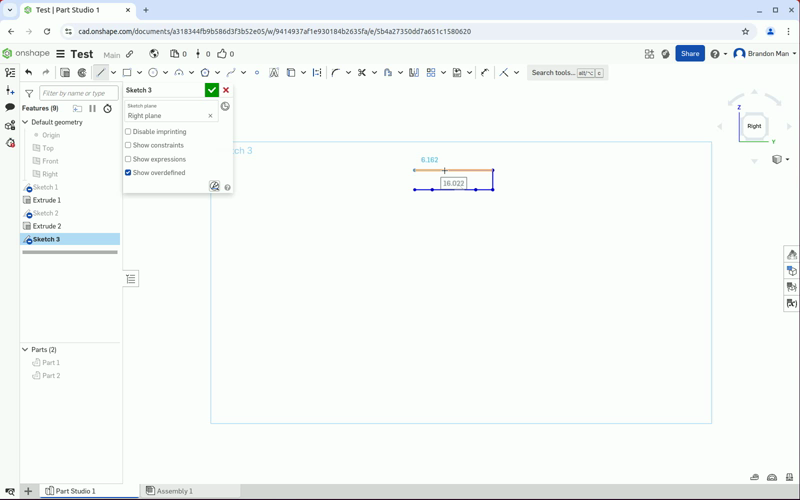
key_down(shift)
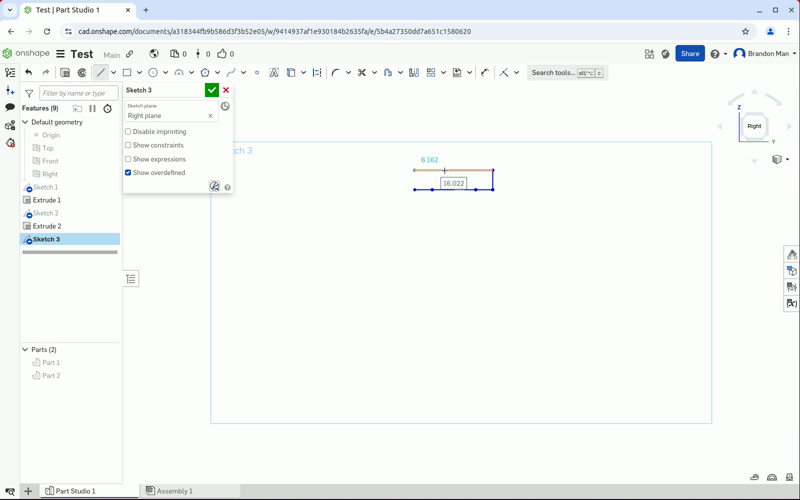
mouse_move(414, 189)
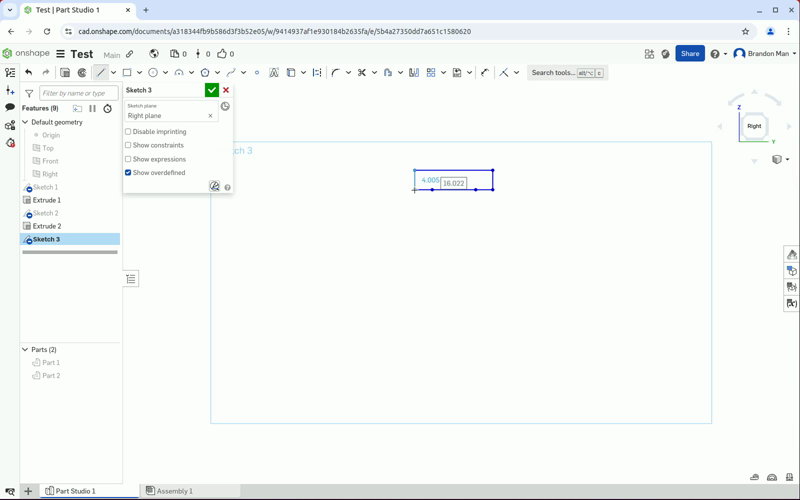
key_up(shift)
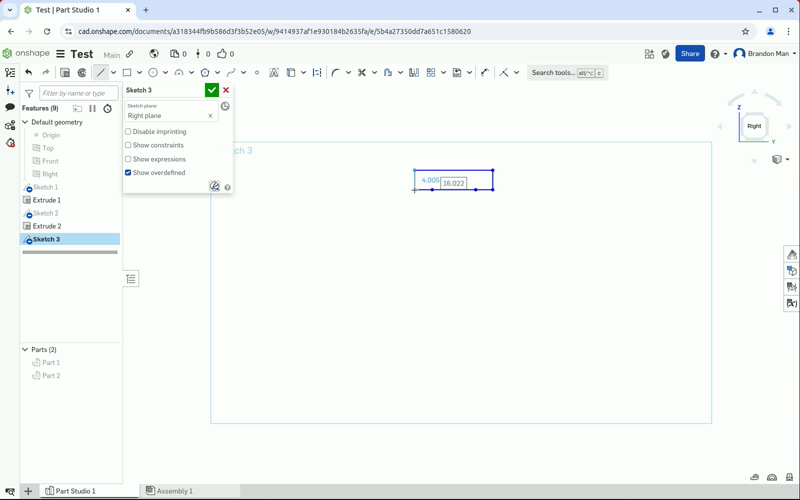
click(414, 189)
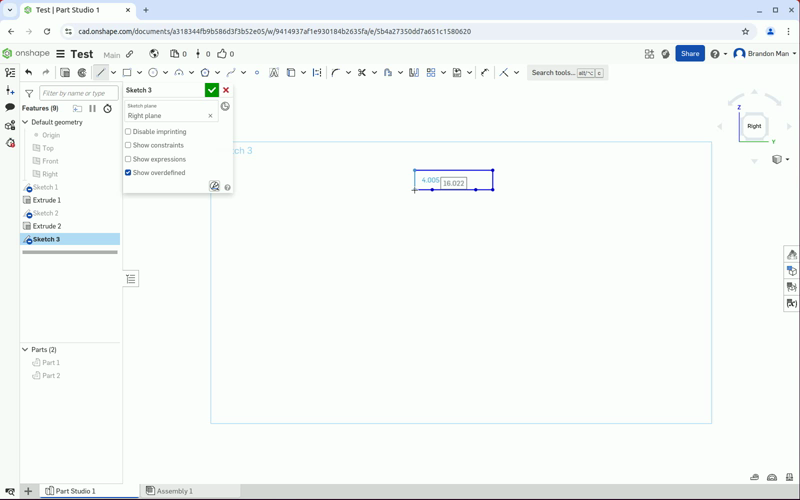
key(esc)
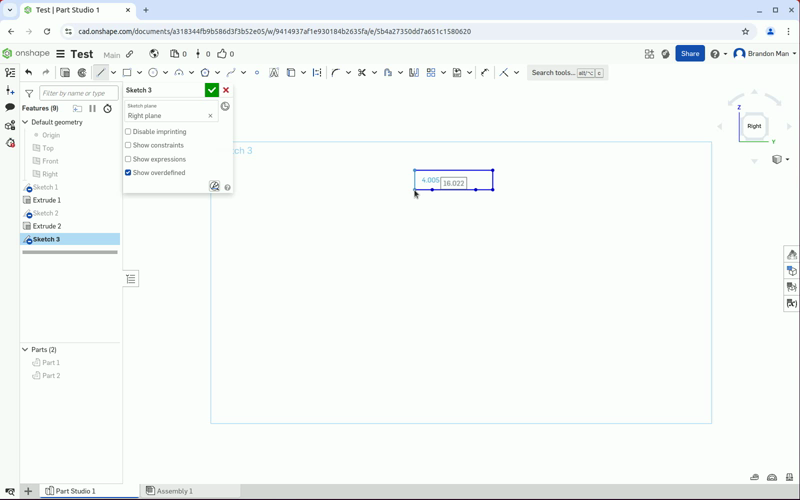
mouse_move(455, 173)
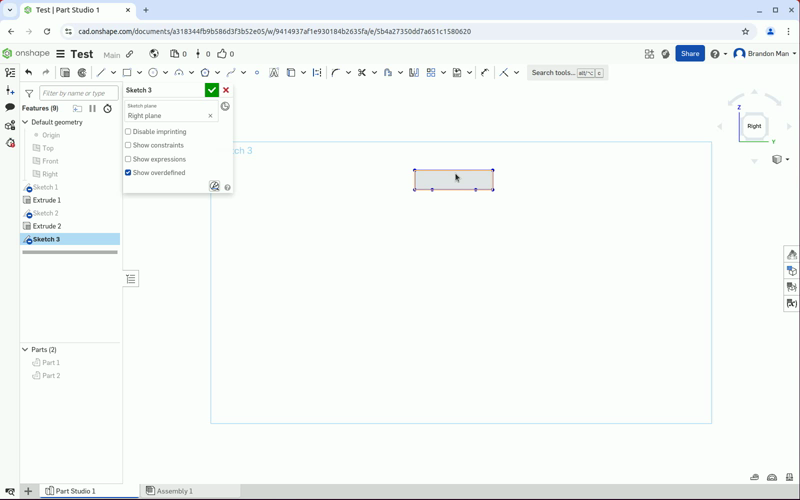
scroll(6)
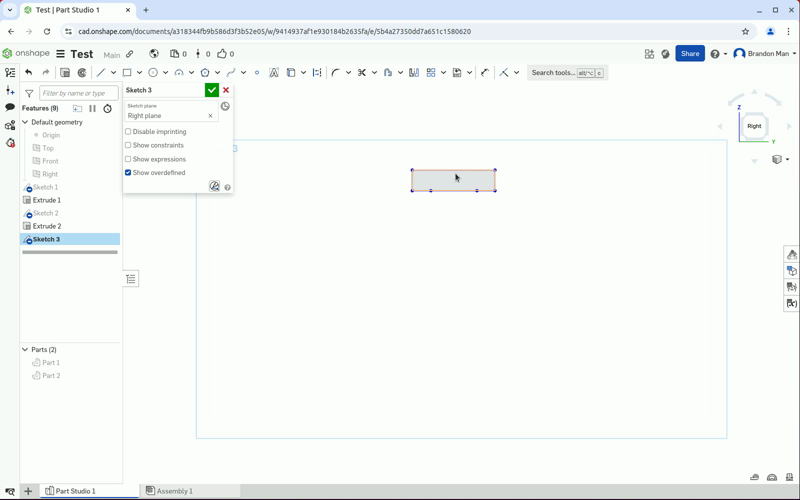
scroll(6)
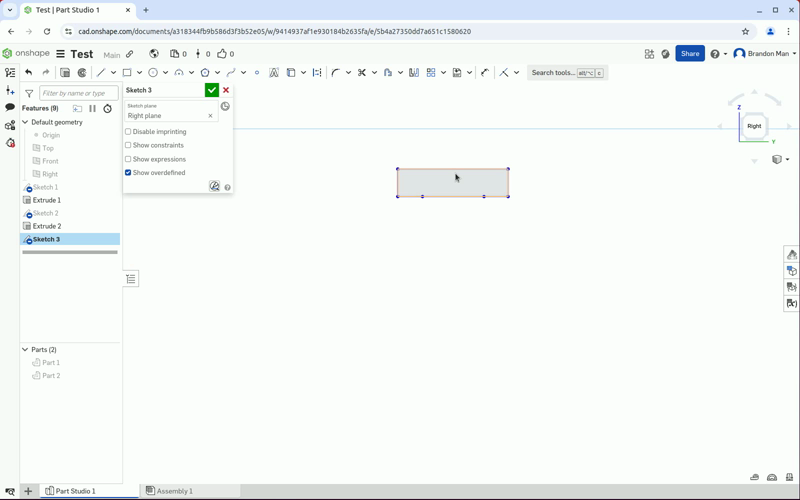
scroll(6)
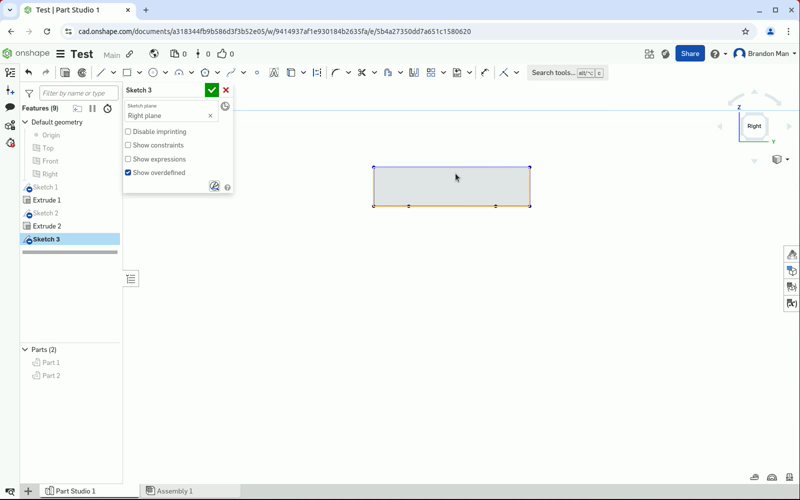
scroll(6)
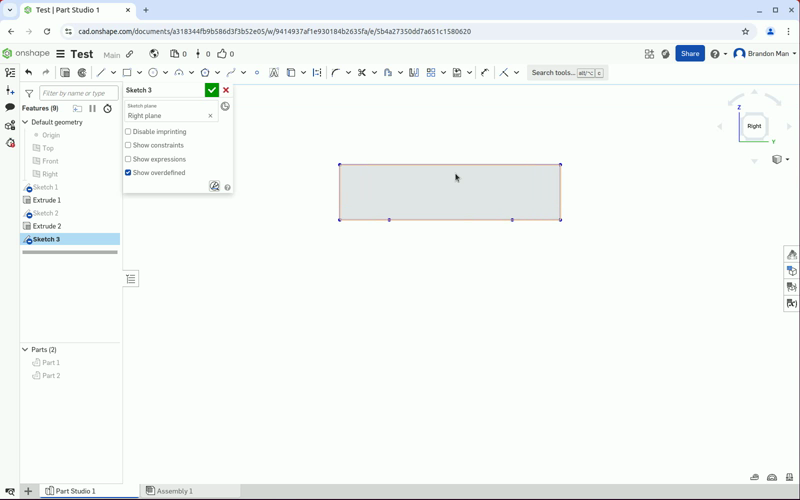
scroll(6)
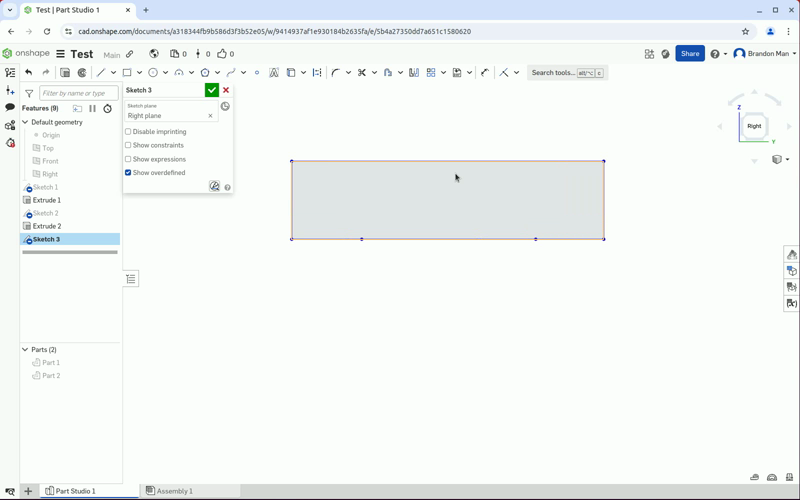
scroll(6)
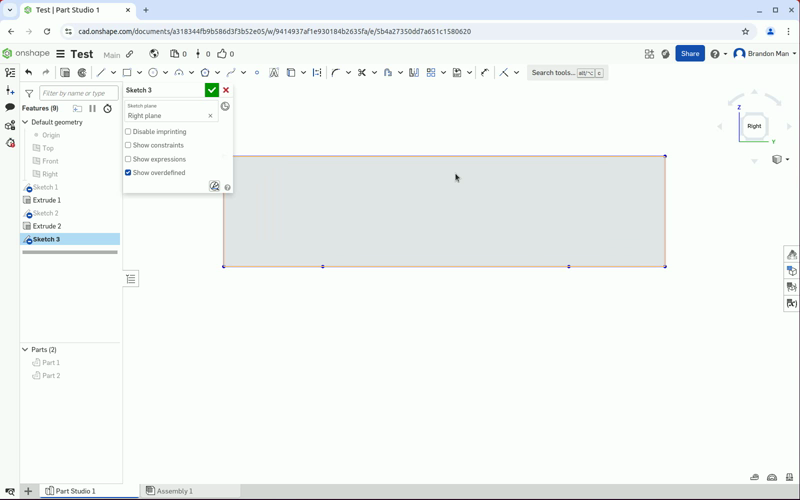
scroll(6)
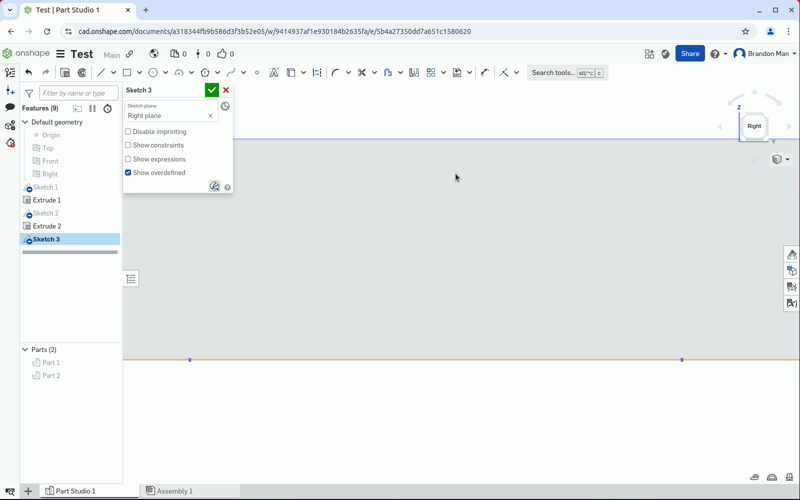
click(455, 173)
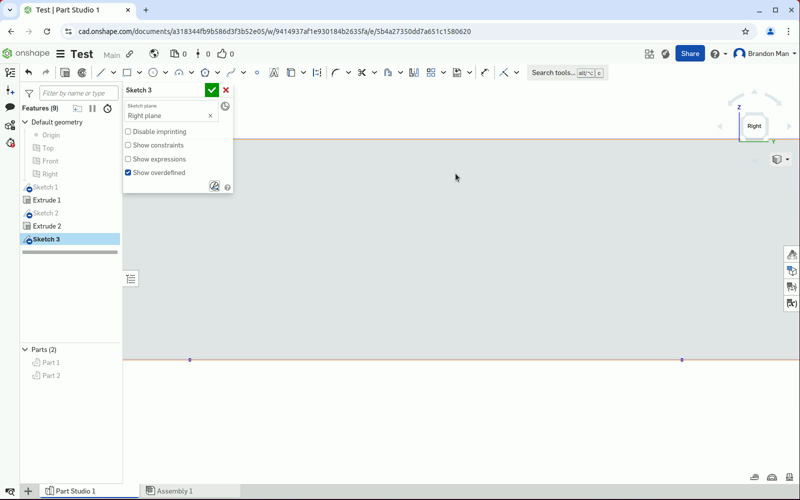
scroll(-6)
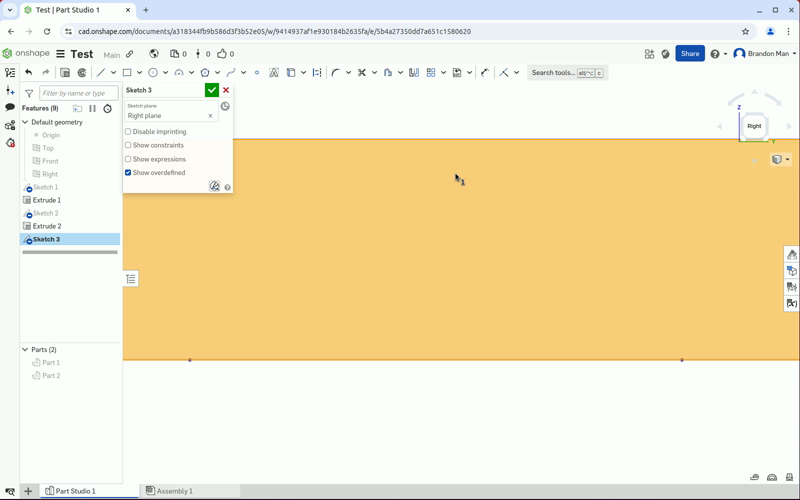
scroll(-6)
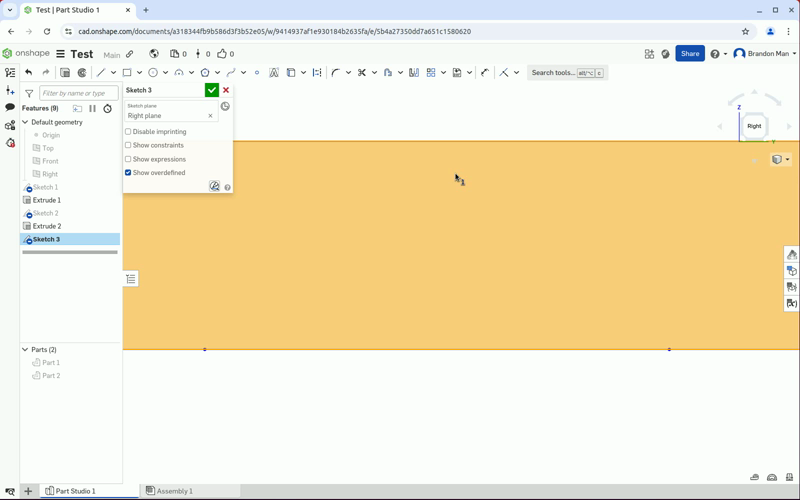
scroll(-6)
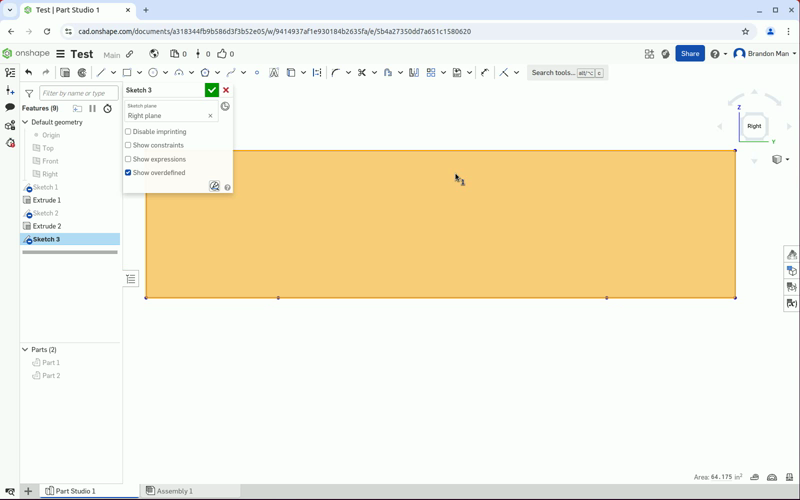
scroll(-6)
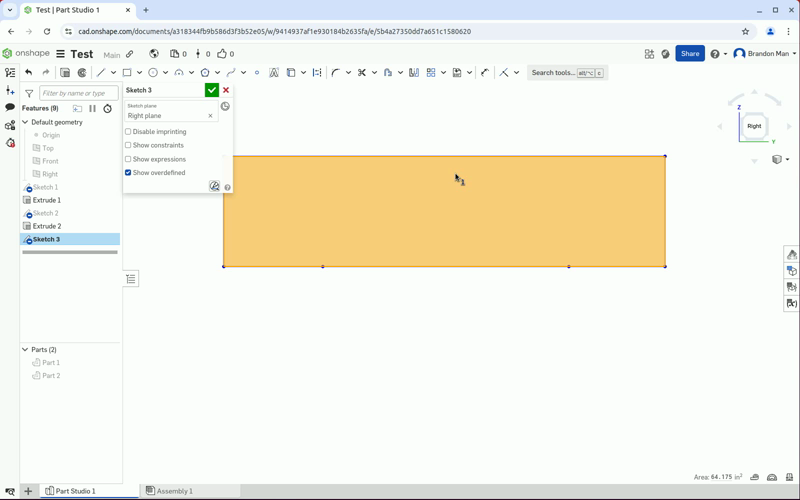
scroll(-6)
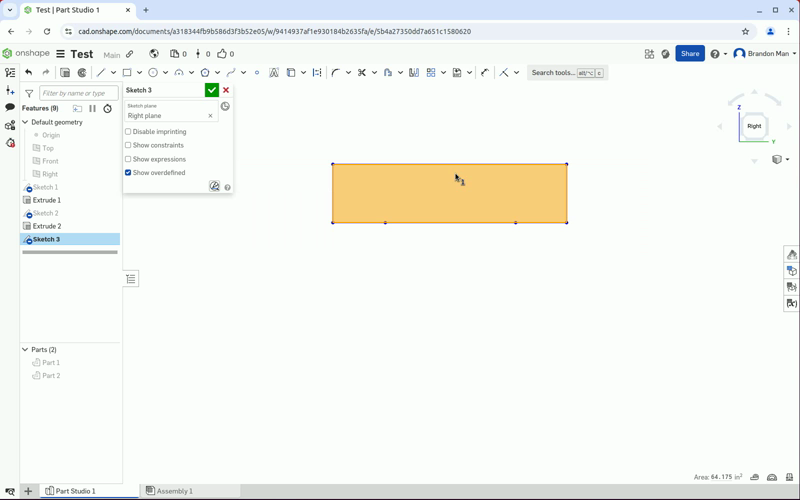
scroll(-6)
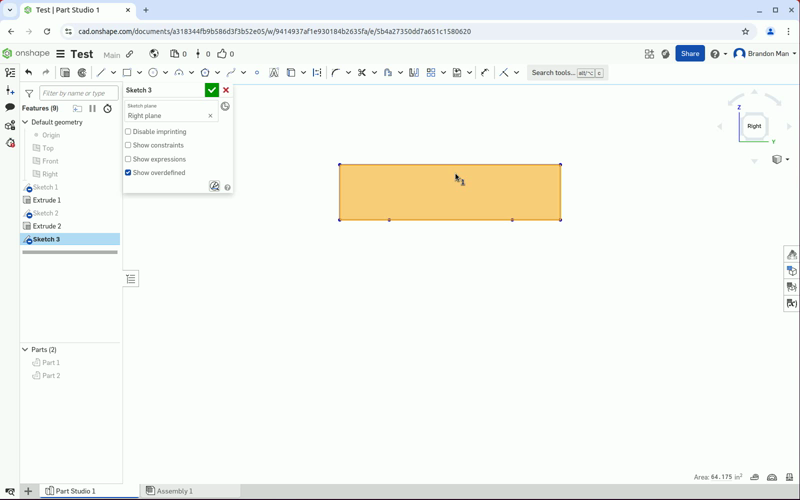
scroll(-6)
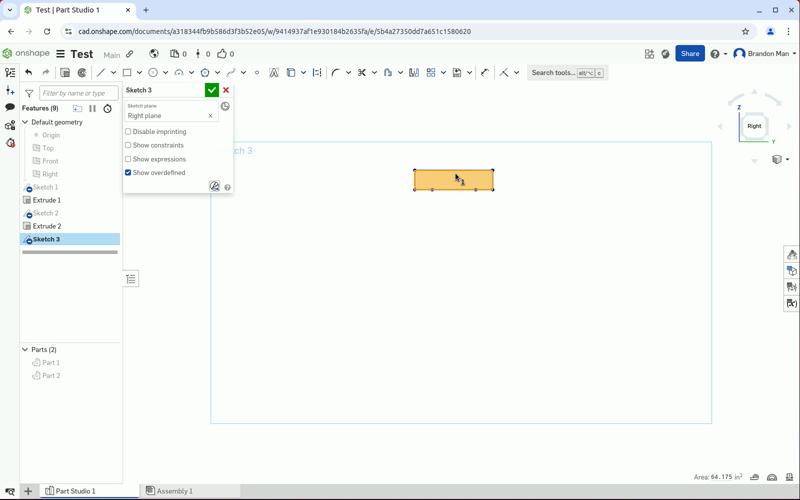
mouse_move(73, 352)
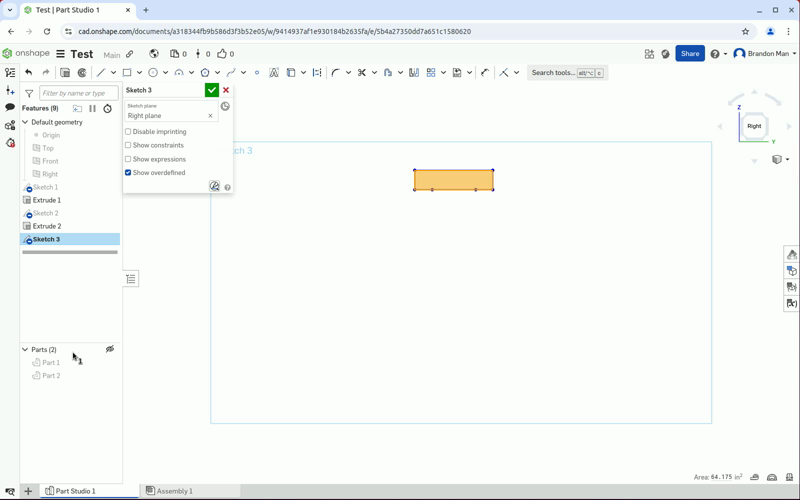
key(shift+y)
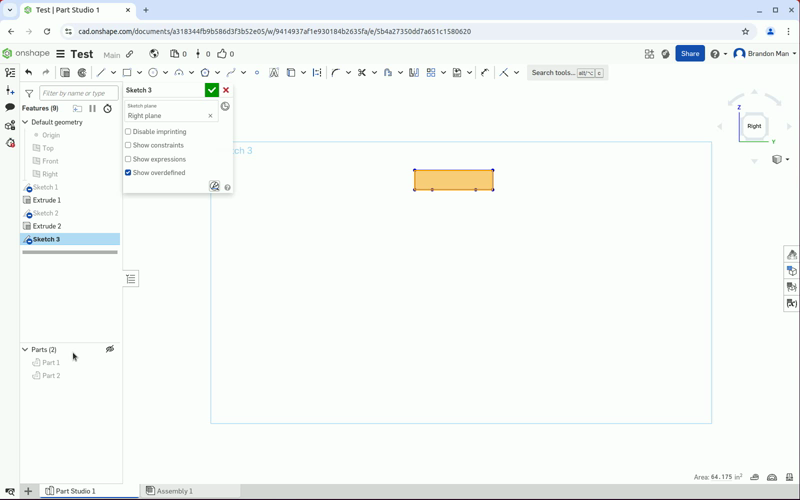
key(shift+e)
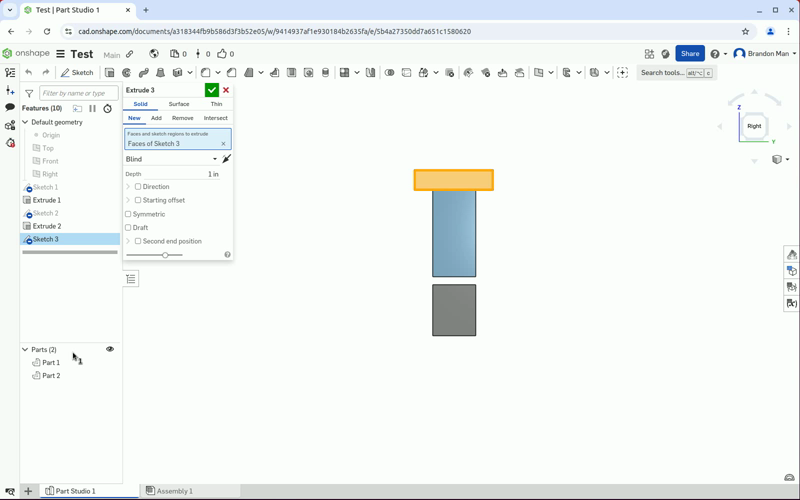
mouse_move(143, 106)
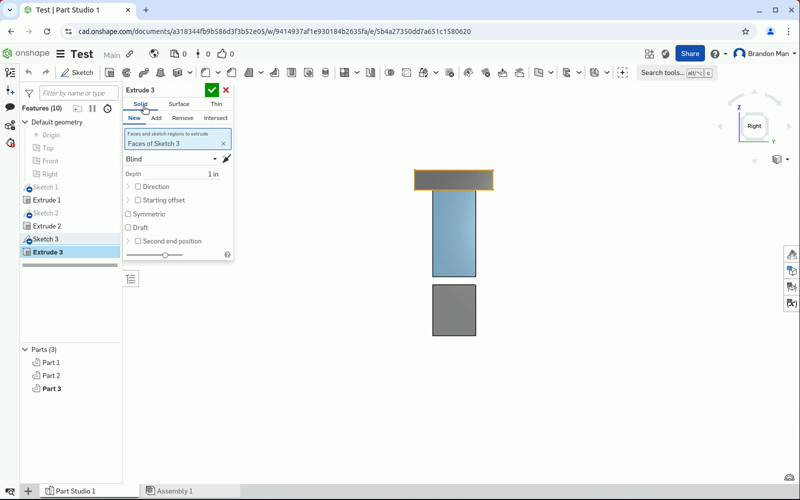
click(143, 106)
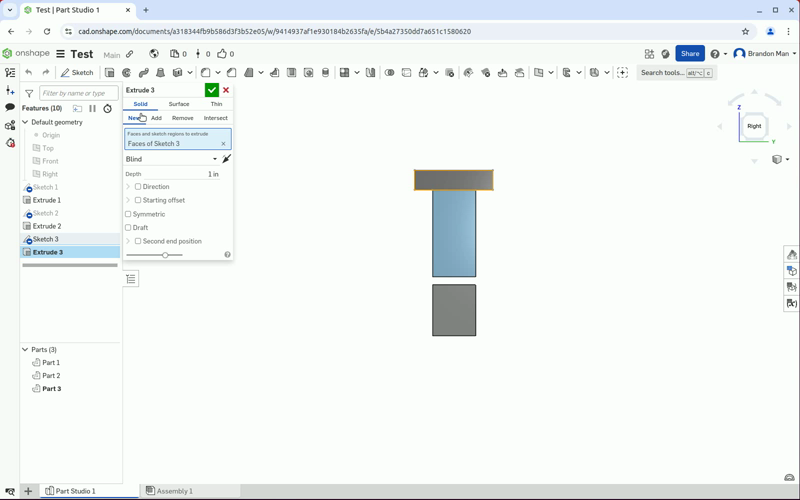
mouse_move(137, 120)
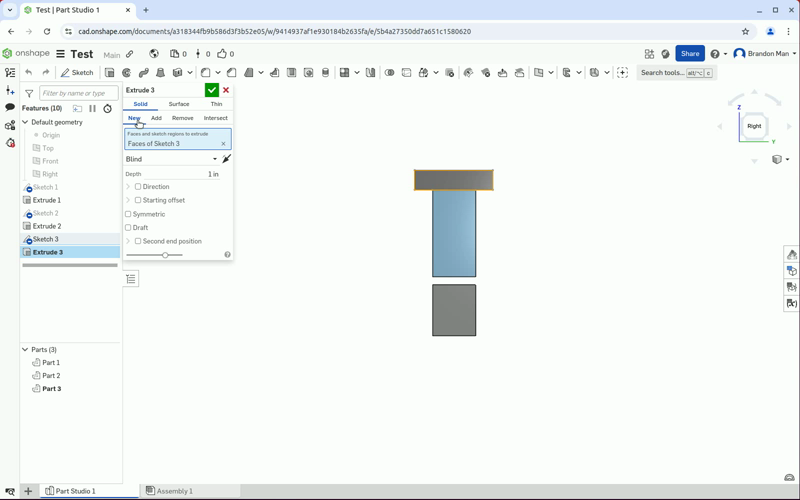
click(137, 120)
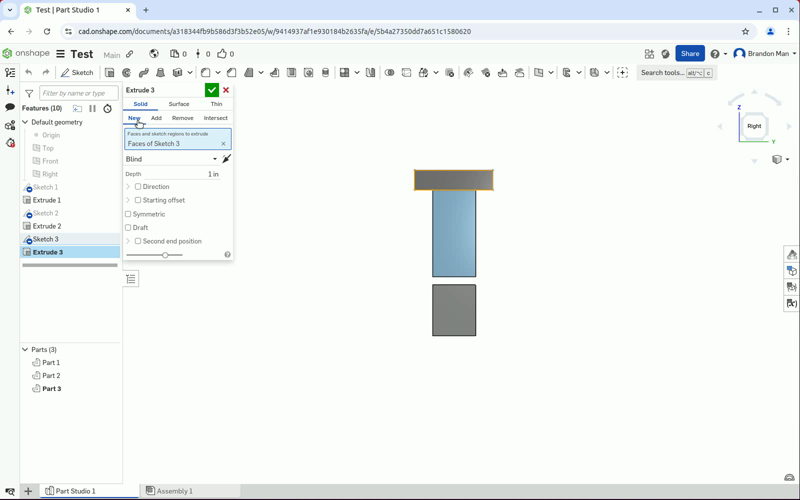
key(tab, 4)
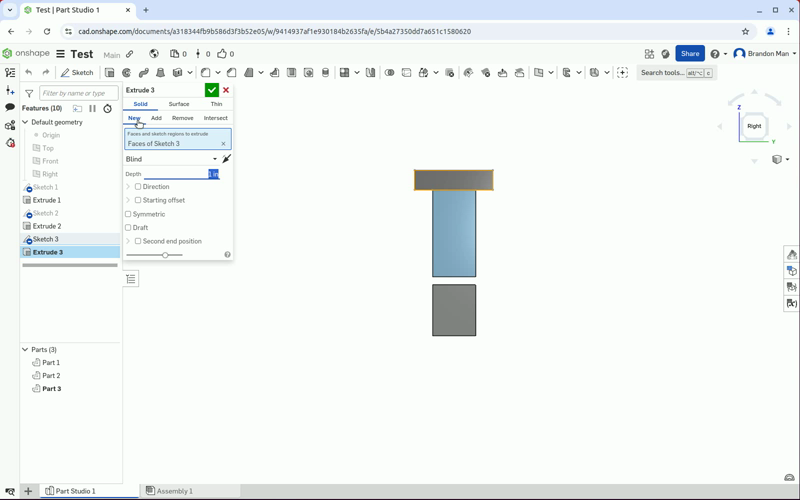
text(7.943)
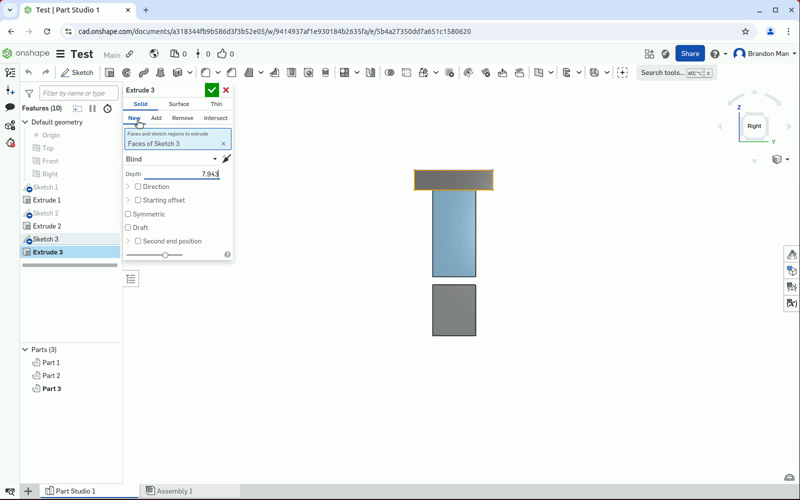
key(enter)
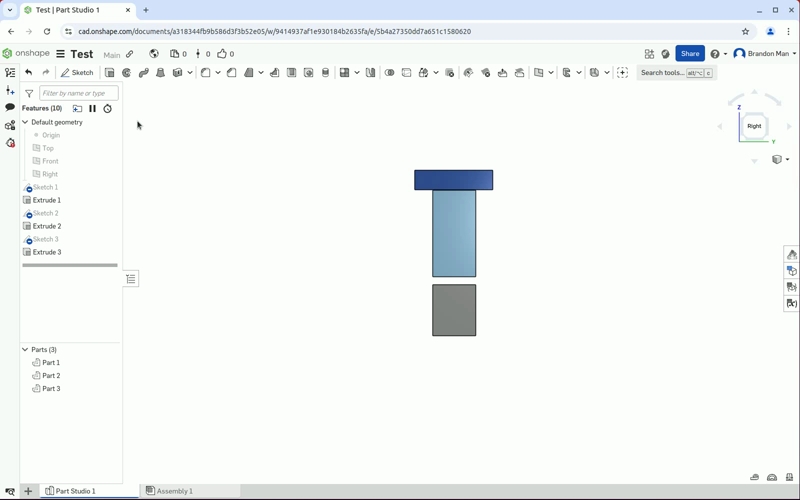
key(shift+h)
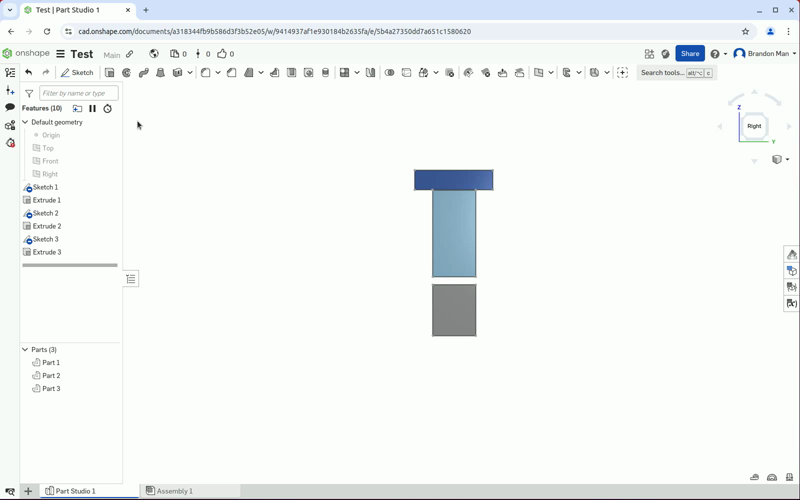
key(shift+h)
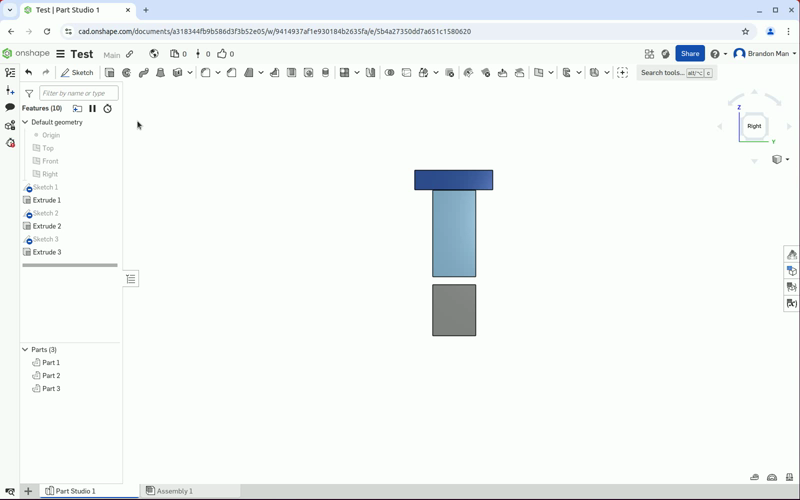
mouse_move(73, 189)
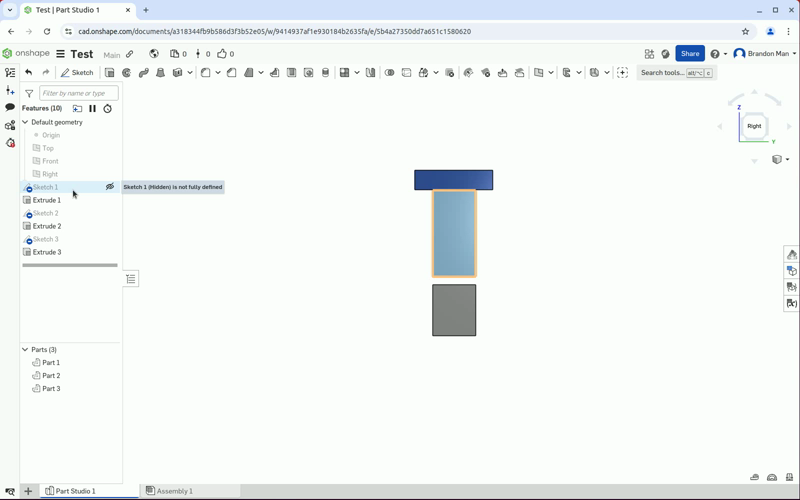
click(73, 189)
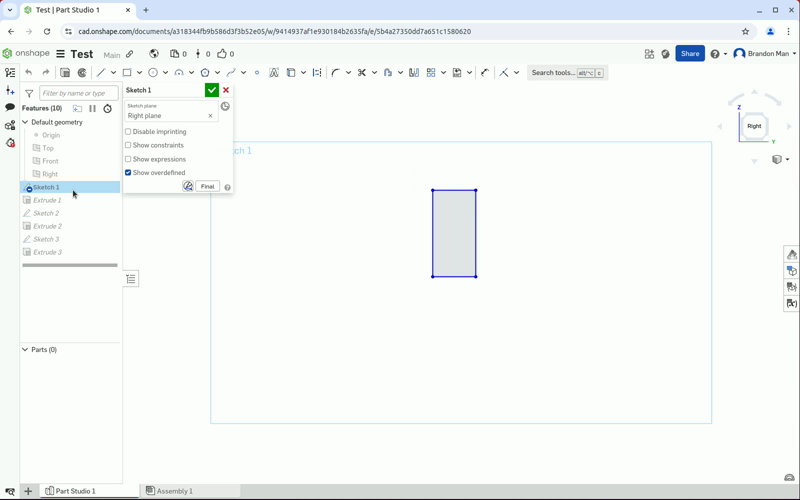
mouse_move(229, 92)
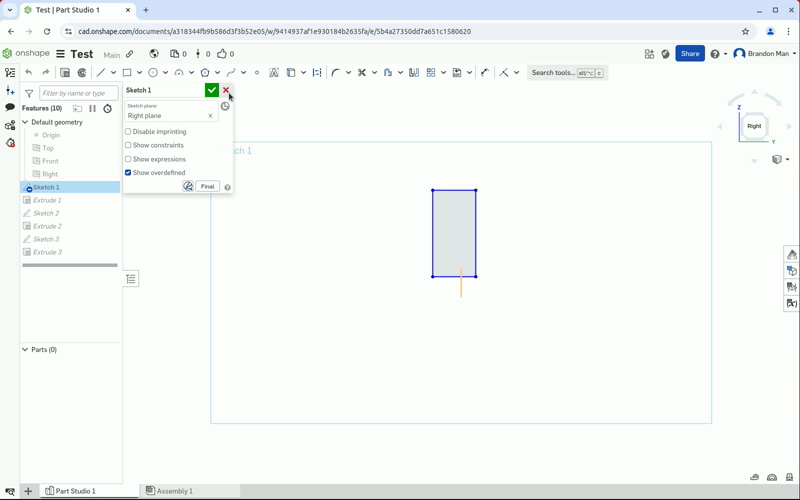
click(229, 92)
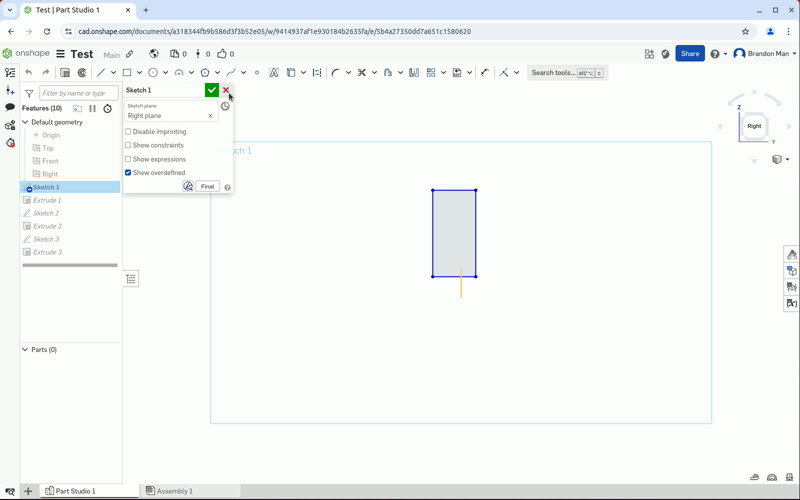
key(shift+s)
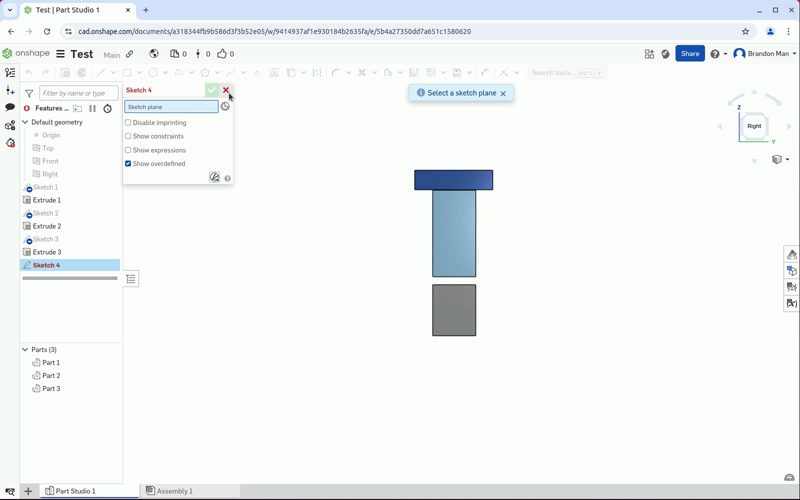
mouse_move(73, 176)
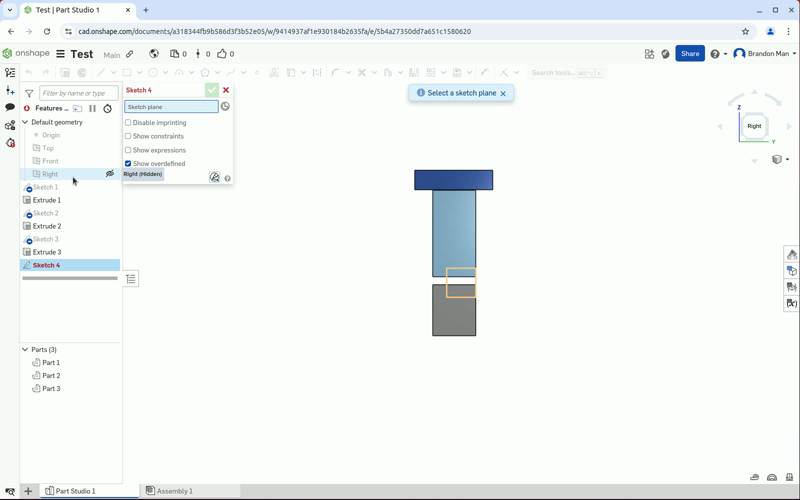
click(73, 176)
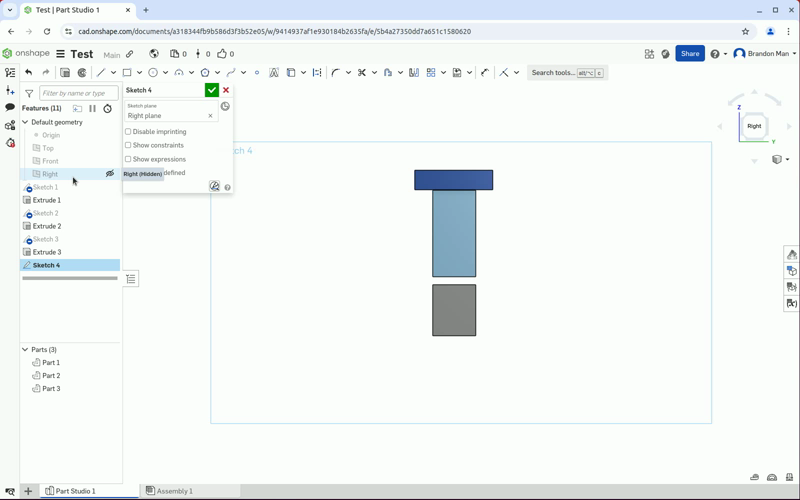
mouse_move(73, 352)
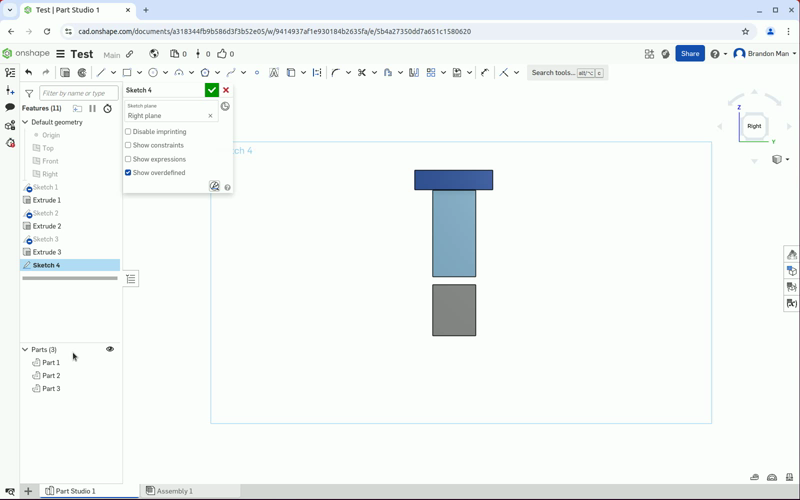
key(y)
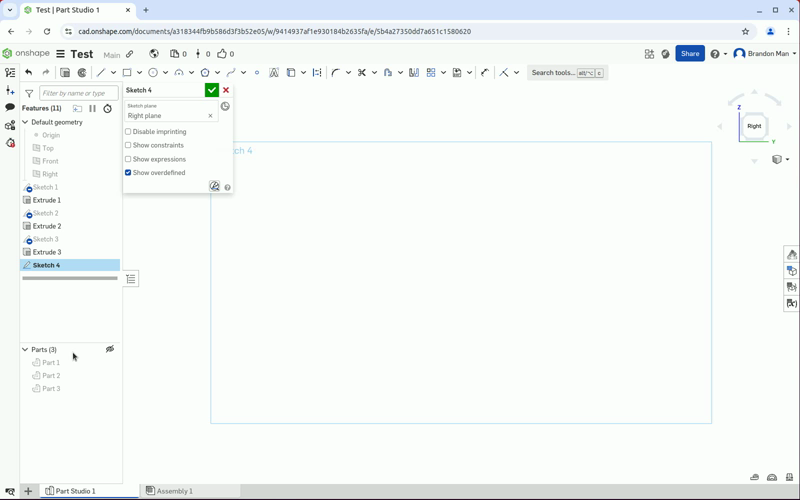
key(l)
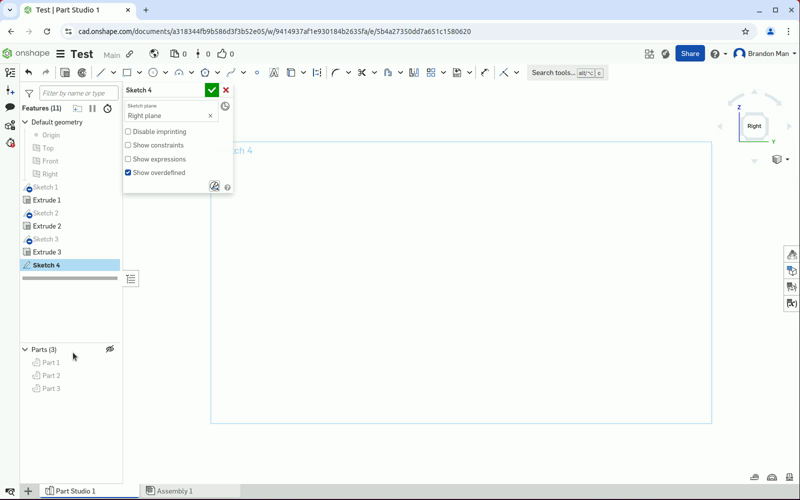
key_down(shift)
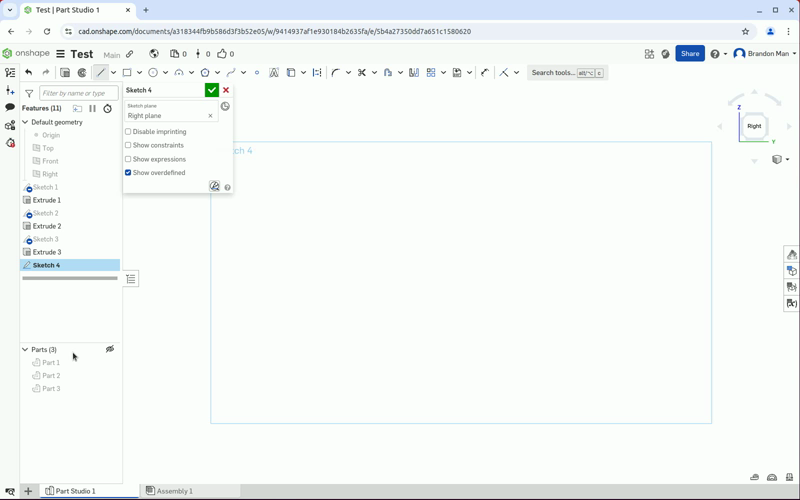
mouse_move(413, 284)
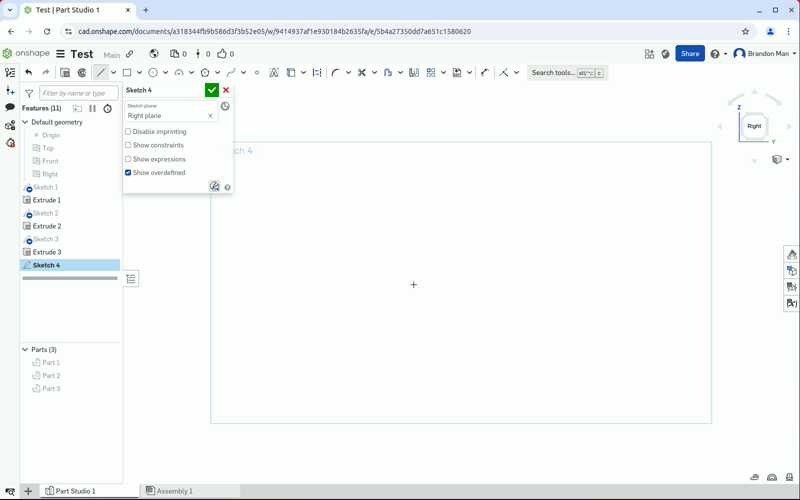
click(413, 284)
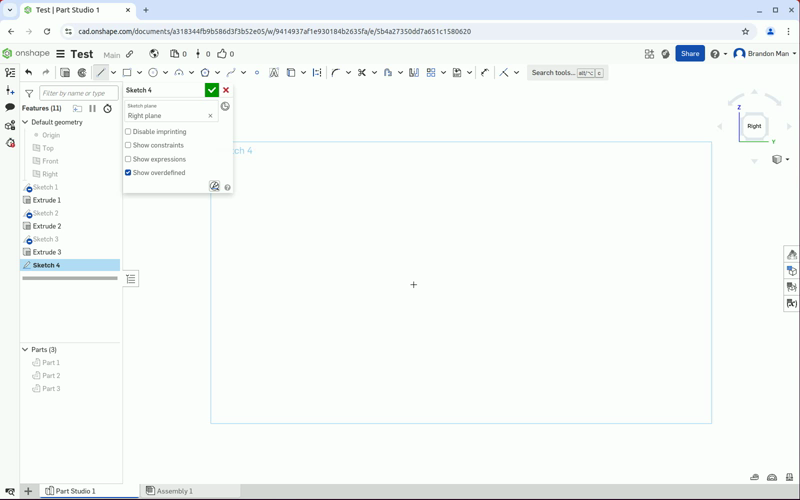
key_up(shift)
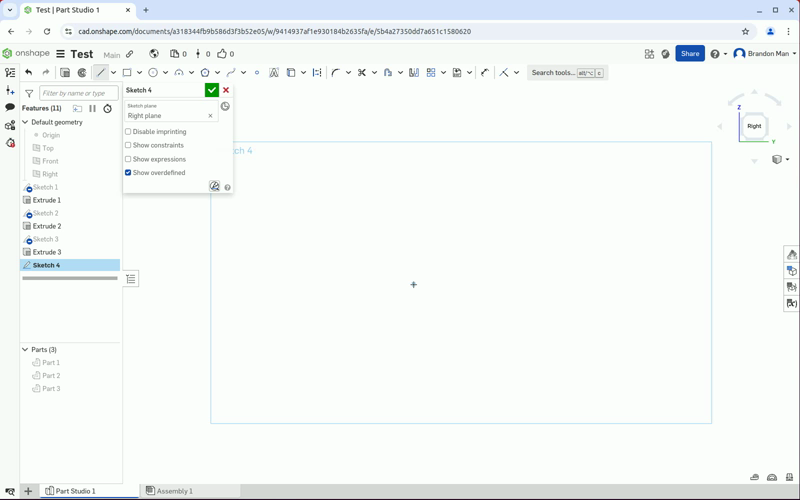
key_down(shift)
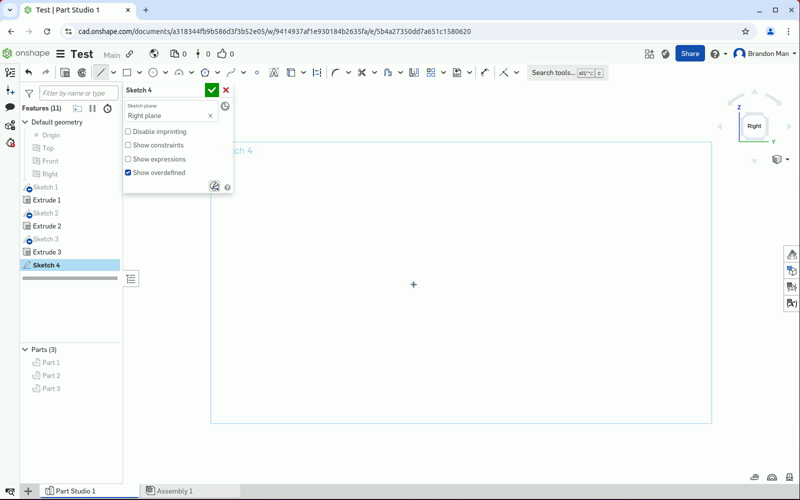
mouse_move(444, 284)
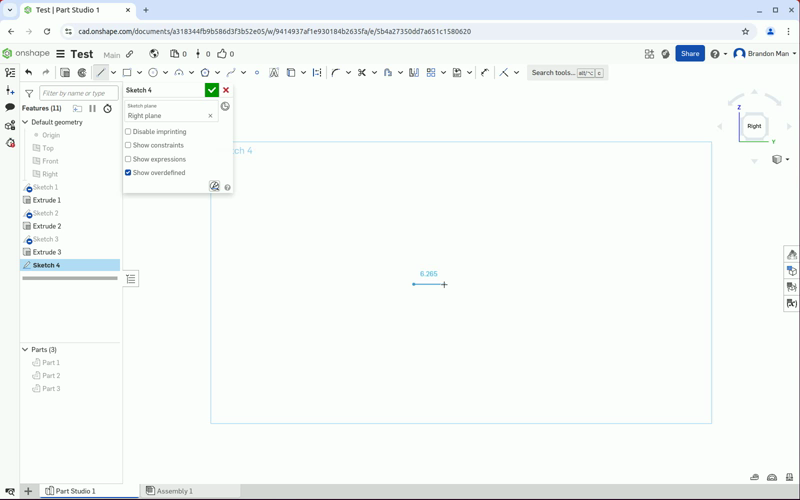
mouse_move(433, 284)
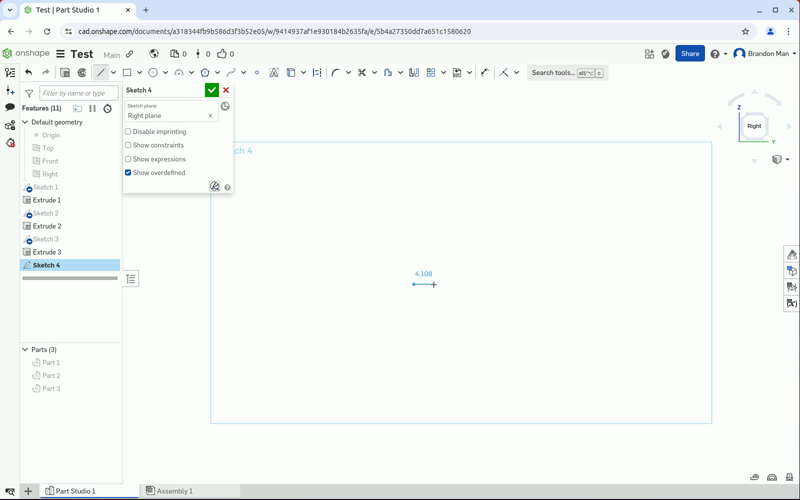
click(433, 284)
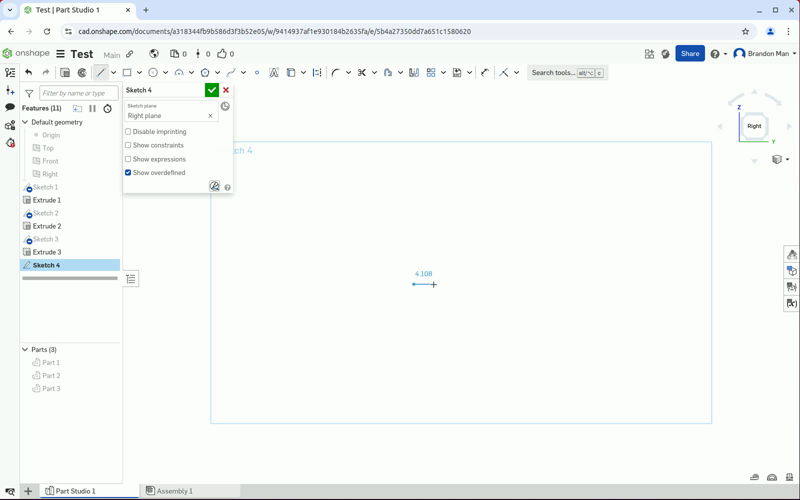
key_up(shift)
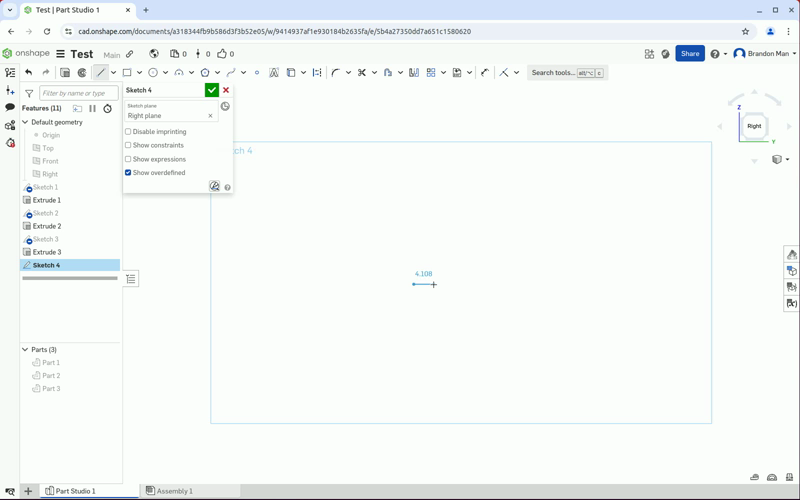
key_down(shift)
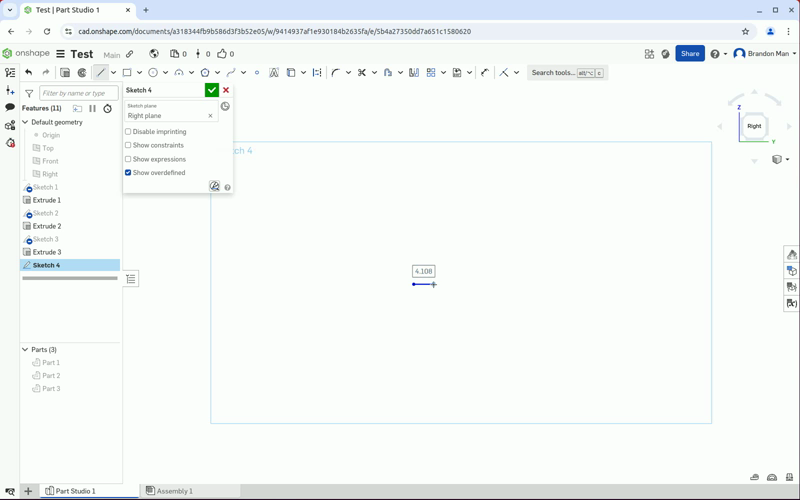
mouse_move(463, 284)
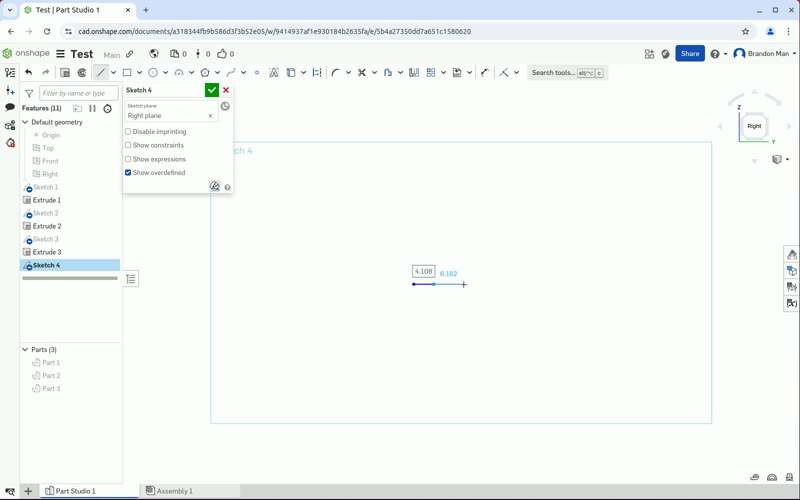
mouse_move(475, 284)
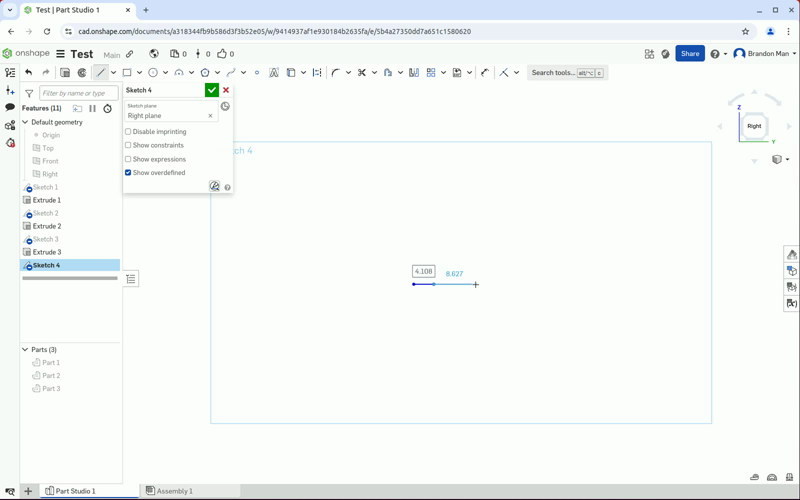
click(475, 284)
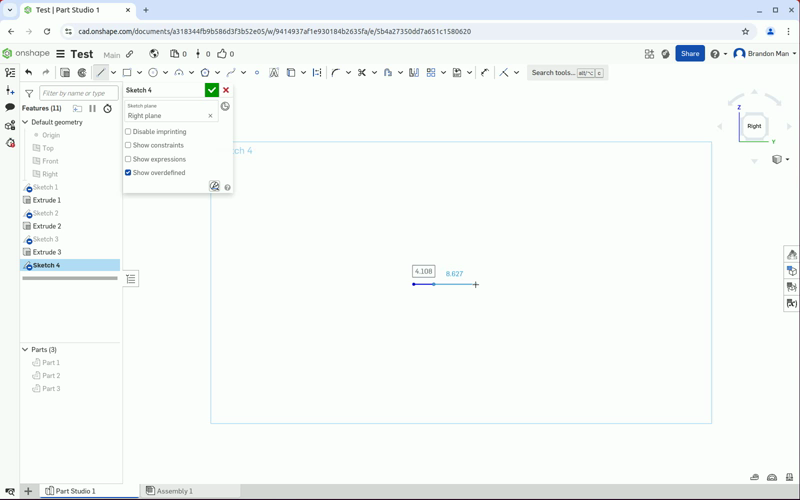
key_up(shift)
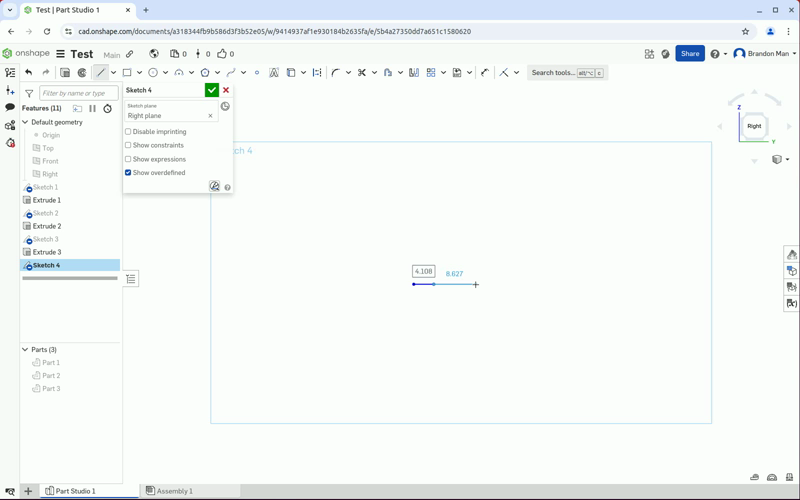
key_down(shift)
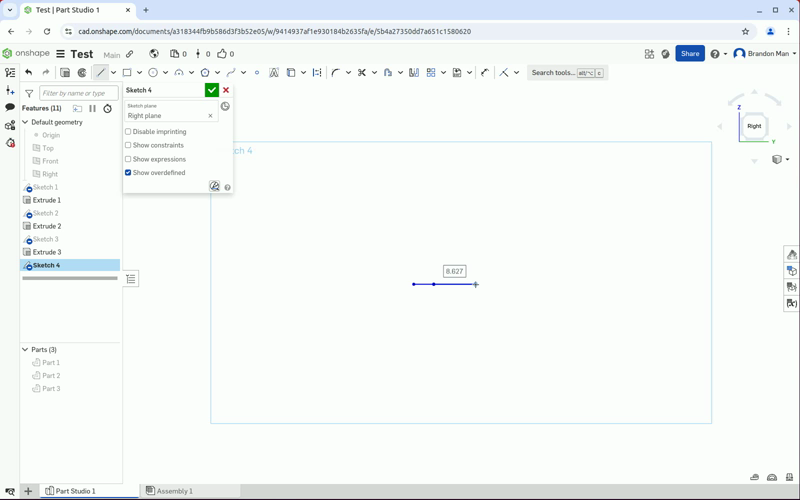
mouse_move(505, 284)
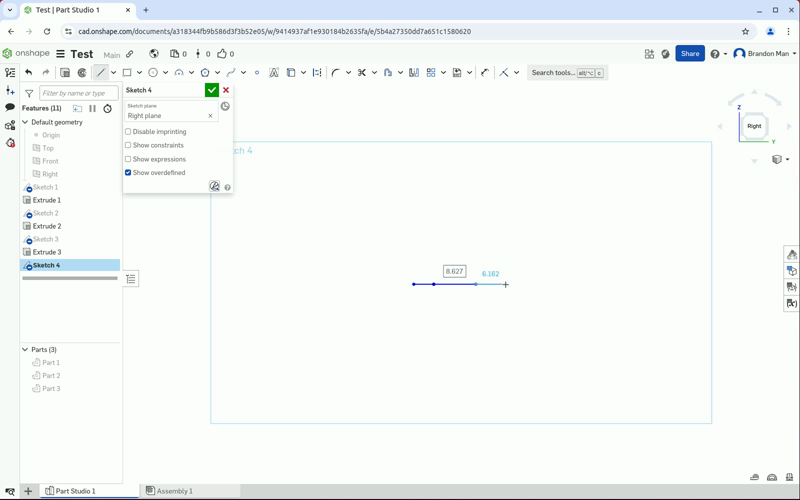
mouse_move(495, 284)
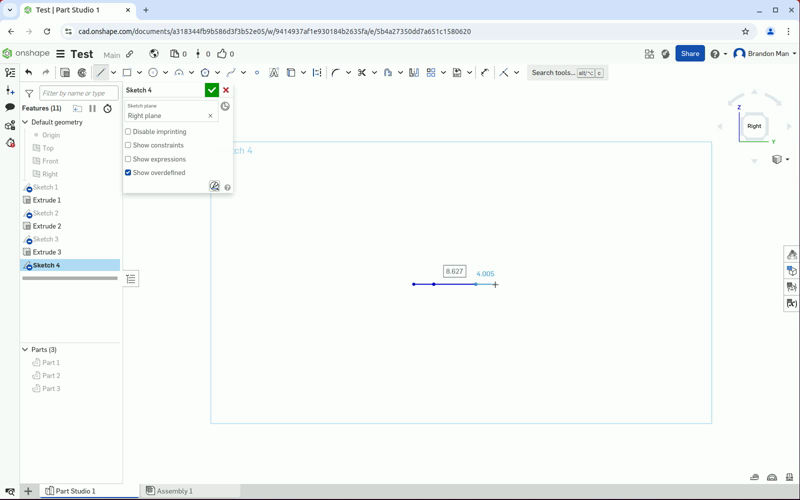
click(495, 284)
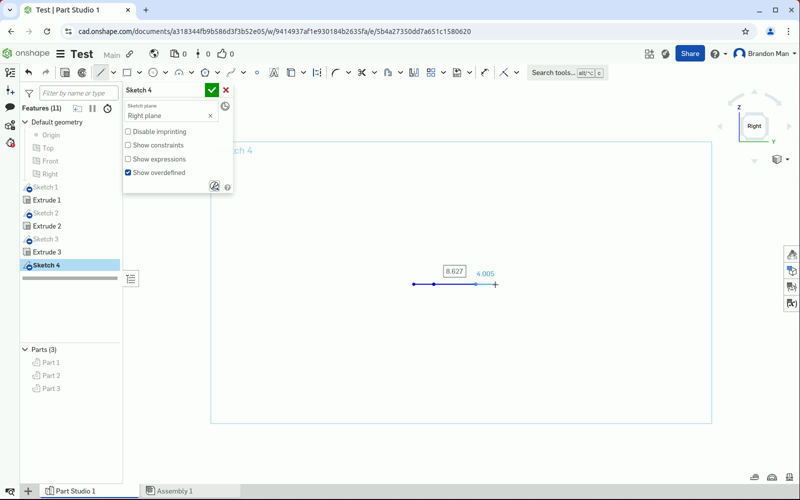
key_up(shift)
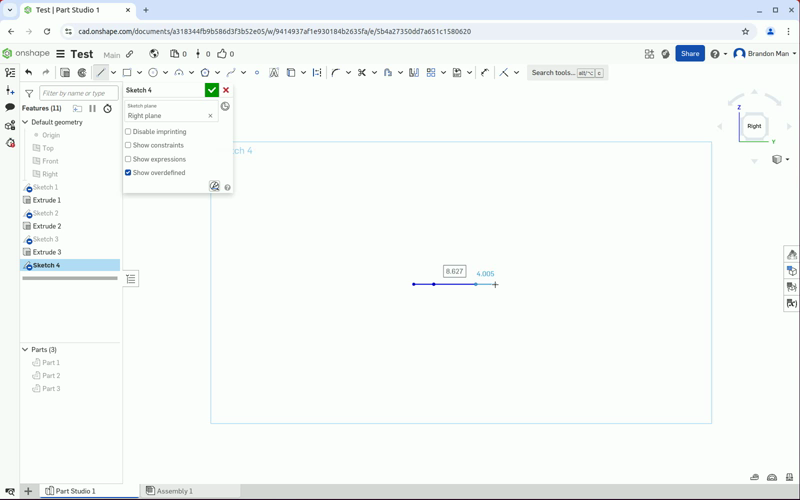
key_down(shift)
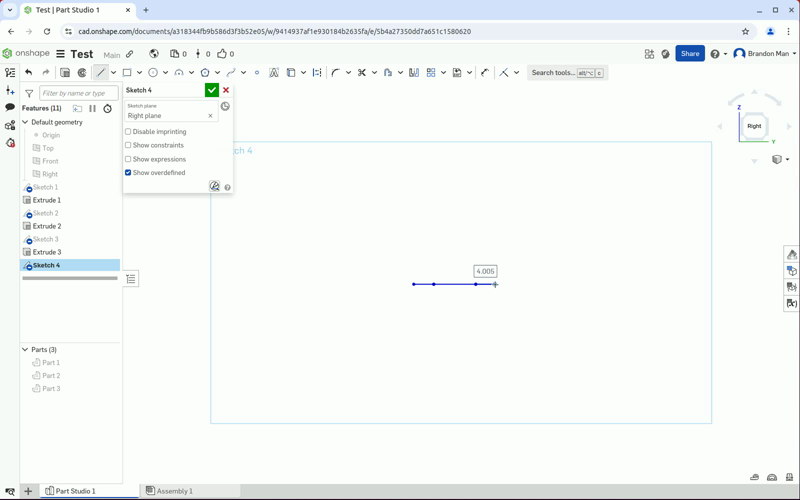
mouse_move(525, 284)
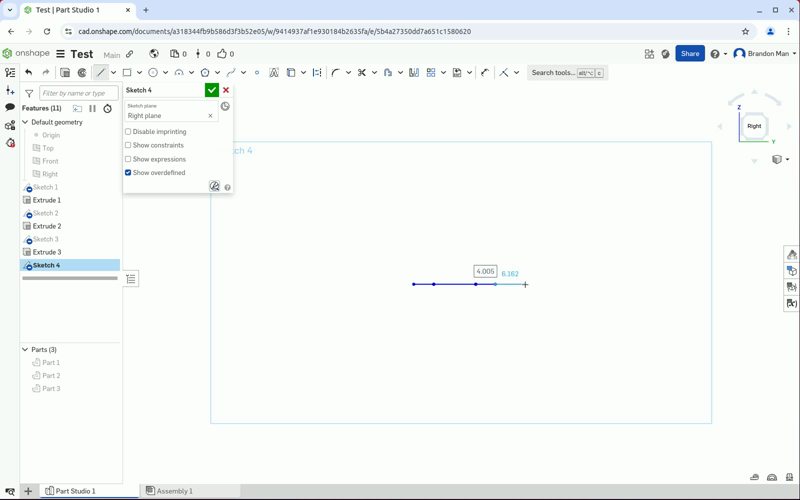
mouse_move(495, 276)
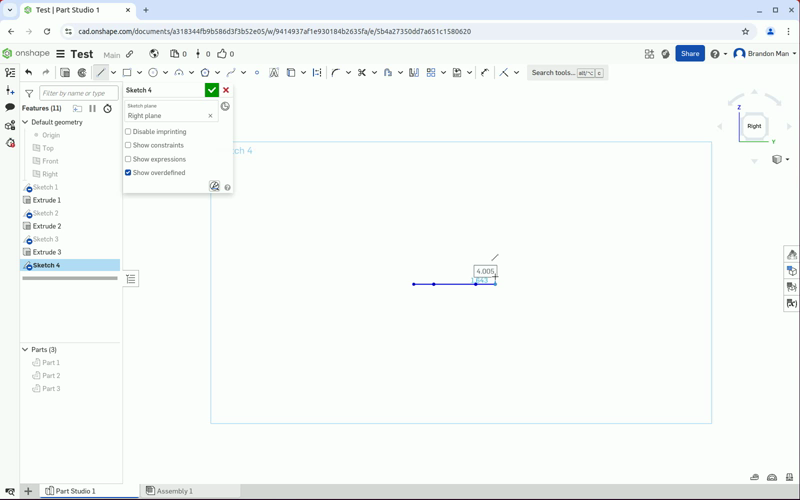
click(495, 276)
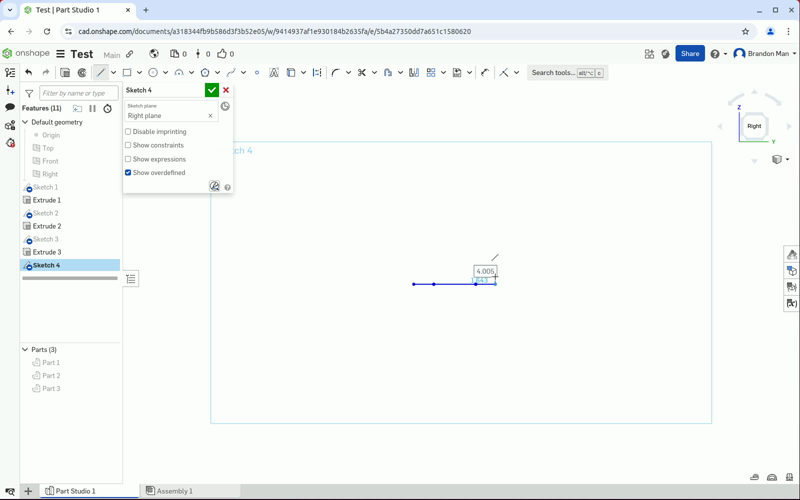
key_up(shift)
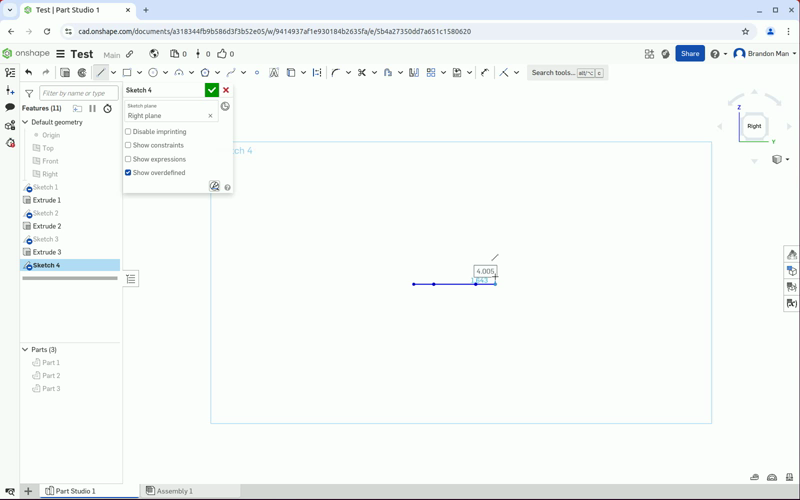
key_down(shift)
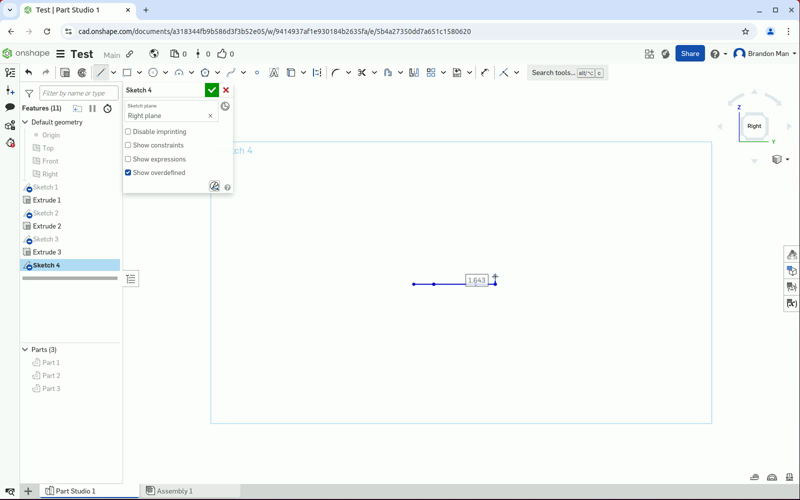
mouse_move(525, 276)
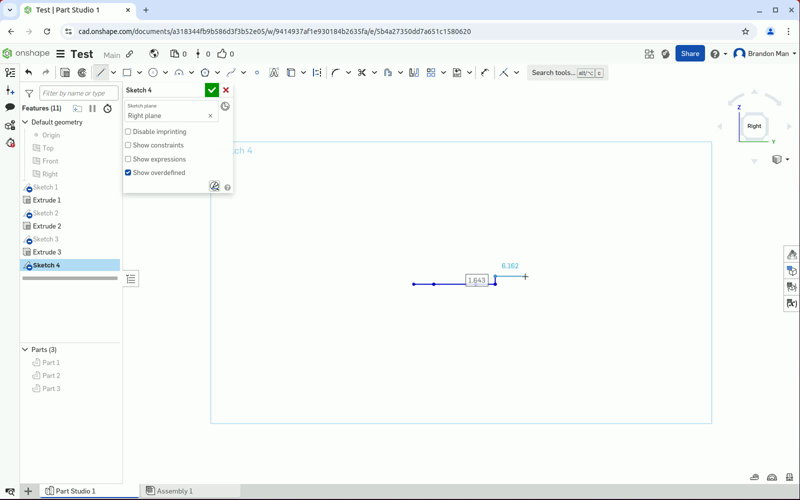
mouse_move(475, 276)
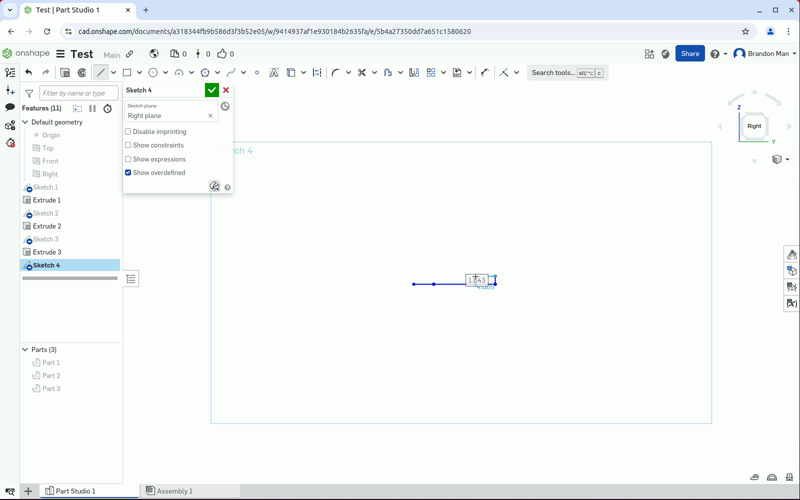
click(475, 276)
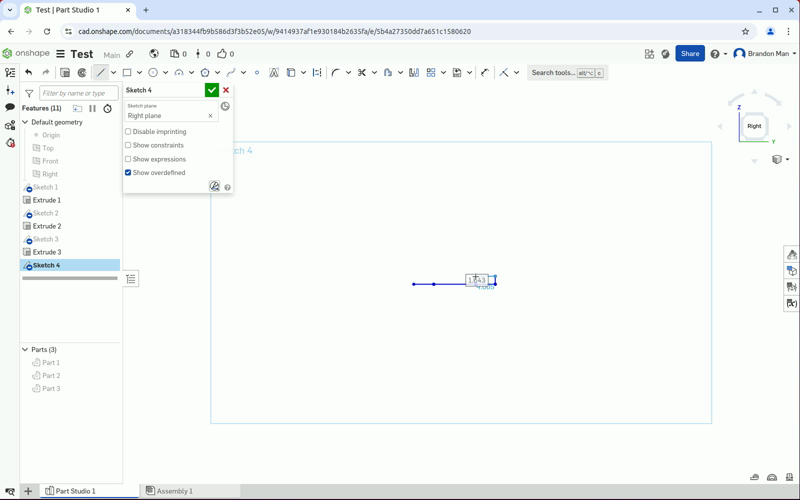
key_up(shift)
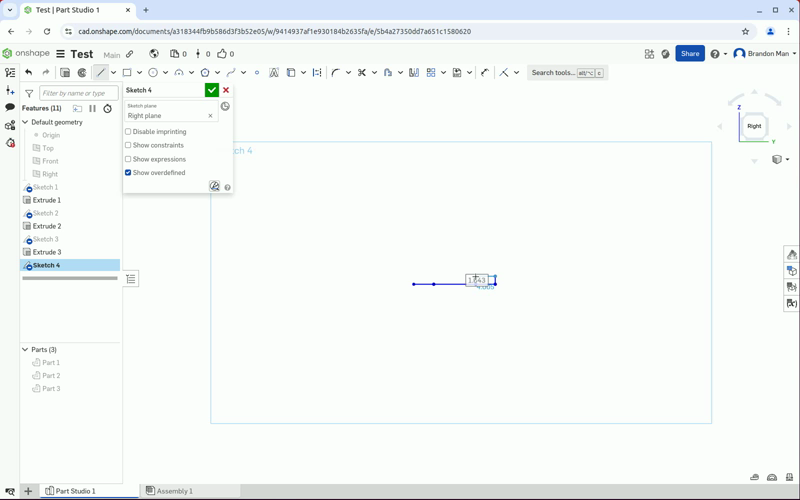
key_down(shift)
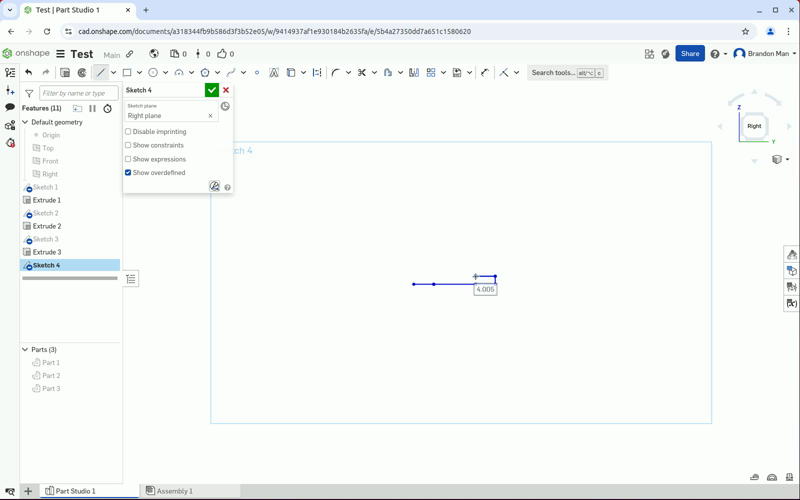
mouse_move(505, 276)
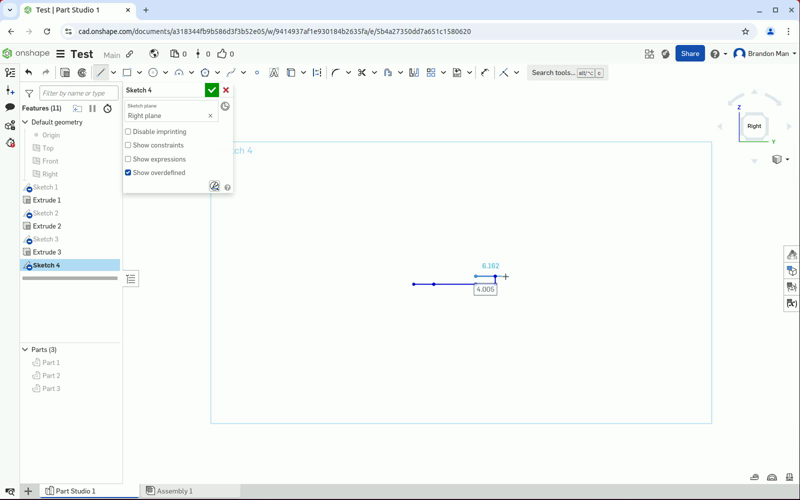
mouse_move(433, 276)
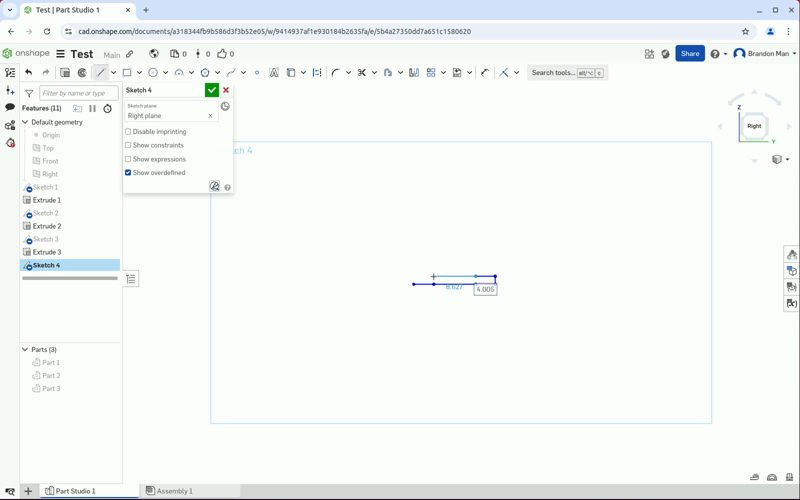
click(433, 276)
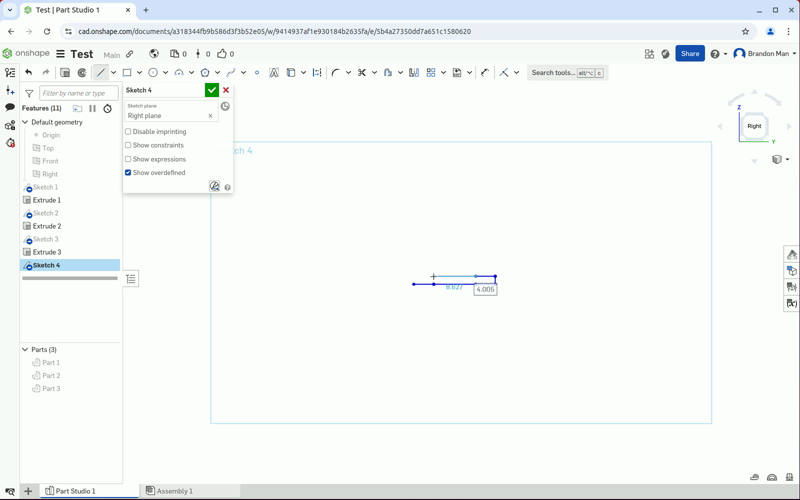
key_up(shift)
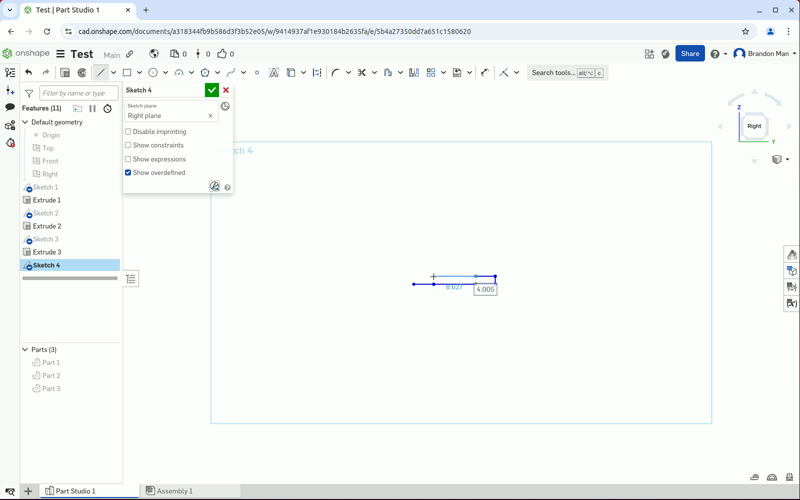
key_down(shift)
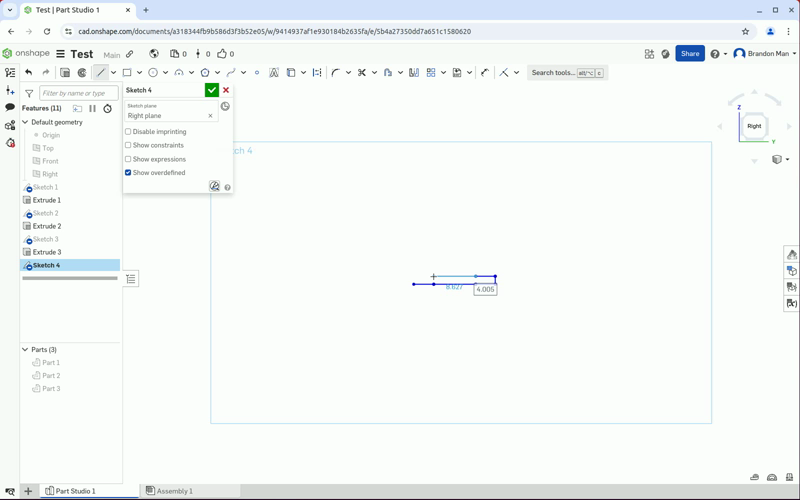
mouse_move(463, 276)
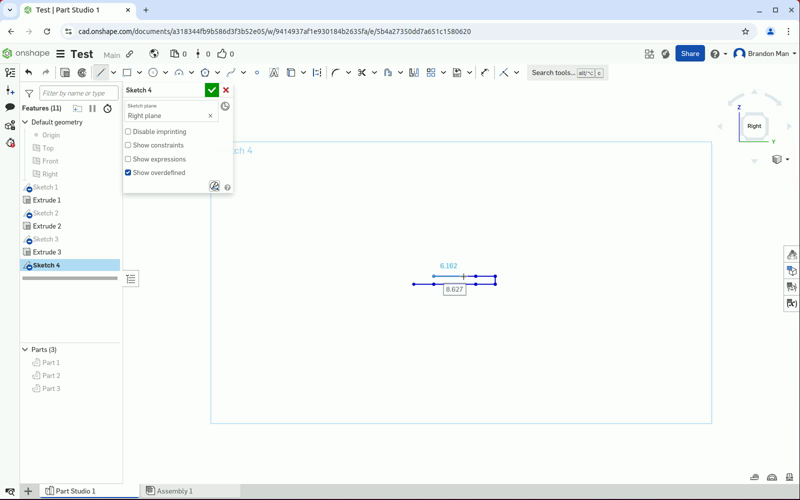
mouse_move(413, 276)
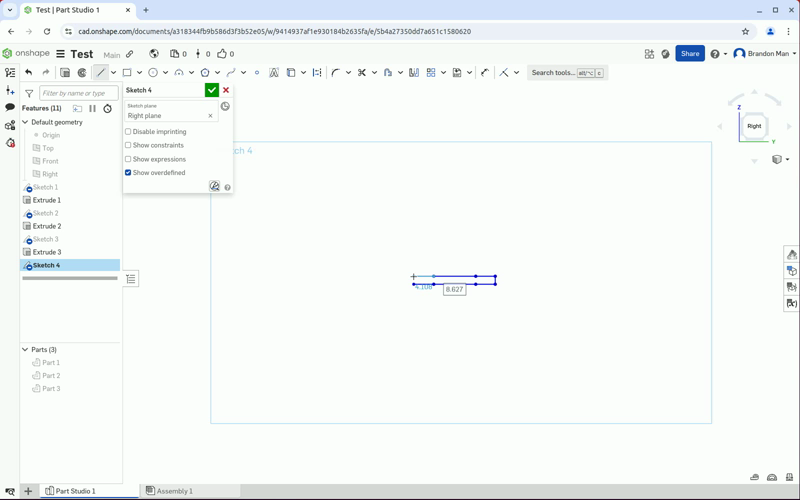
click(413, 276)
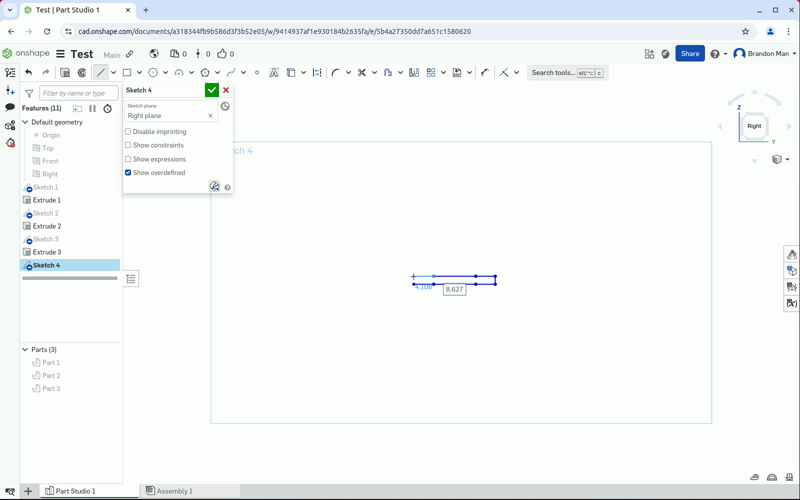
key_up(shift)
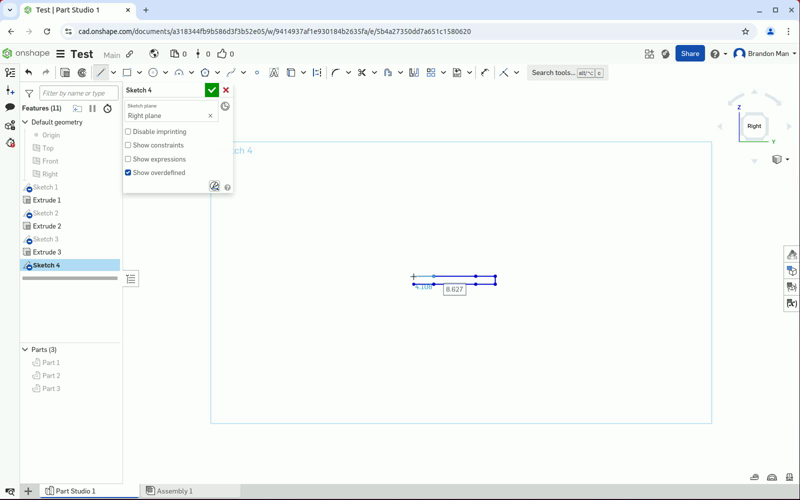
mouse_move(444, 276)
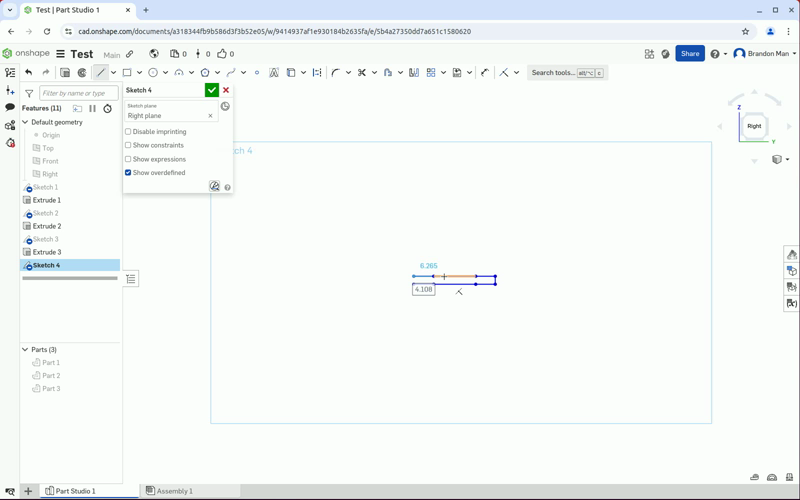
key_down(shift)
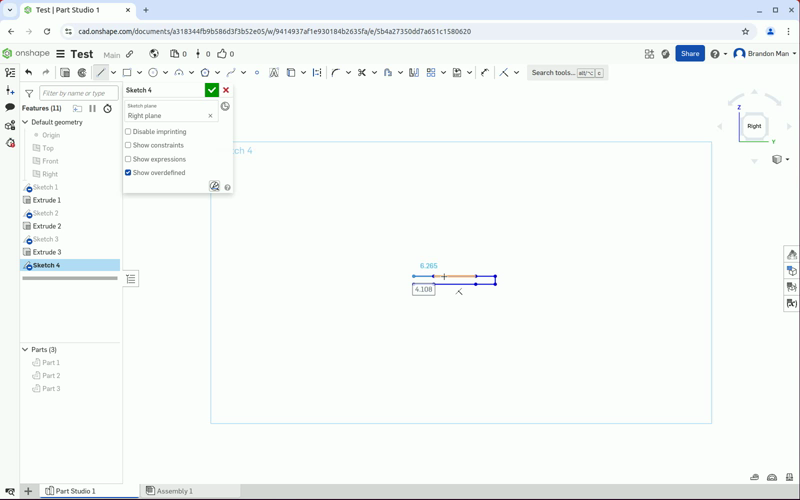
mouse_move(413, 284)
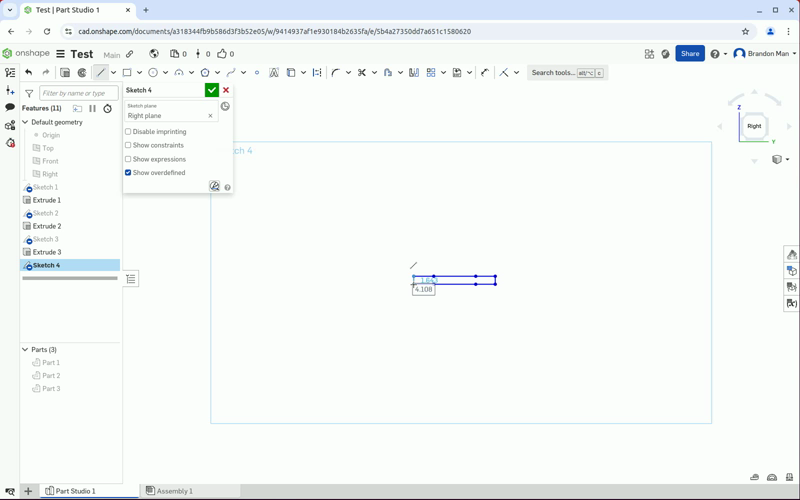
key_up(shift)
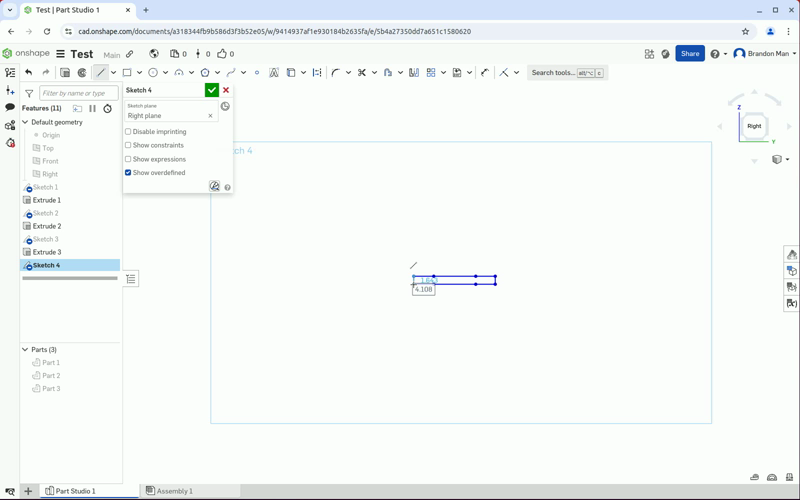
click(413, 284)
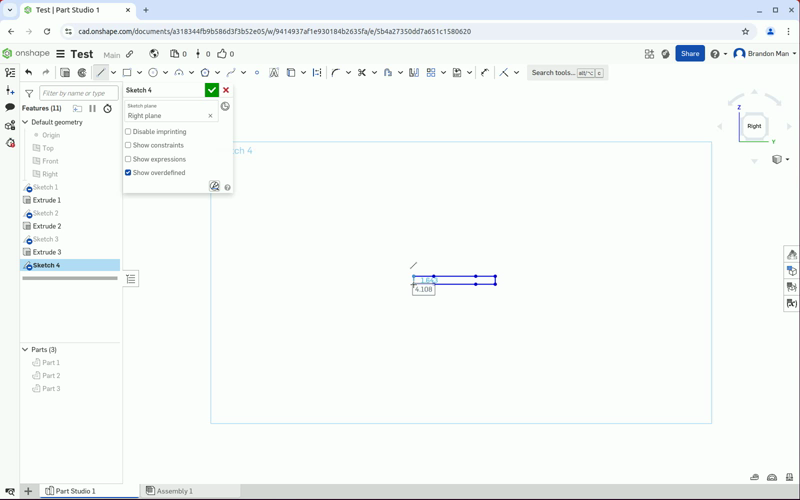
key(esc)
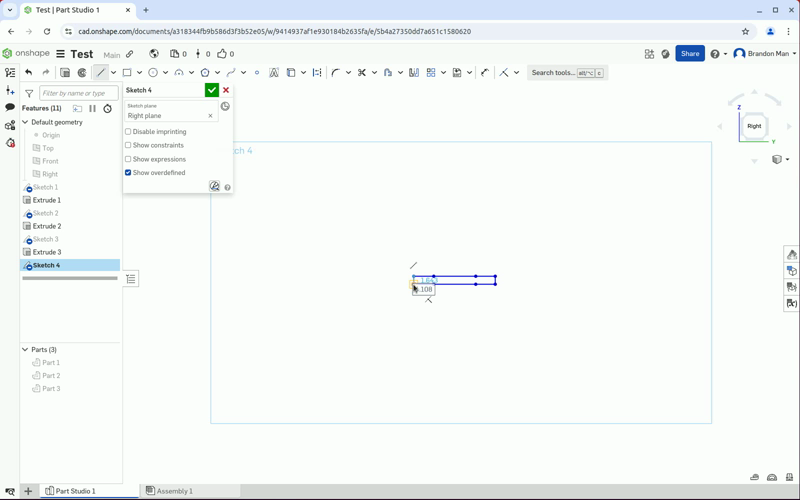
mouse_move(492, 281)
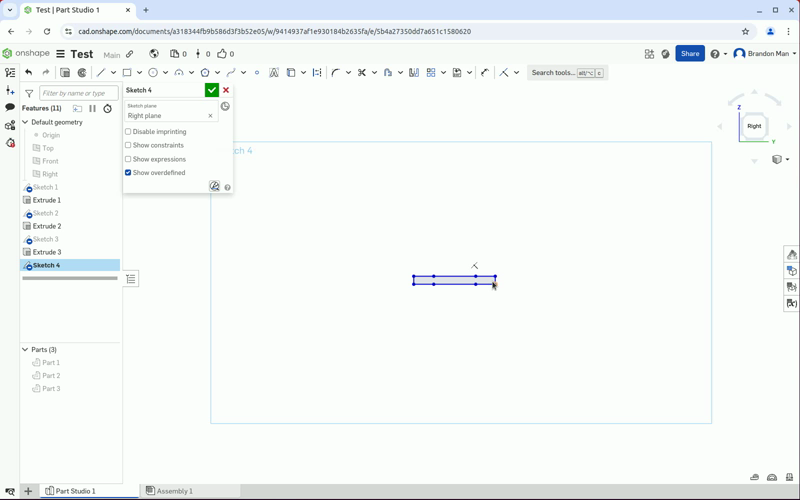
scroll(6)
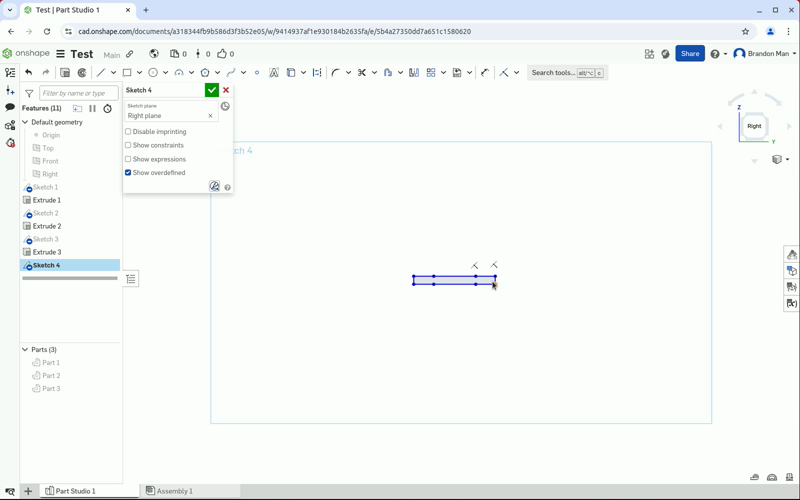
scroll(6)
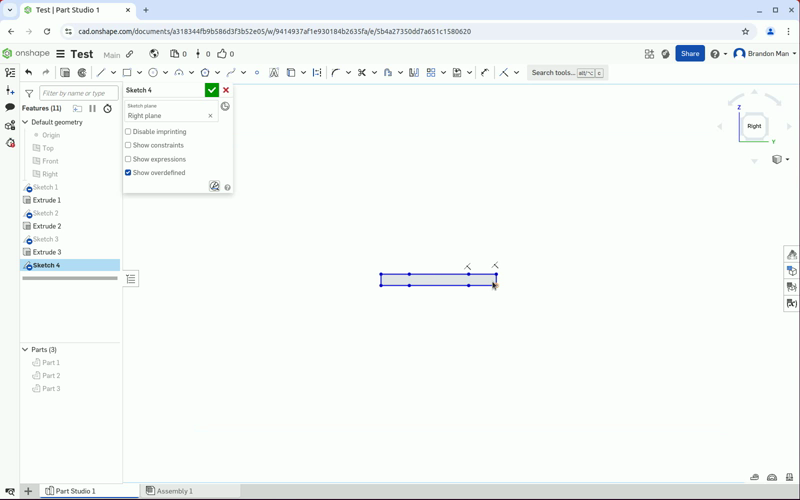
scroll(6)
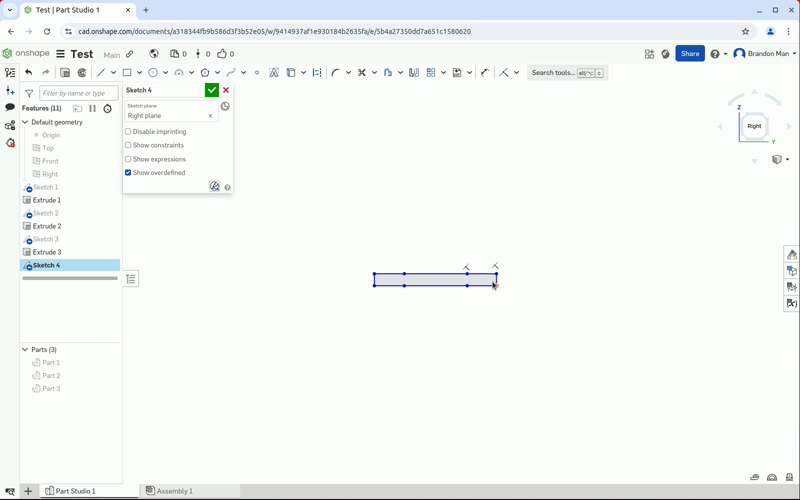
scroll(6)
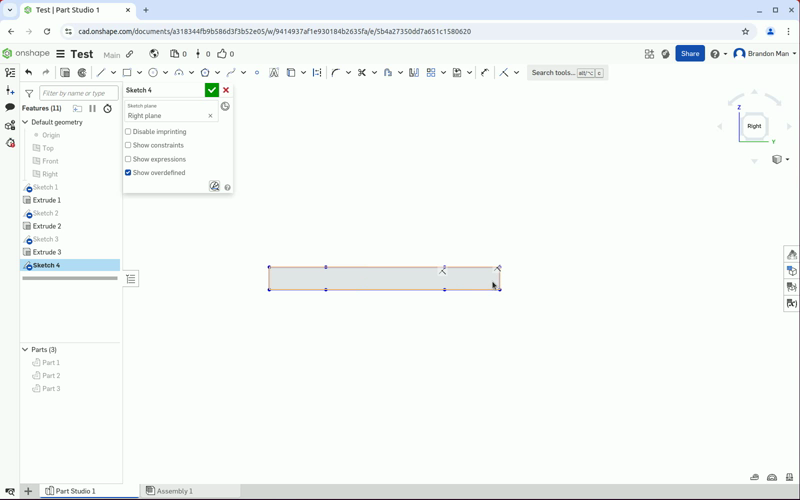
scroll(6)
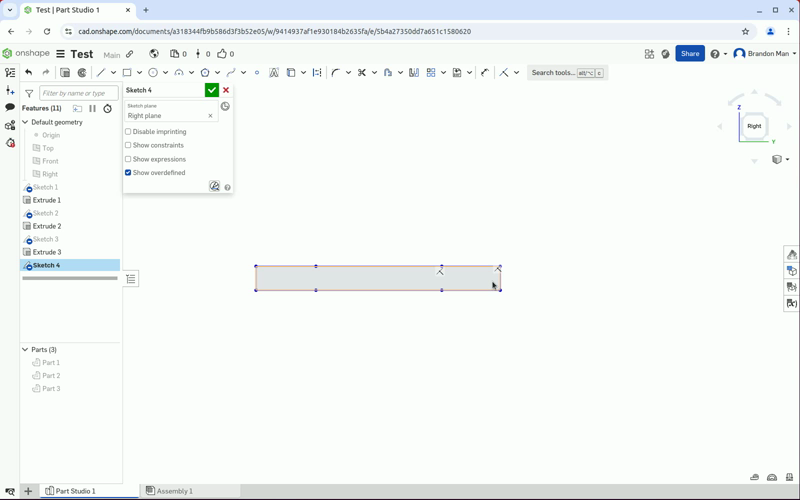
scroll(6)
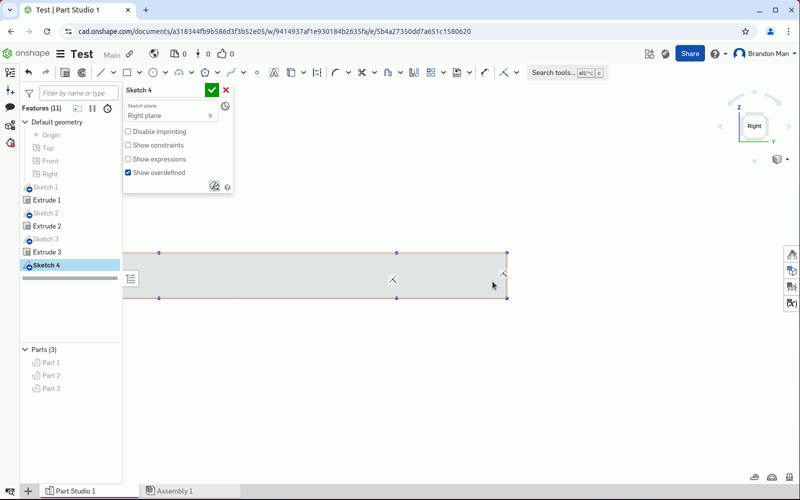
scroll(6)
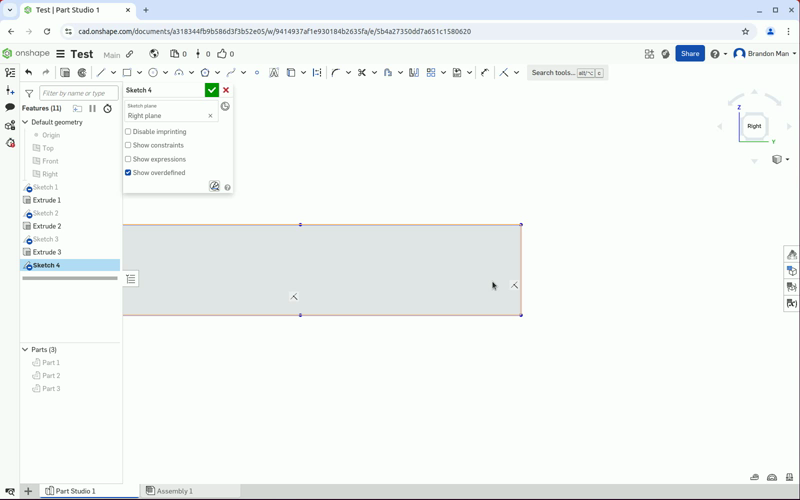
click(492, 281)
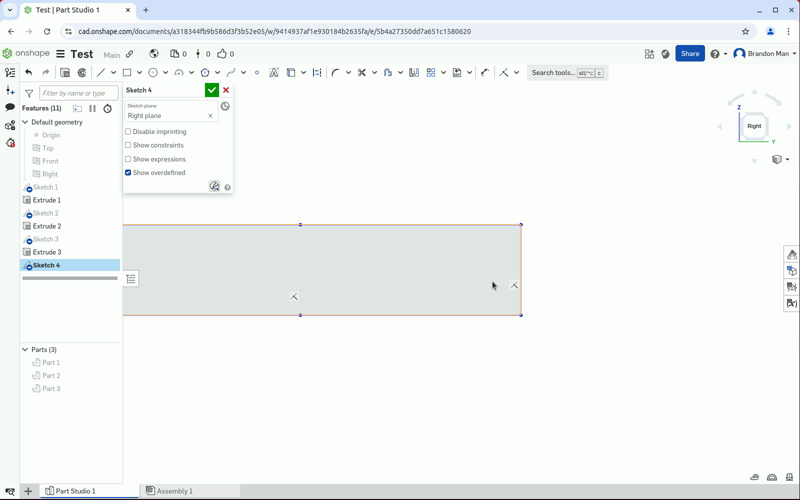
scroll(-6)
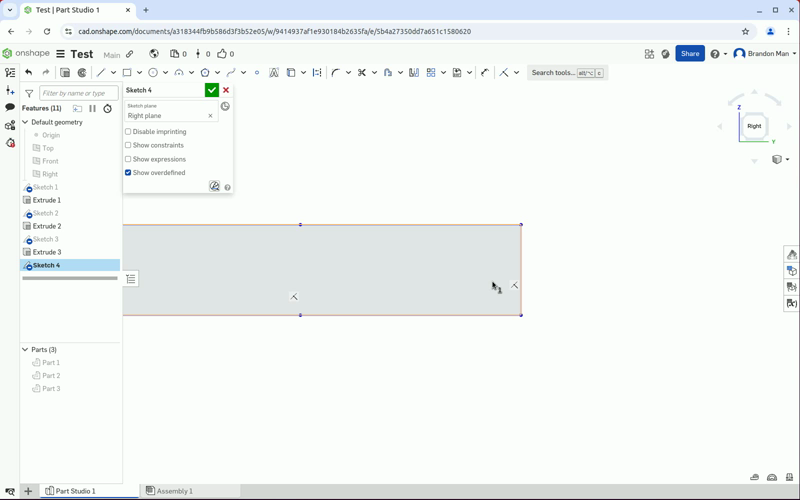
scroll(-6)
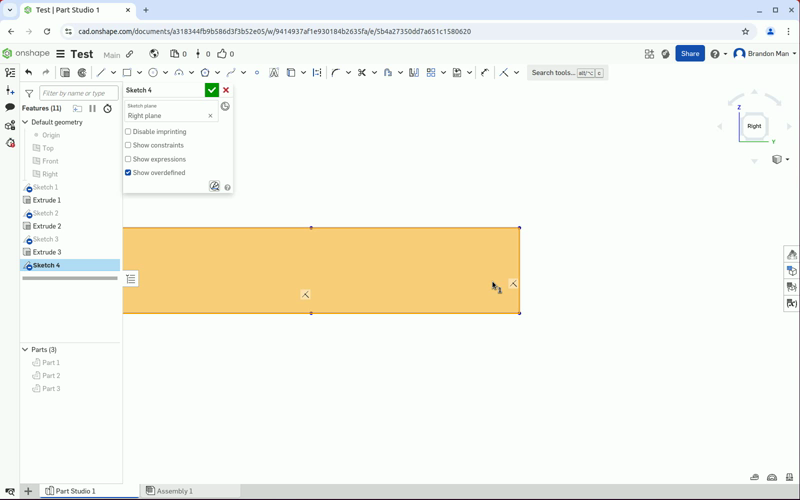
scroll(-6)
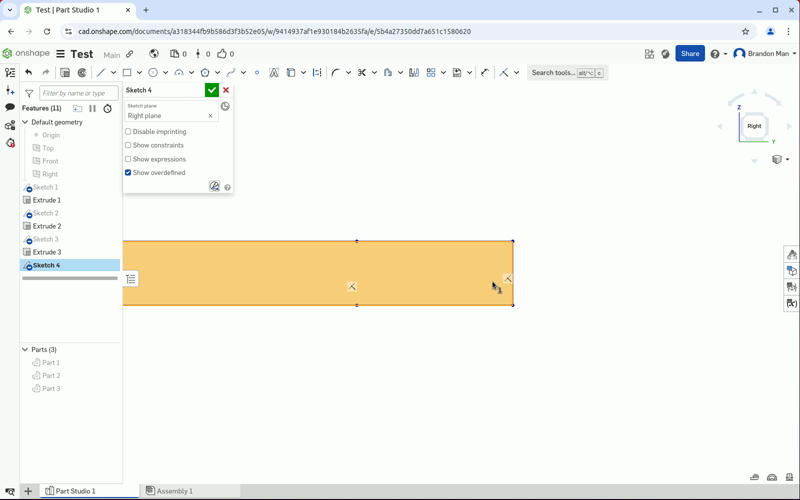
scroll(-6)
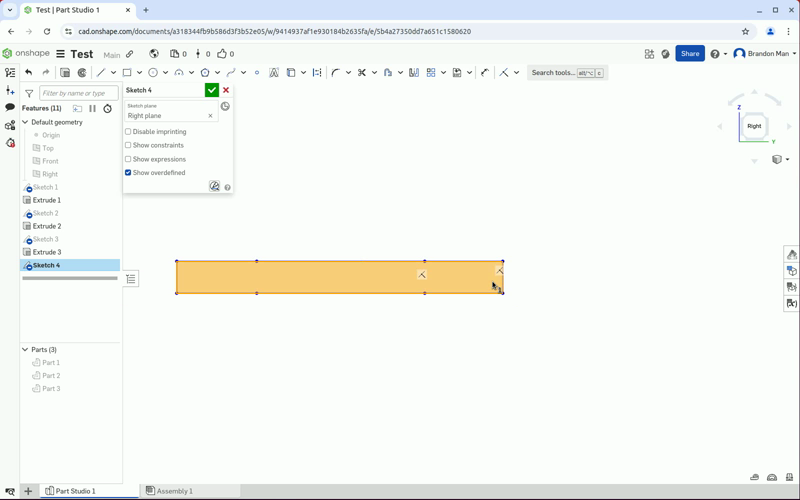
scroll(-6)
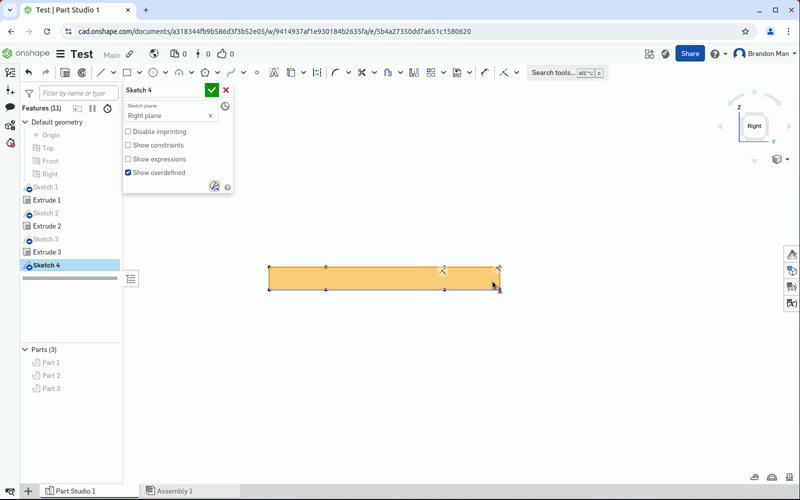
scroll(-6)
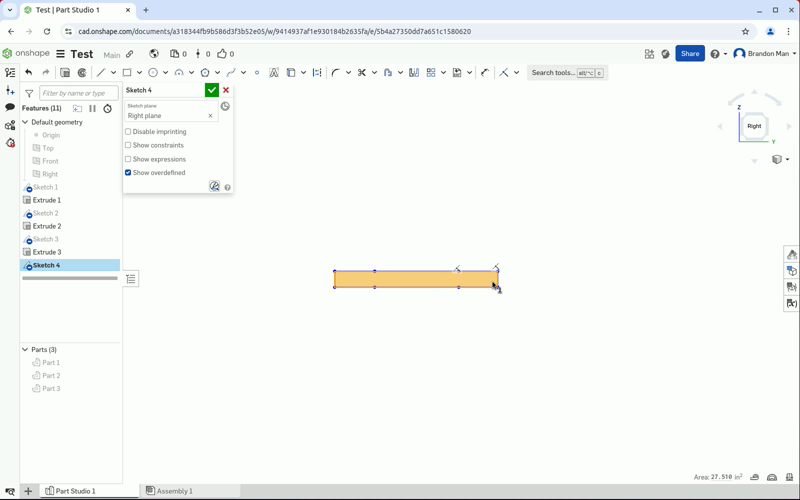
scroll(-6)
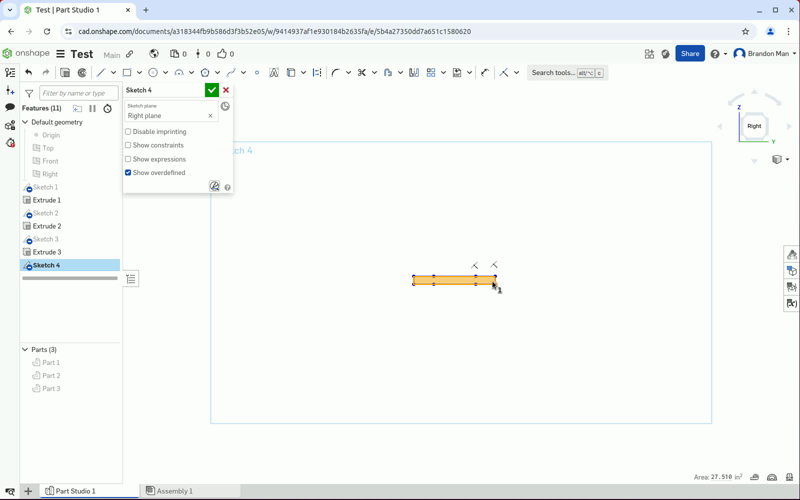
mouse_move(73, 352)
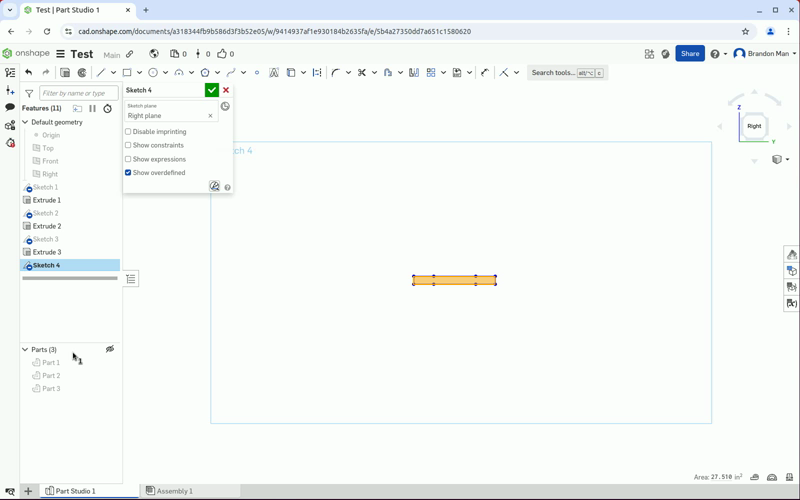
key(shift+y)
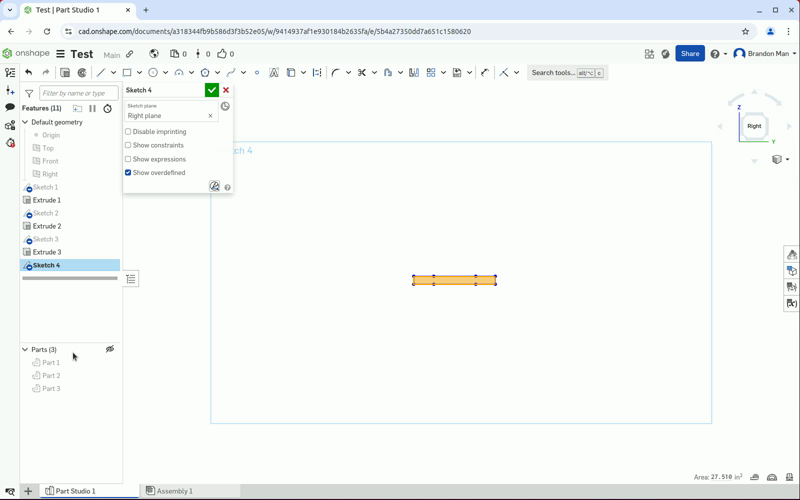
key(shift+e)
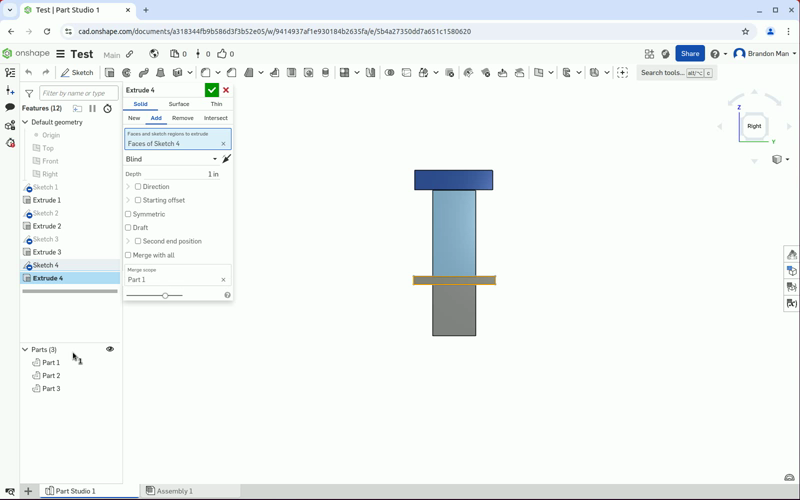
mouse_move(143, 106)
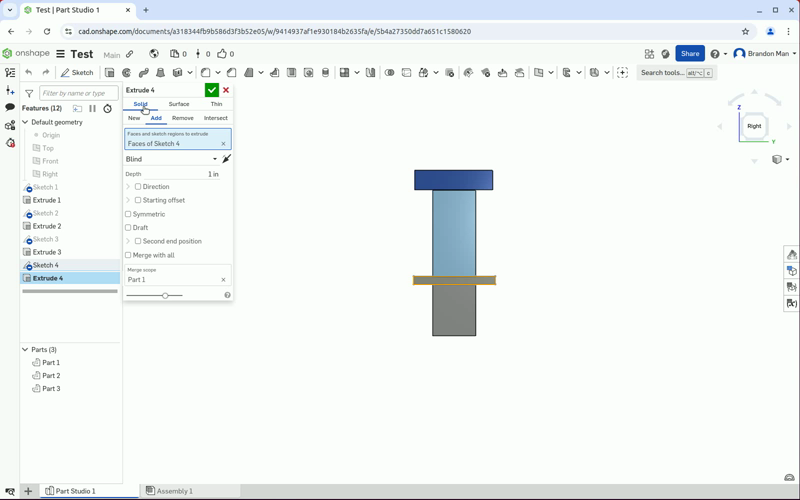
click(143, 106)
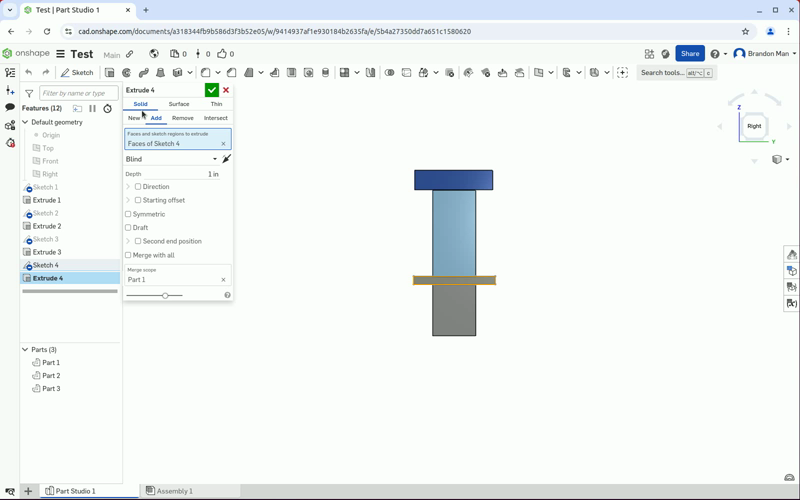
mouse_move(137, 120)
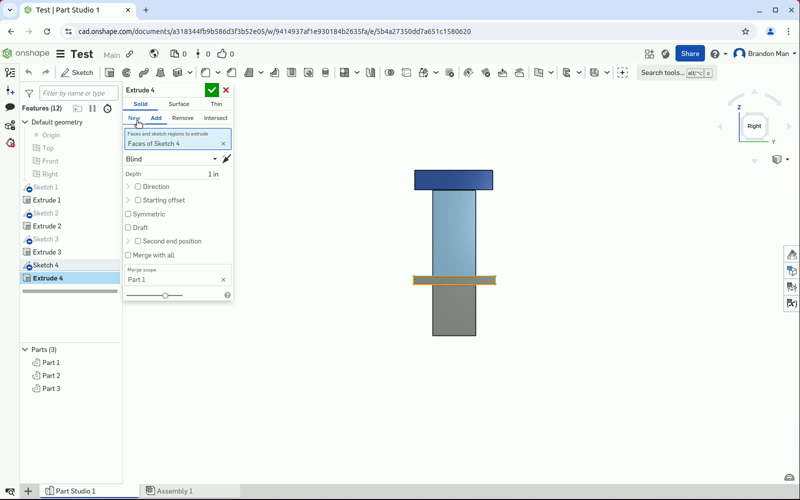
click(137, 120)
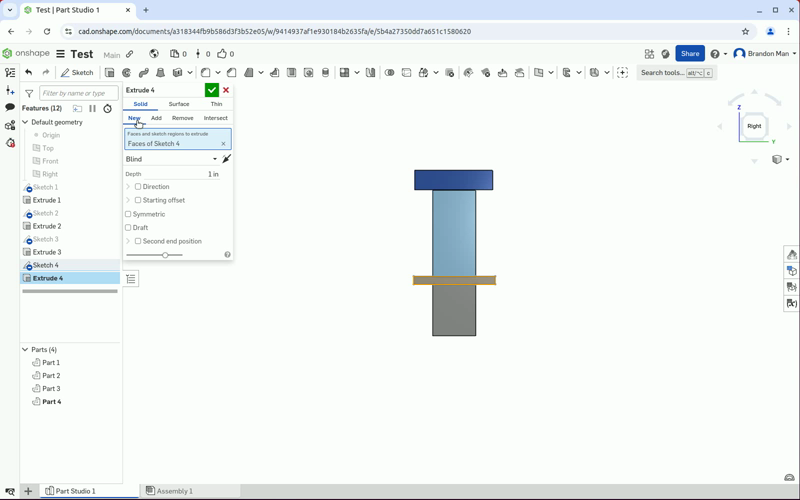
key(tab, 4)
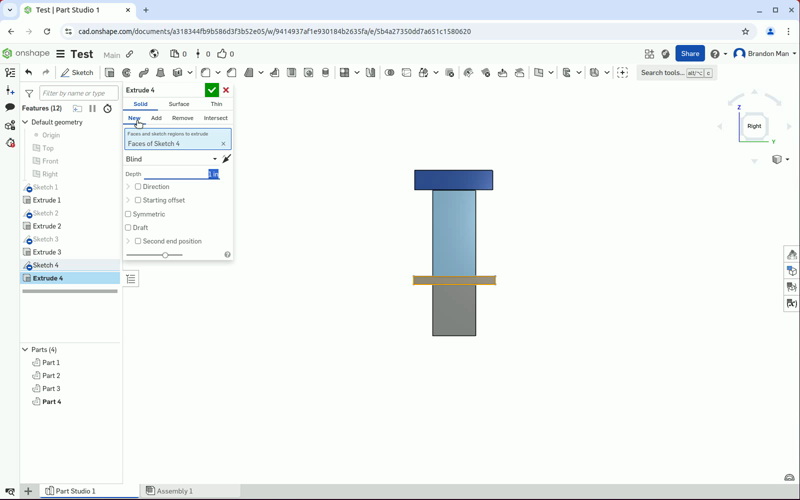
text(3.851)
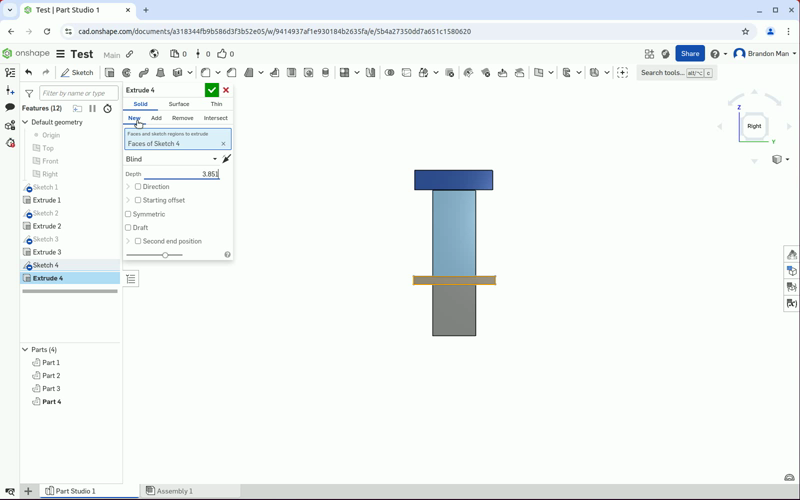
key(enter)
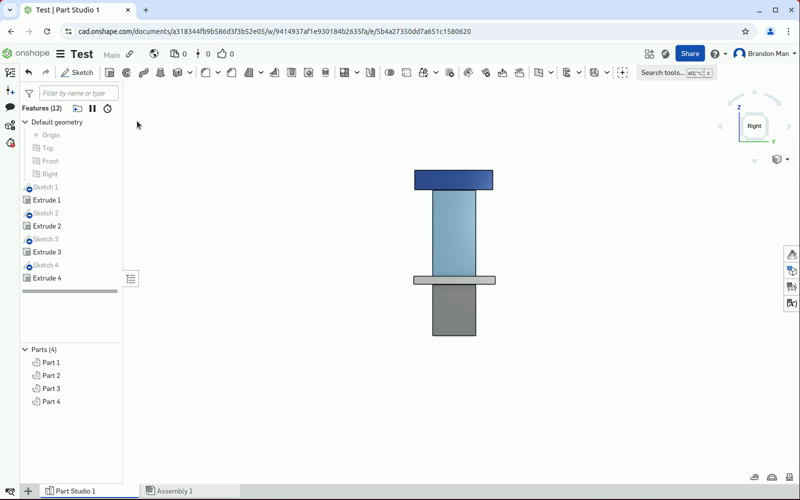
key(shift+h)
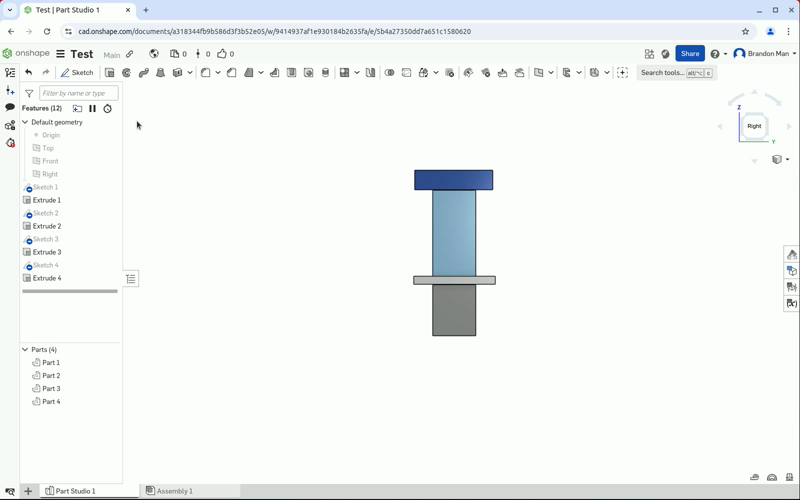
key(shift+h)
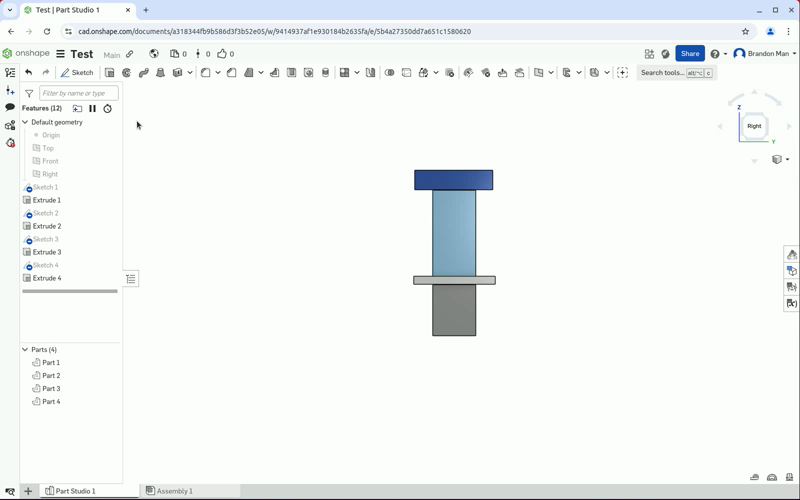
mouse_move(73, 189)
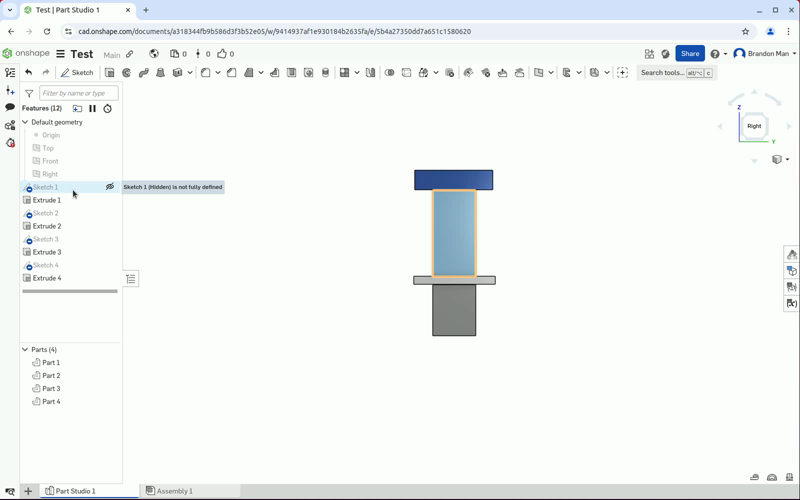
click(73, 189)
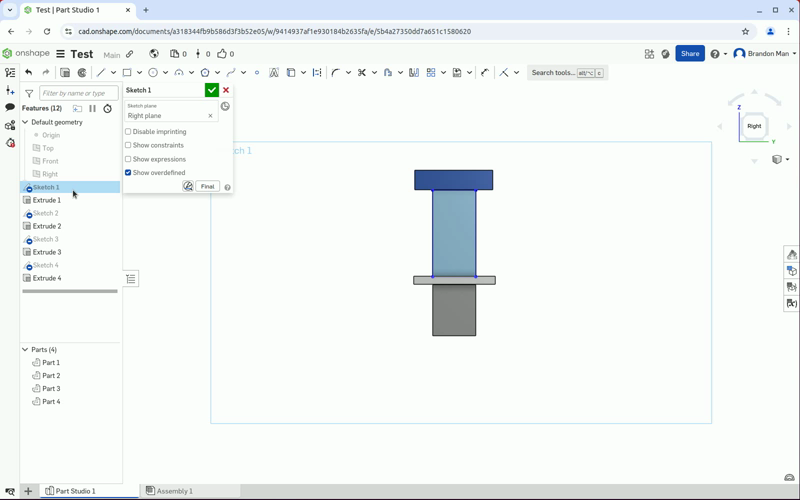
mouse_move(229, 92)
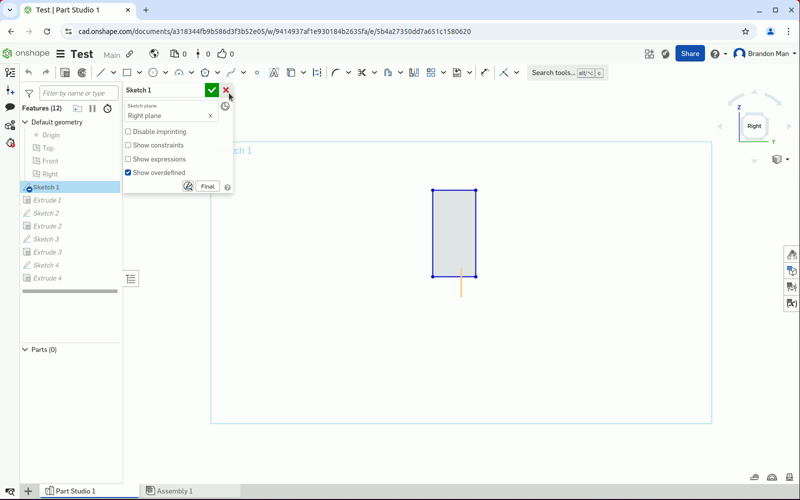
click(229, 92)
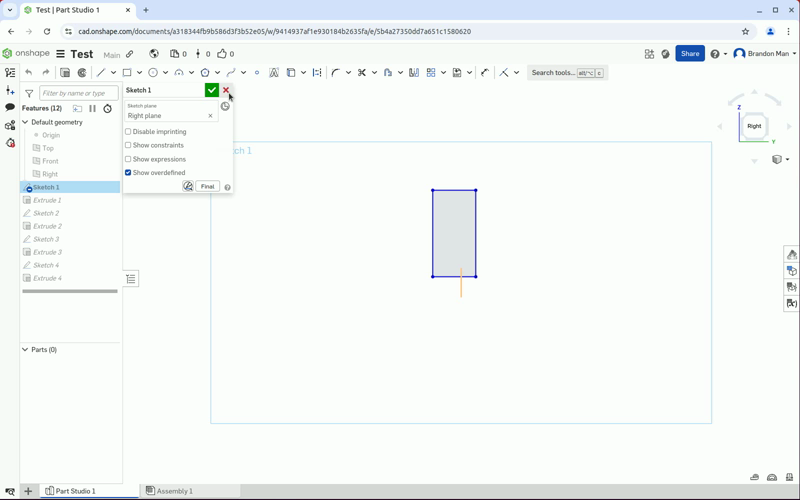
key(shift+s)
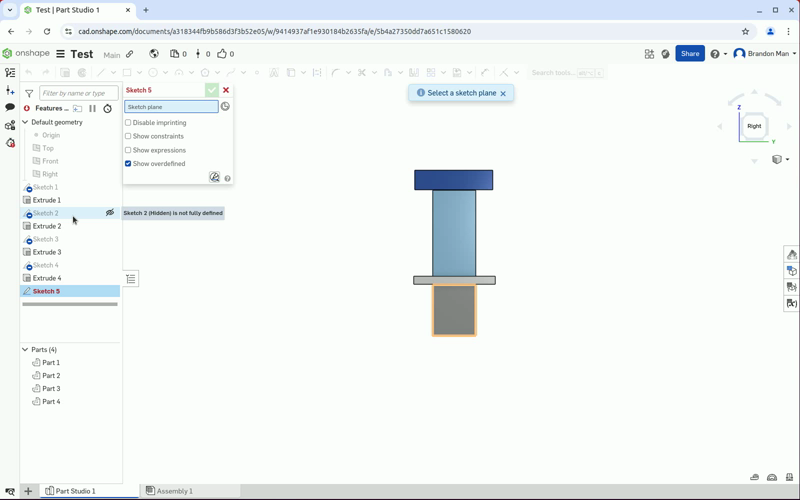
scroll(3)
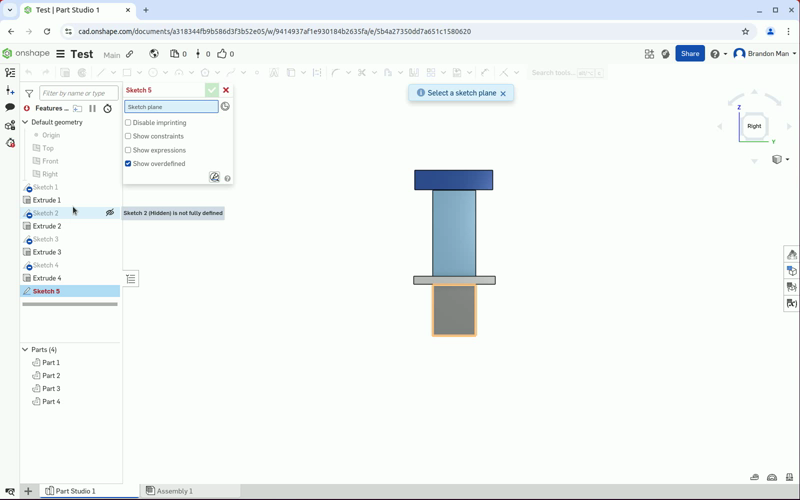
mouse_move(73, 176)
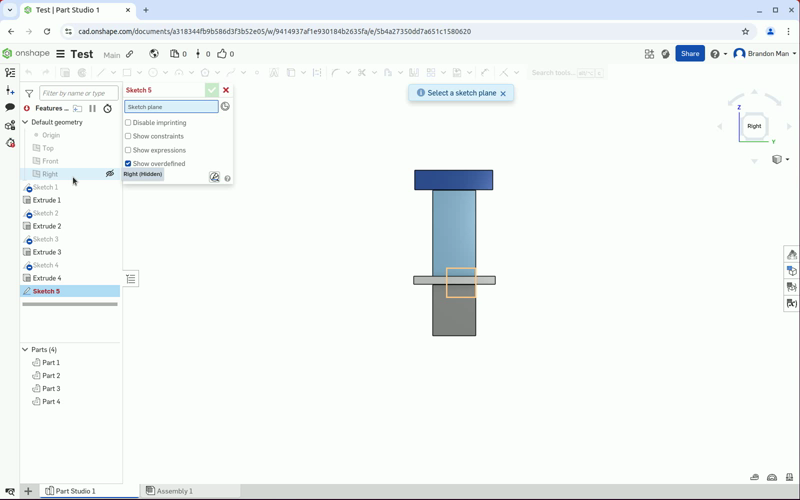
click(73, 176)
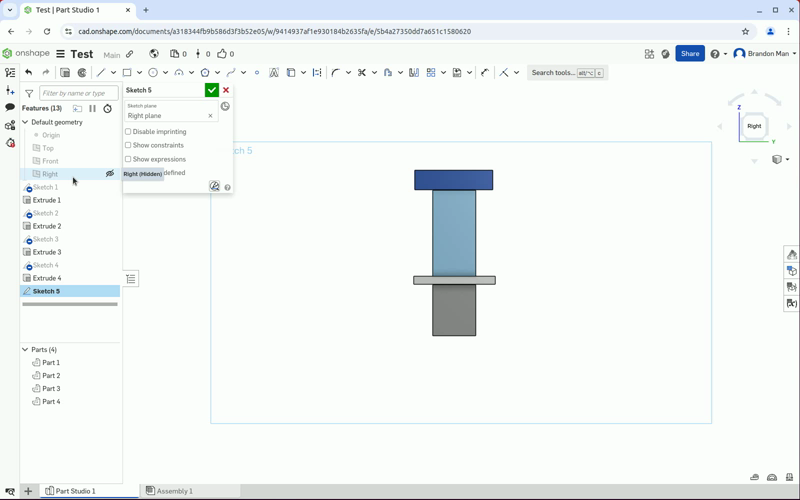
mouse_move(73, 352)
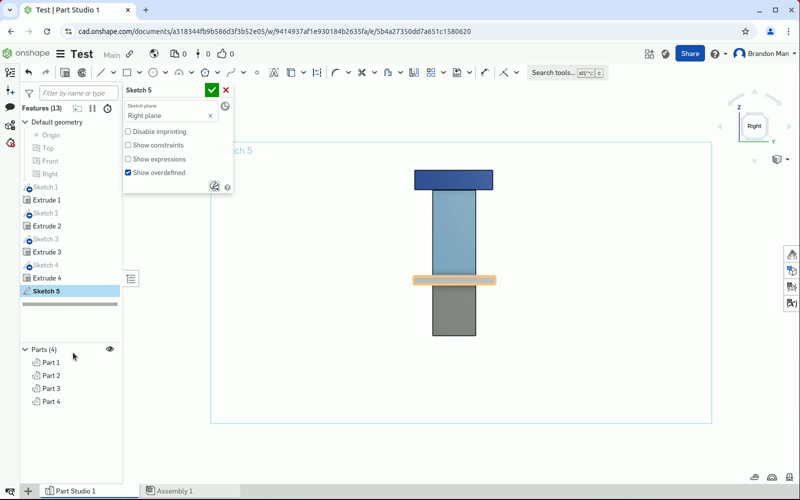
key(y)
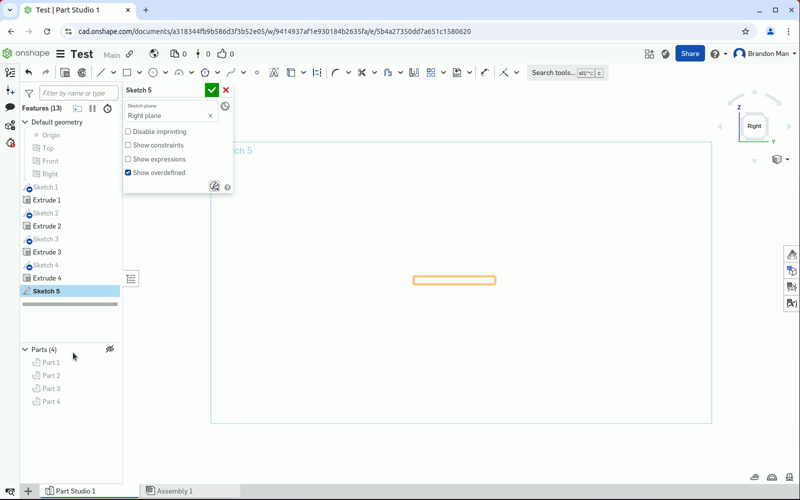
key(l)
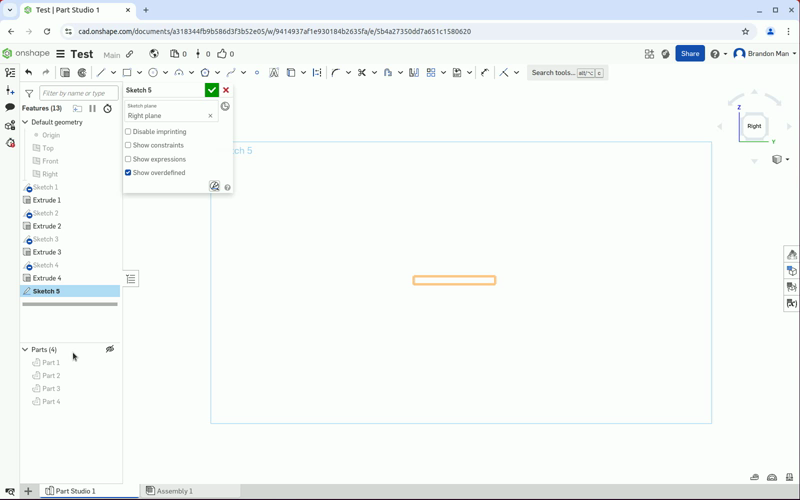
key_down(shift)
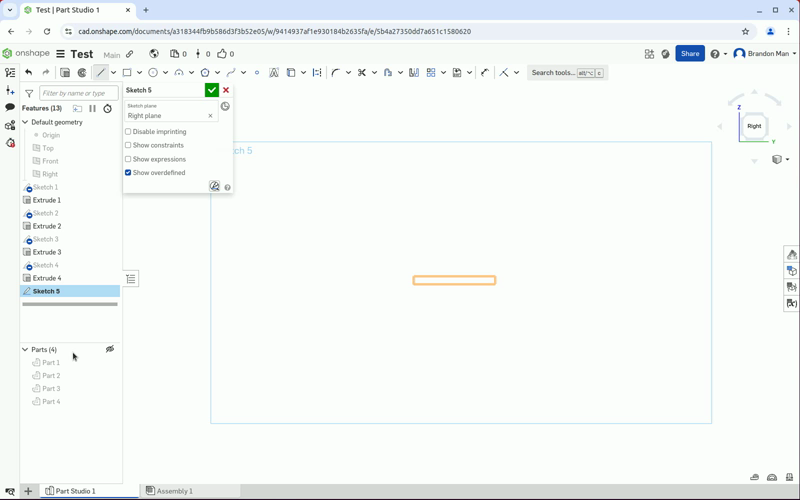
mouse_move(413, 346)
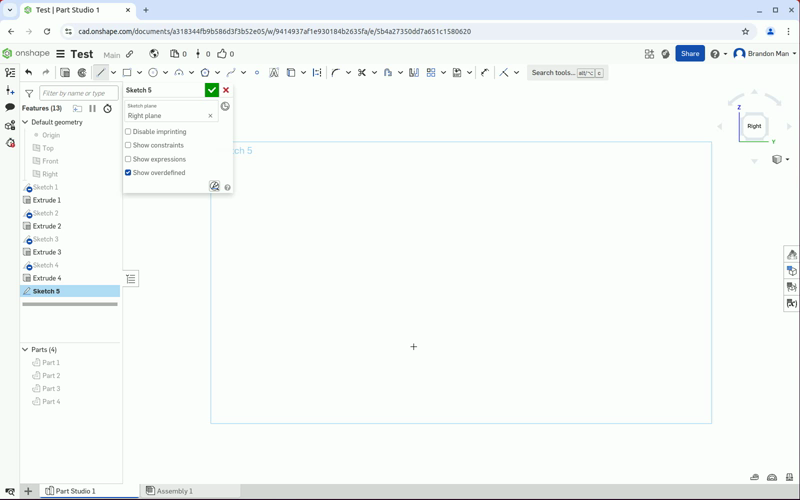
click(413, 346)
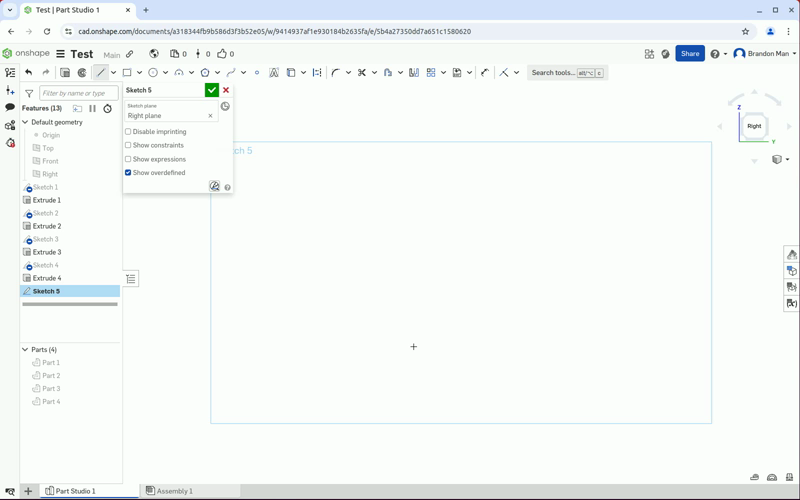
key_up(shift)
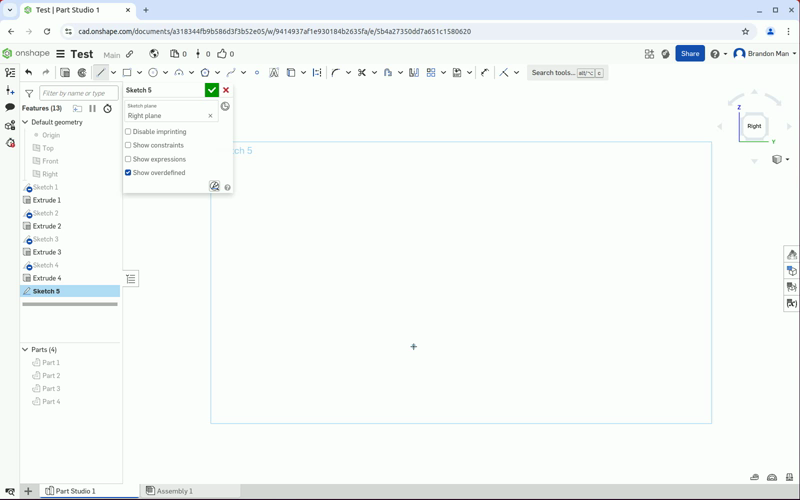
key_down(shift)
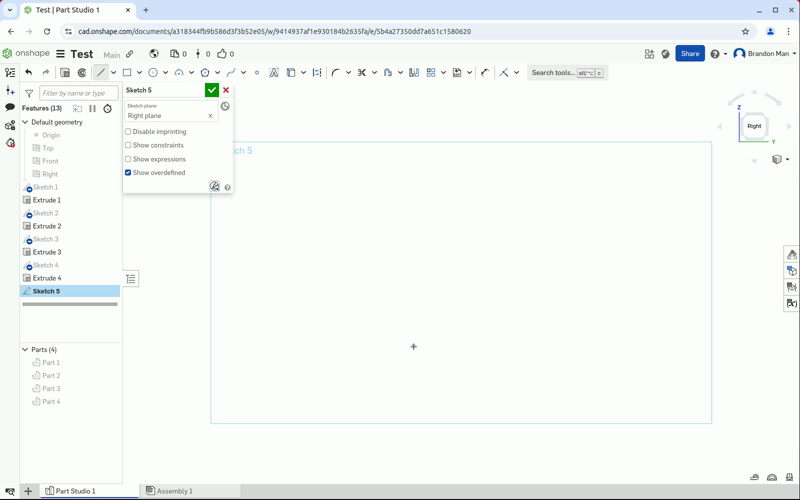
mouse_move(495, 346)
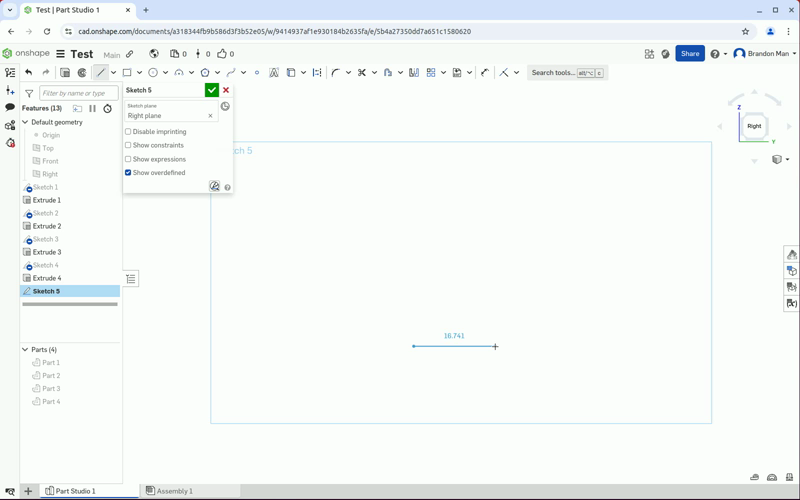
click(495, 346)
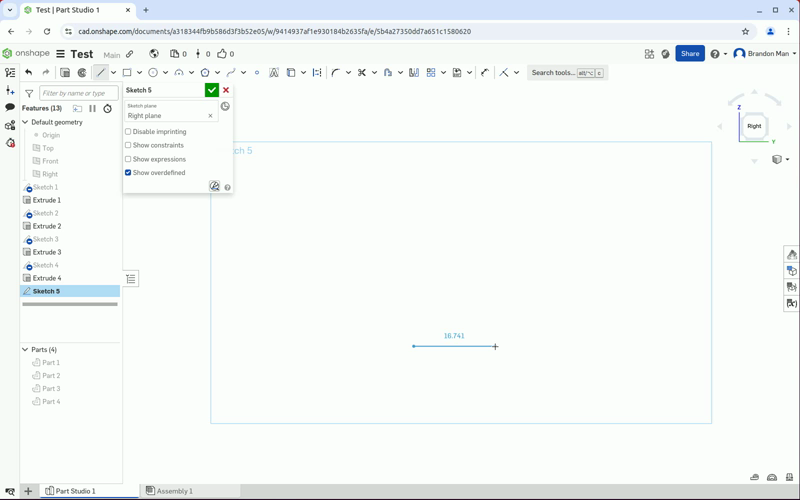
key_up(shift)
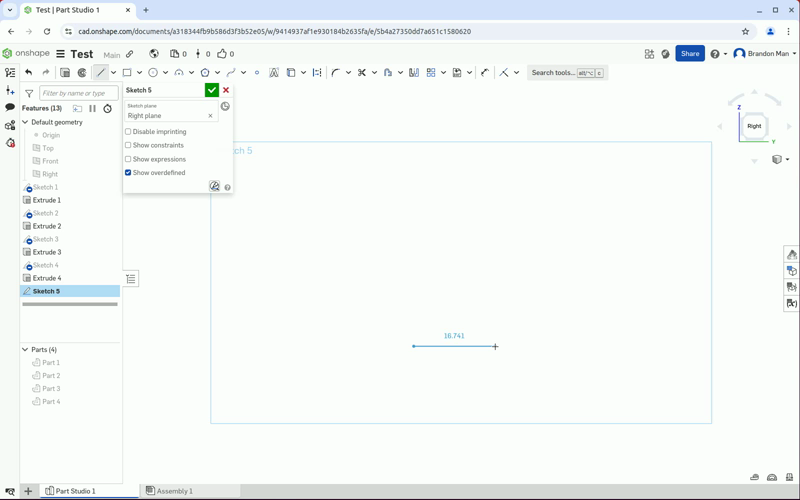
key_down(shift)
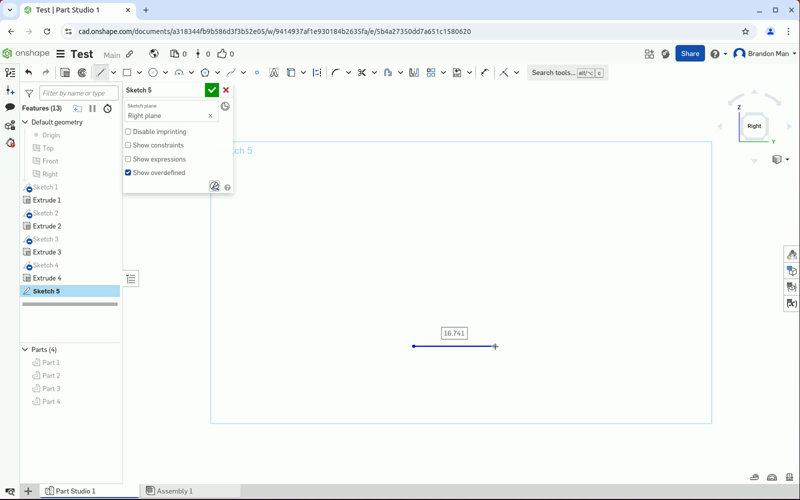
mouse_move(525, 346)
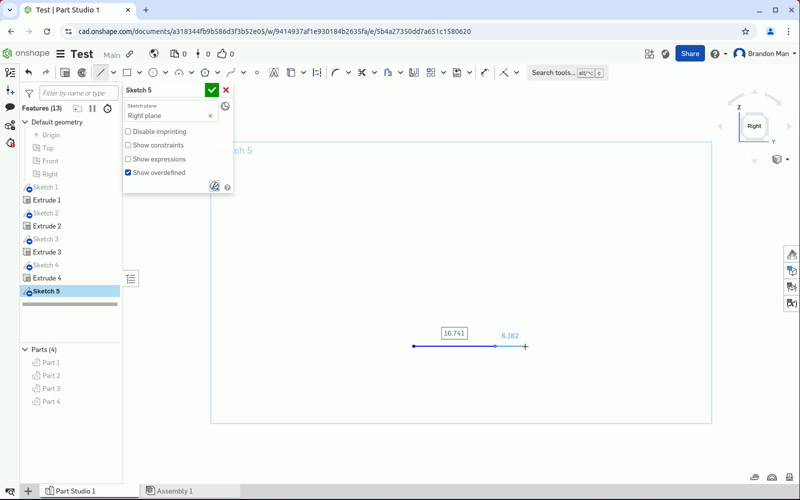
mouse_move(495, 336)
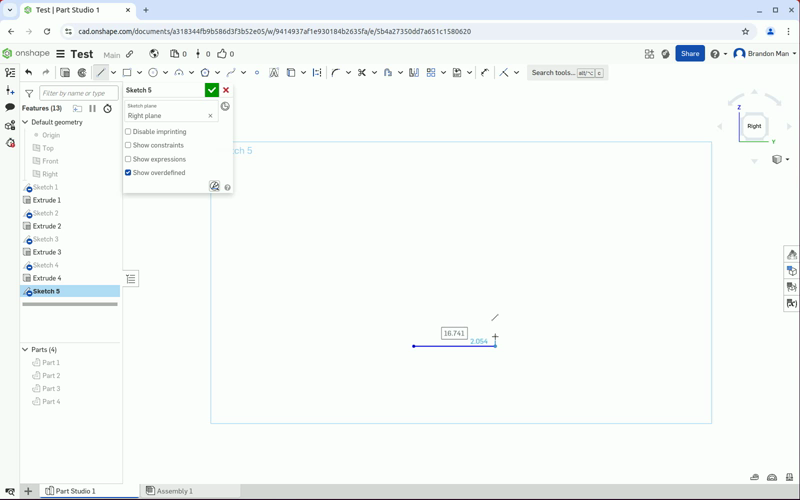
click(495, 336)
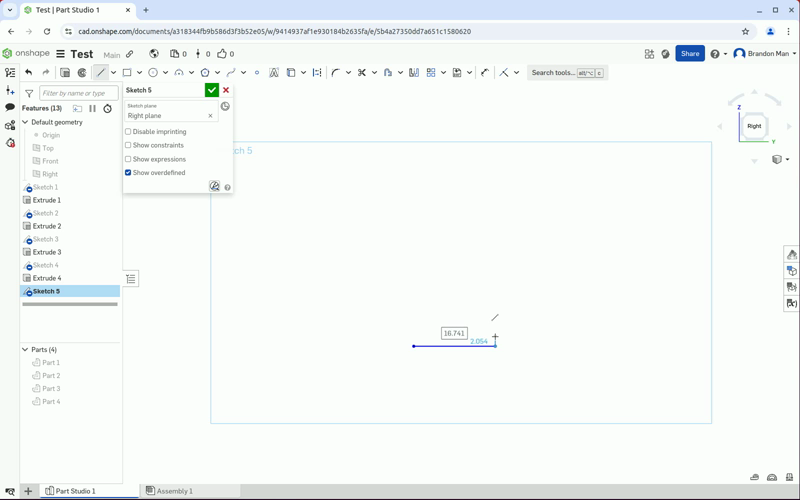
key_up(shift)
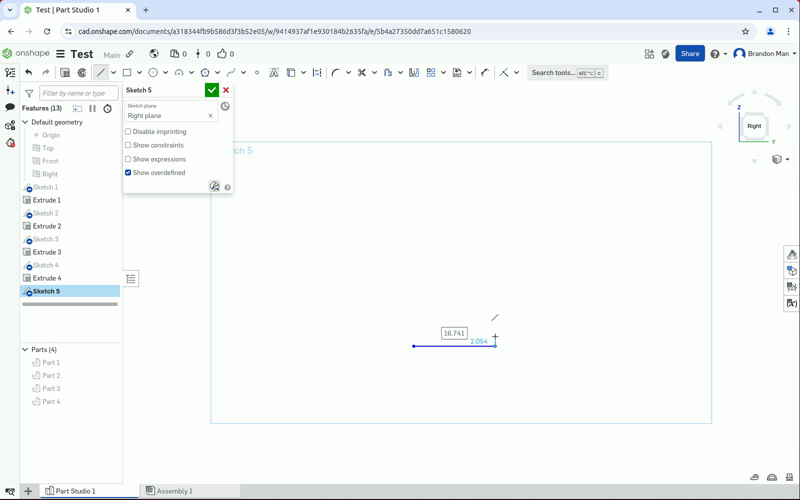
key_down(shift)
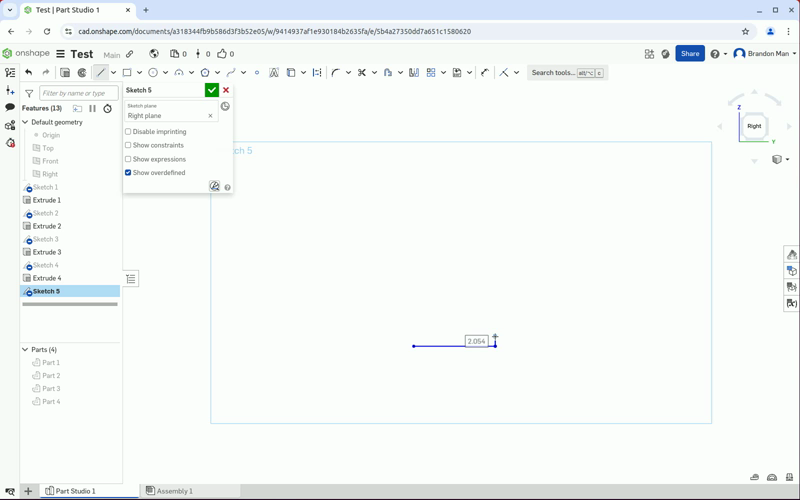
mouse_move(525, 336)
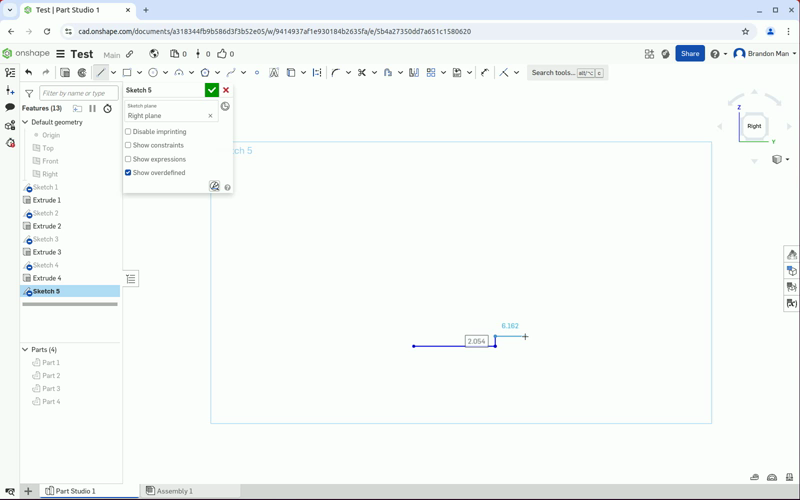
mouse_move(475, 336)
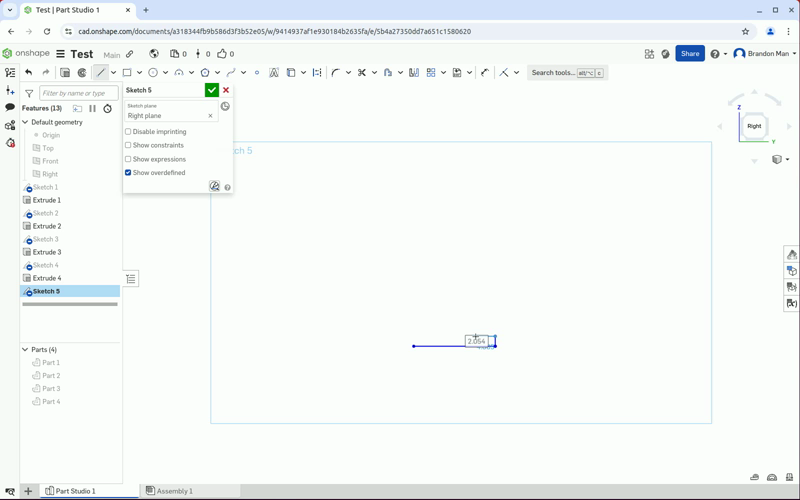
click(475, 336)
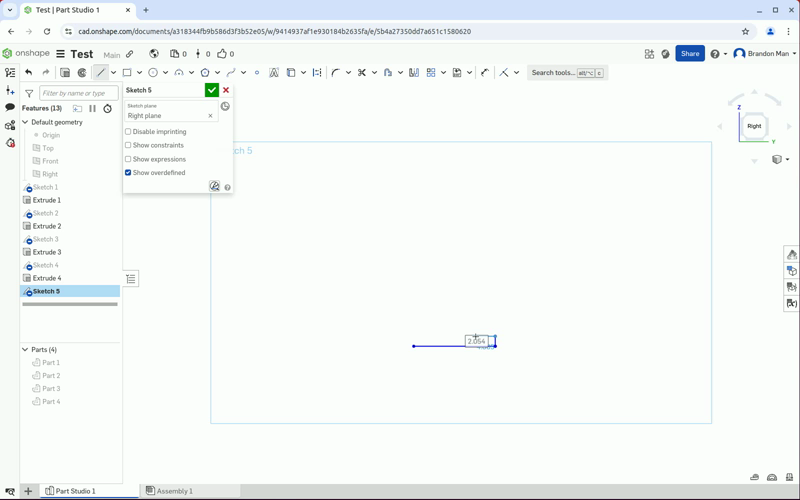
key_up(shift)
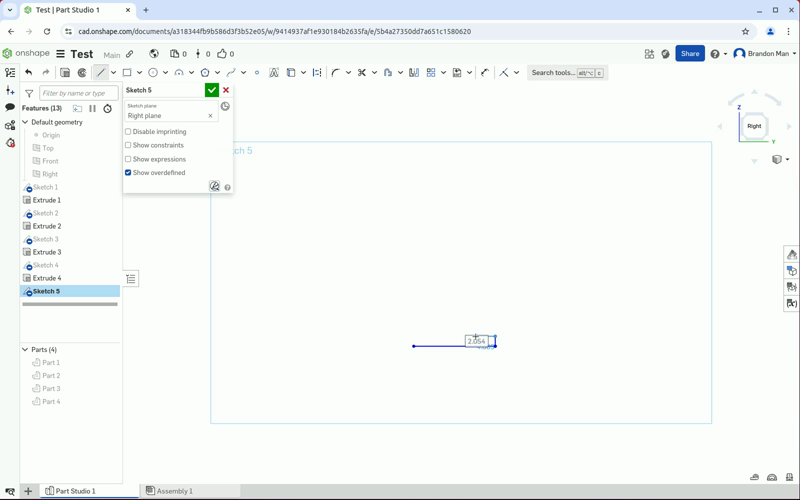
key_down(shift)
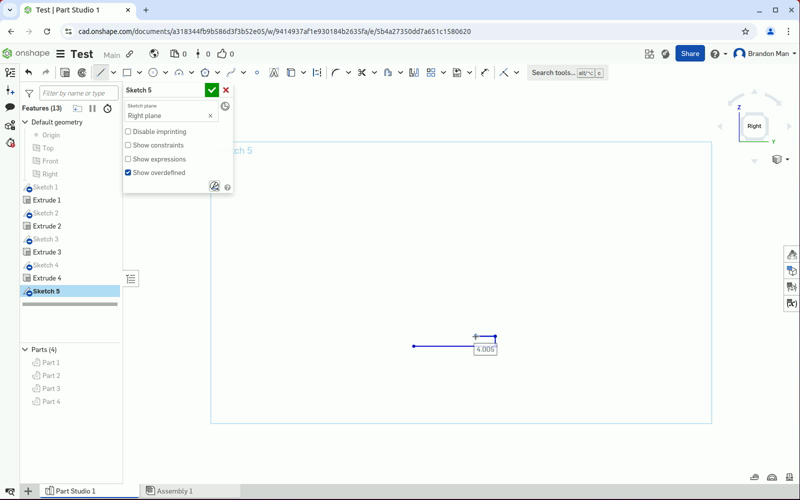
mouse_move(505, 336)
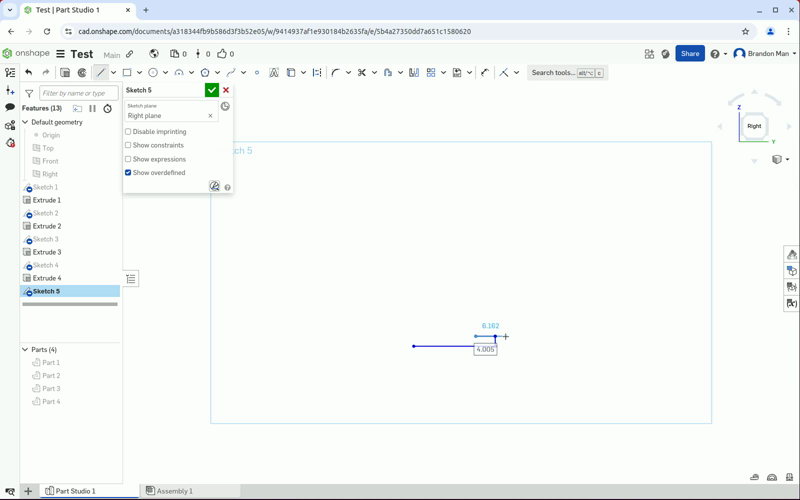
mouse_move(433, 336)
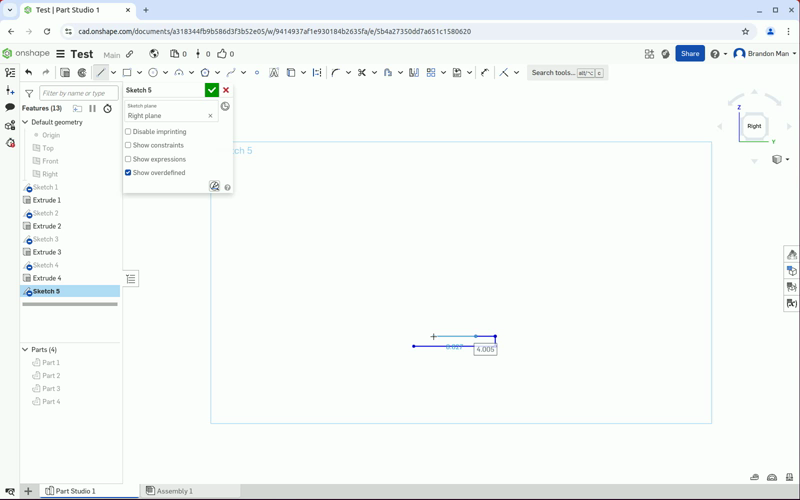
click(433, 336)
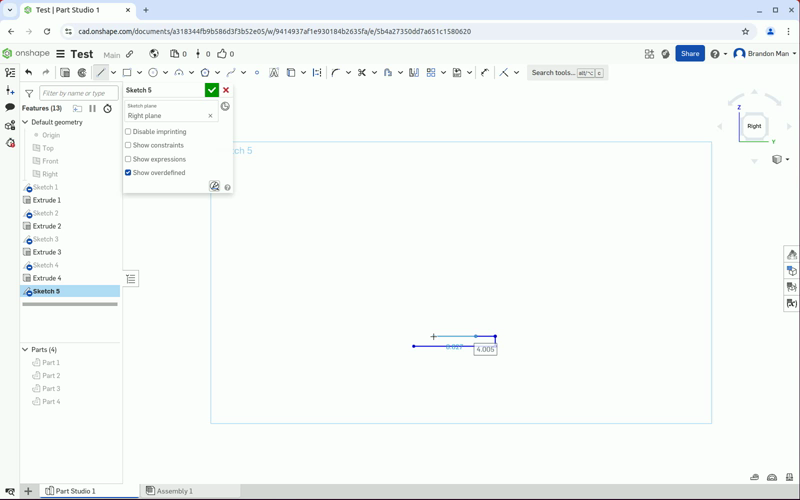
key_up(shift)
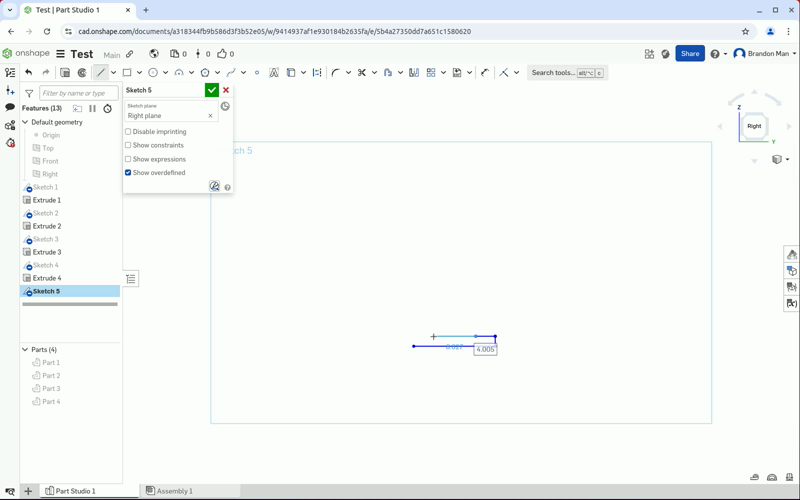
key_down(shift)
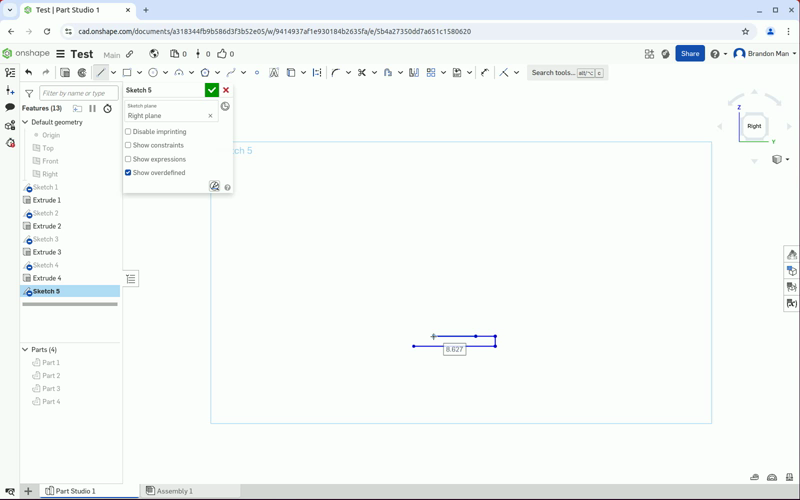
mouse_move(463, 336)
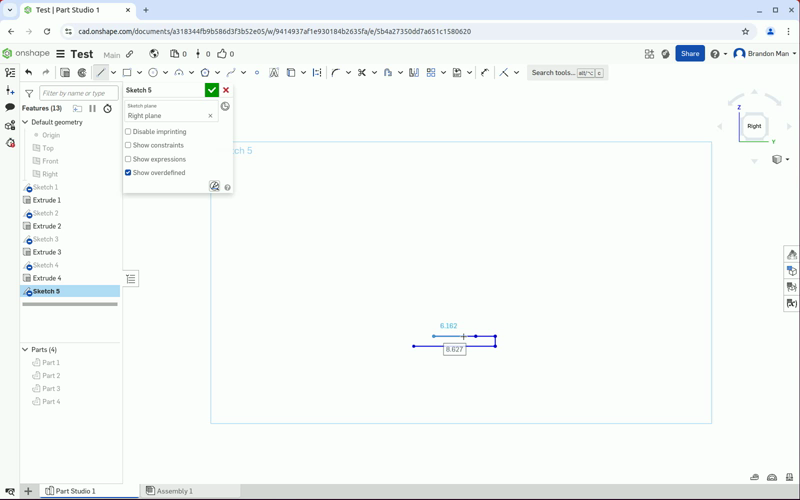
mouse_move(413, 336)
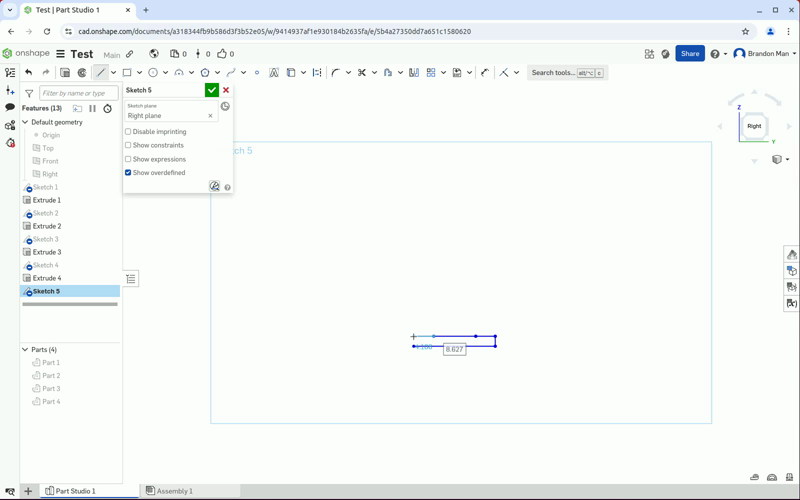
click(413, 336)
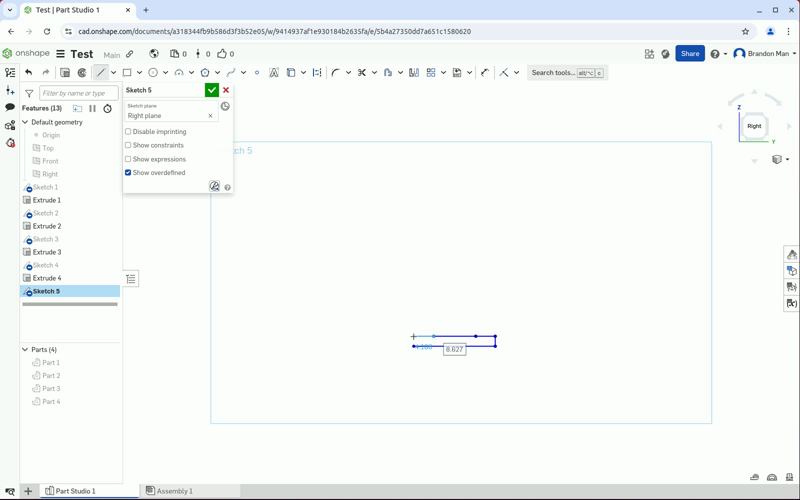
key_up(shift)
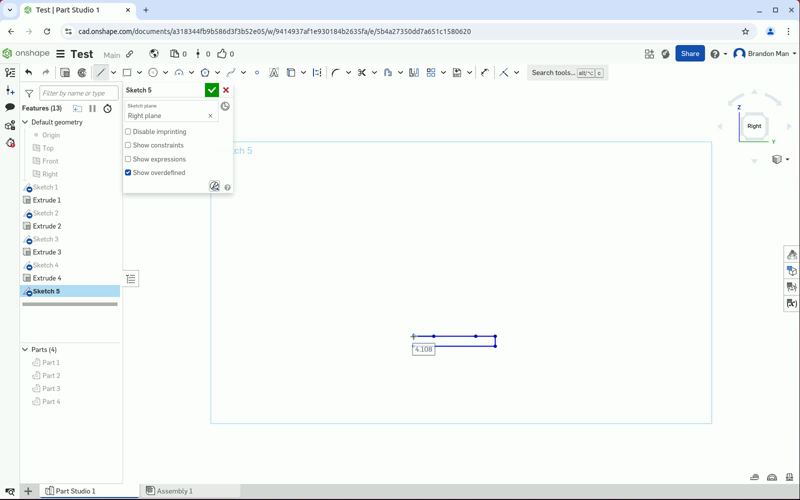
mouse_move(444, 336)
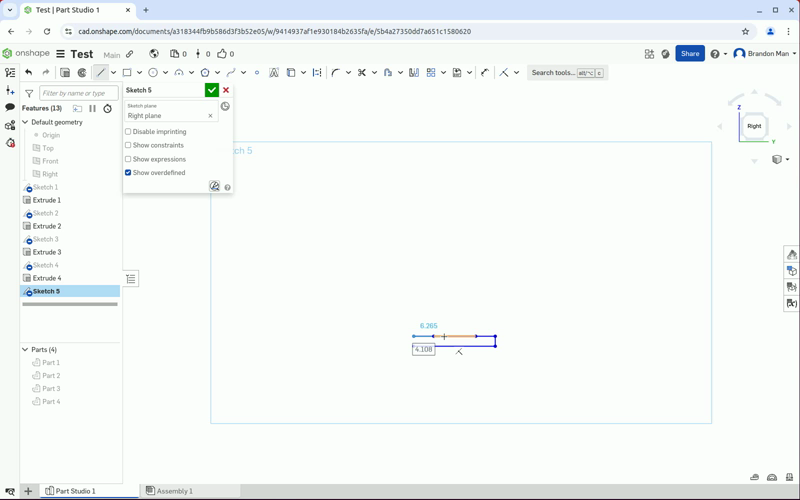
key_down(shift)
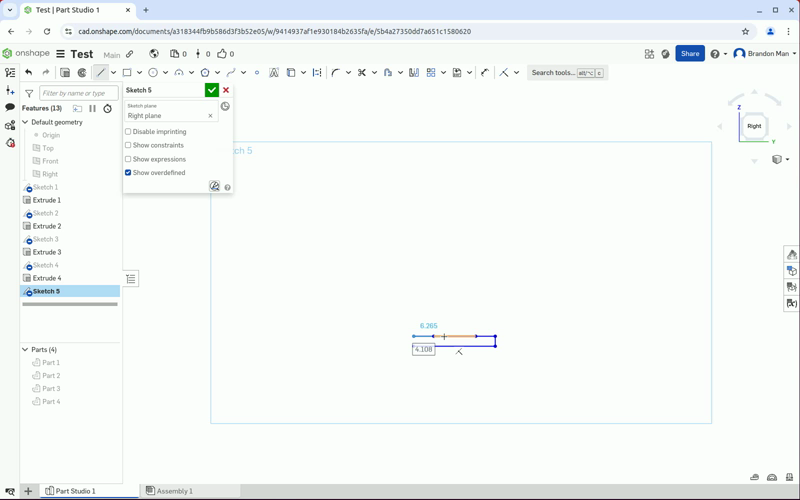
mouse_move(413, 346)
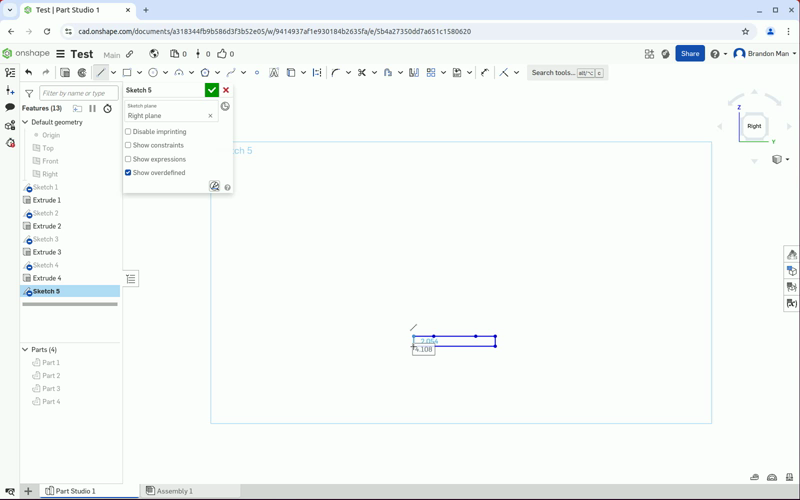
key_up(shift)
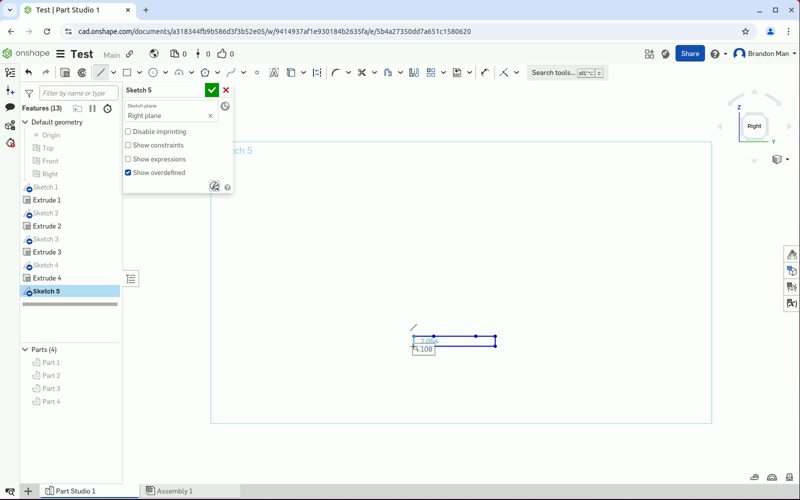
click(413, 346)
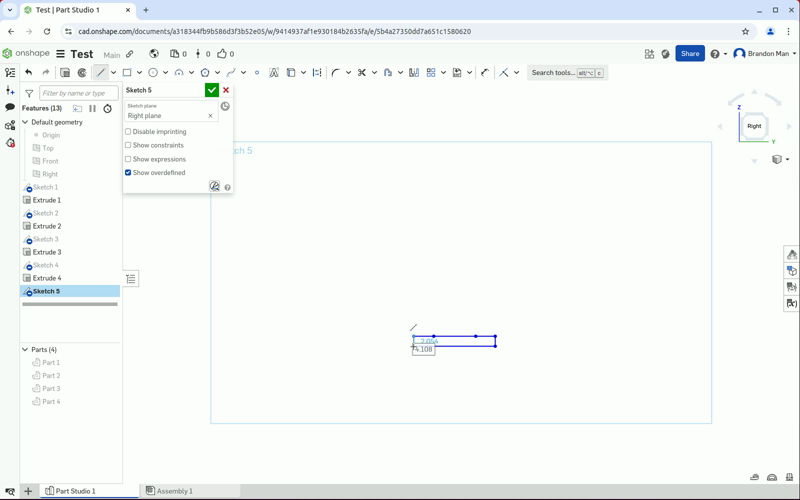
key(esc)
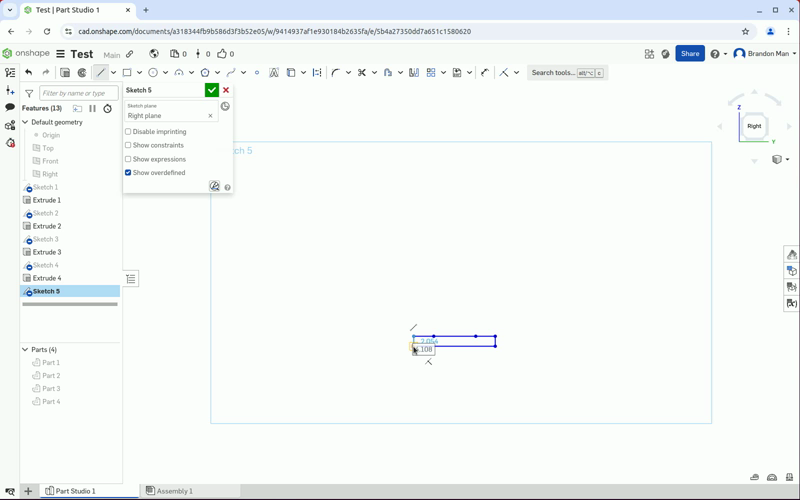
mouse_move(419, 340)
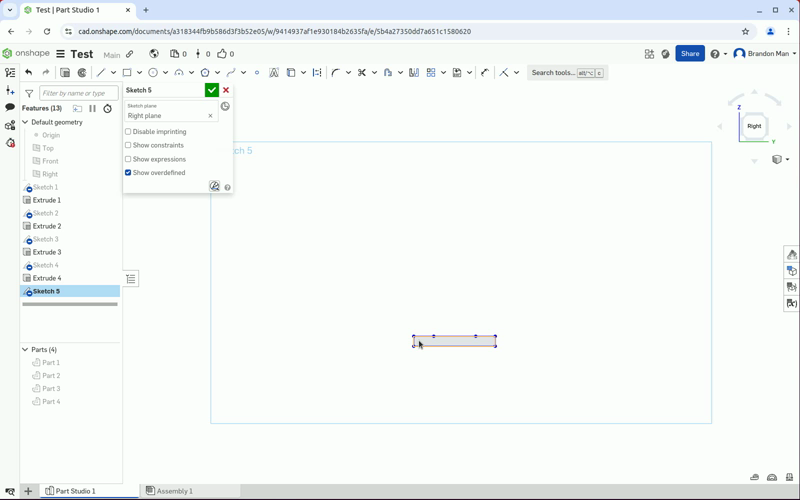
scroll(6)
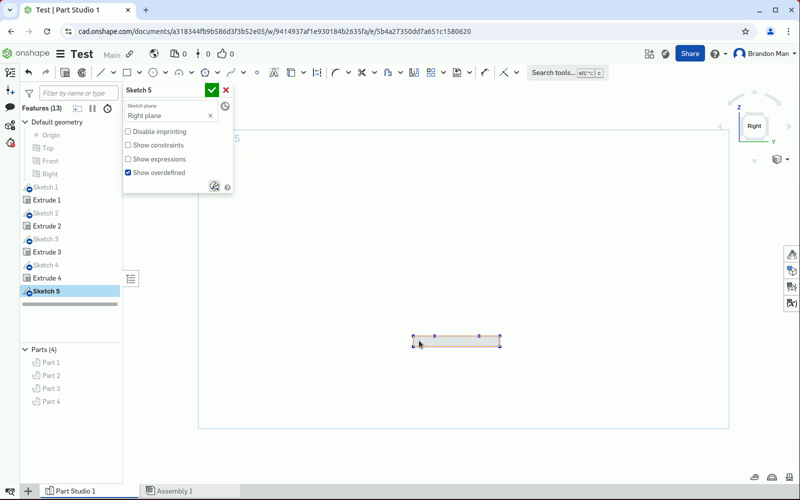
scroll(6)
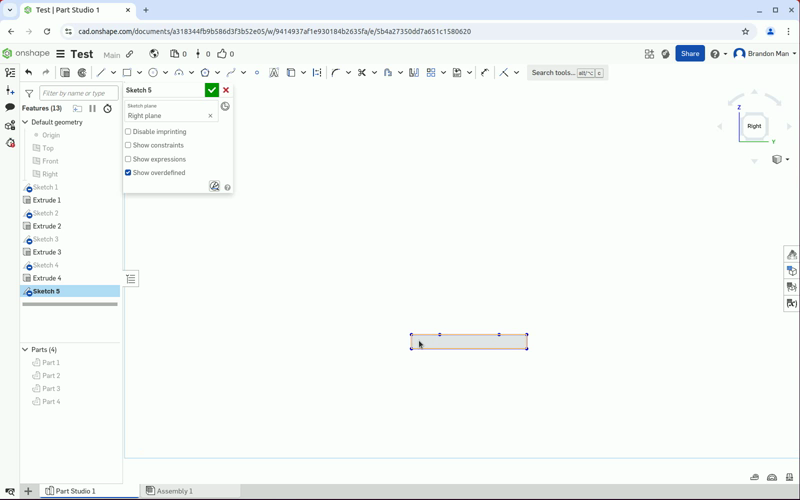
scroll(6)
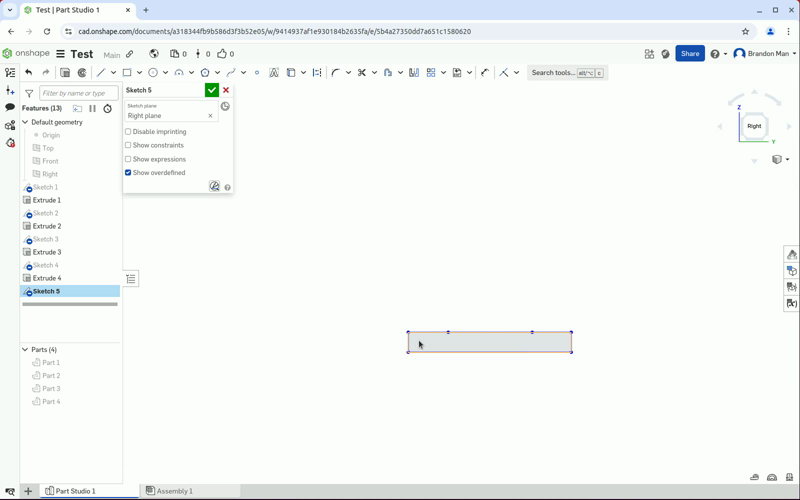
scroll(6)
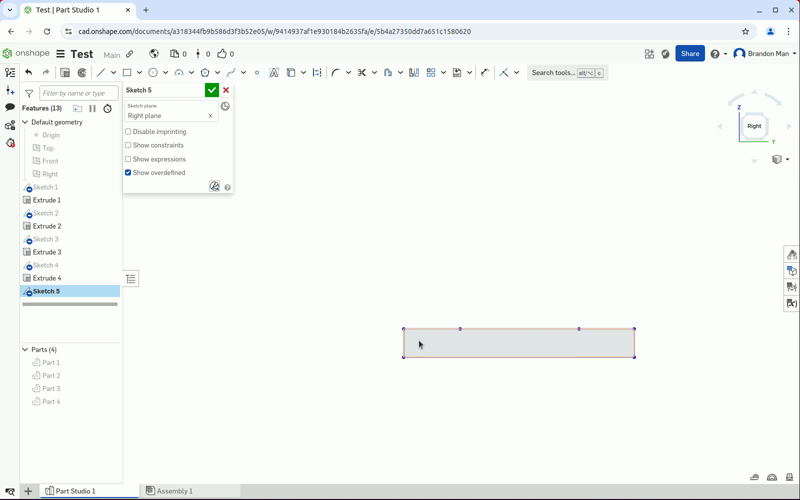
scroll(6)
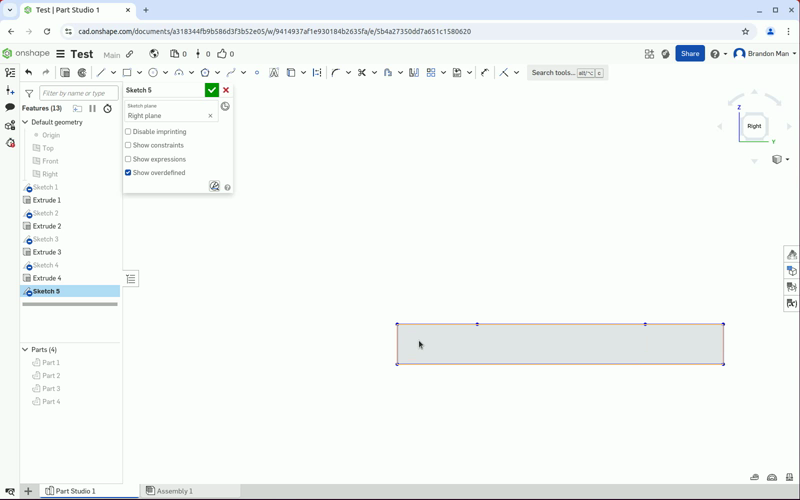
scroll(6)
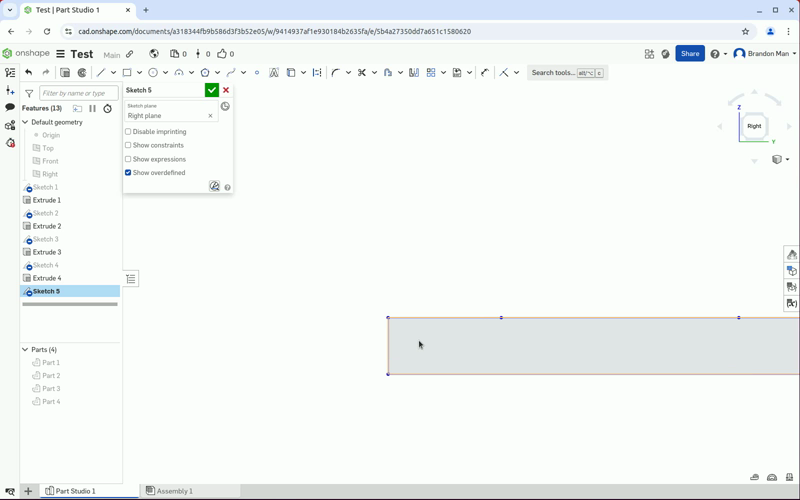
scroll(6)
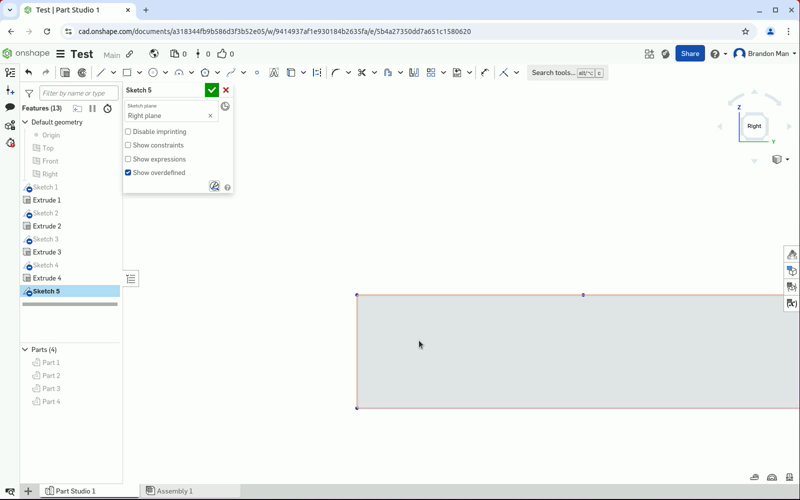
click(419, 340)
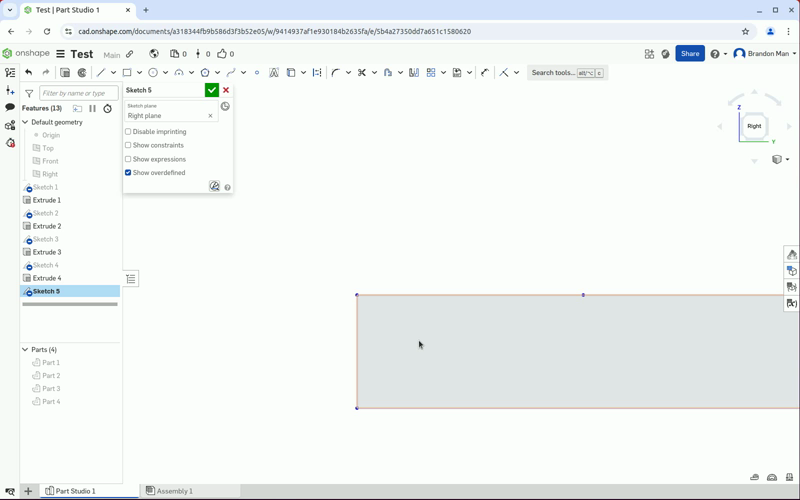
scroll(-6)
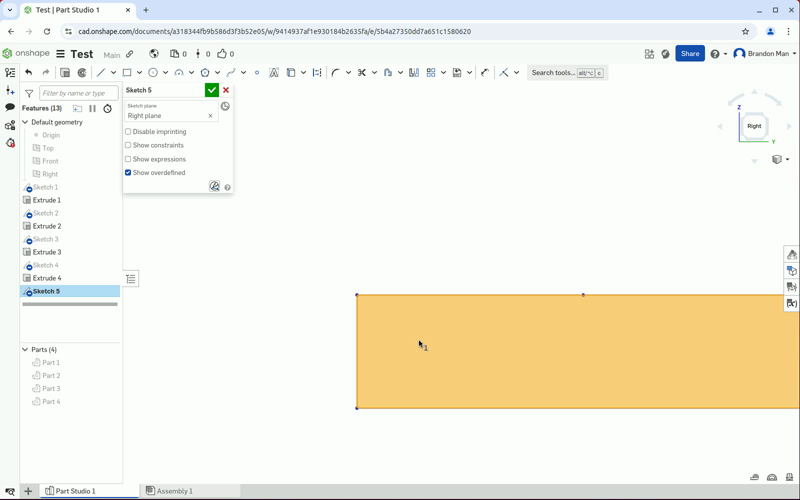
scroll(-6)
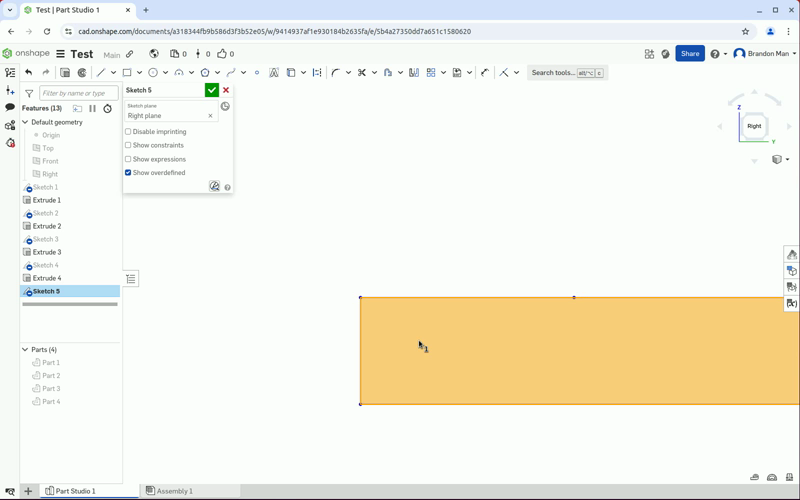
scroll(-6)
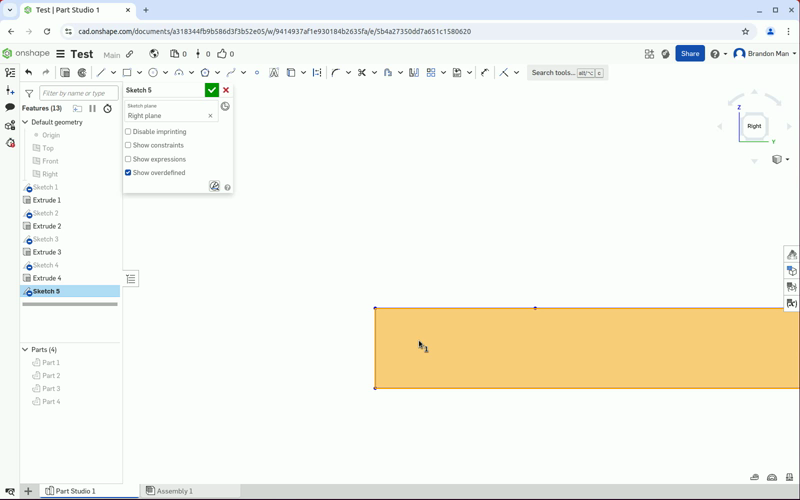
scroll(-6)
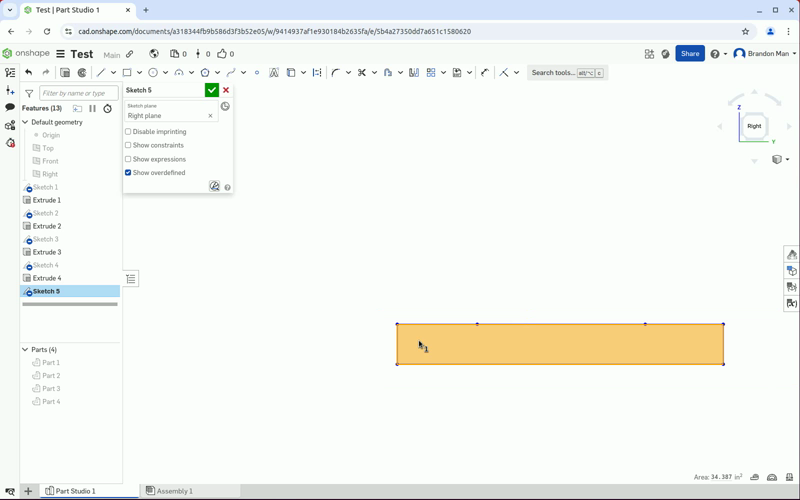
scroll(-6)
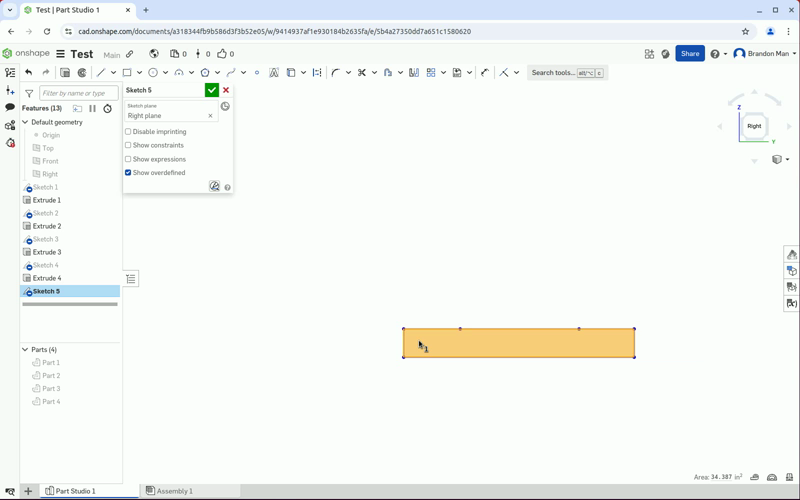
scroll(-6)
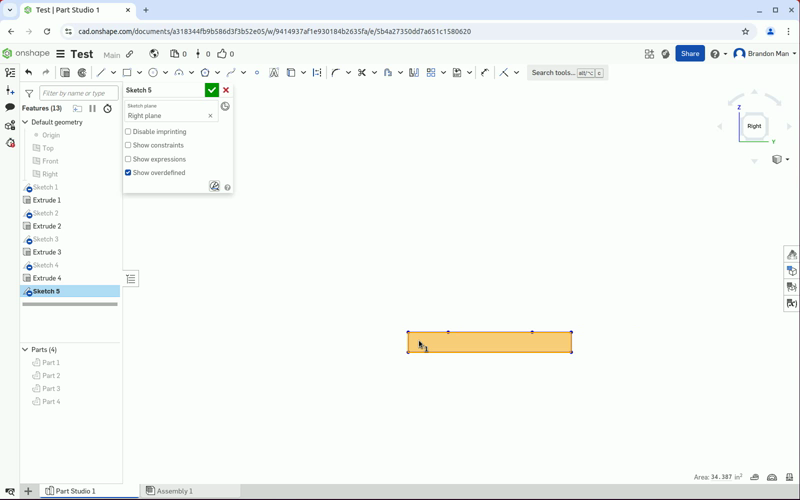
scroll(-6)
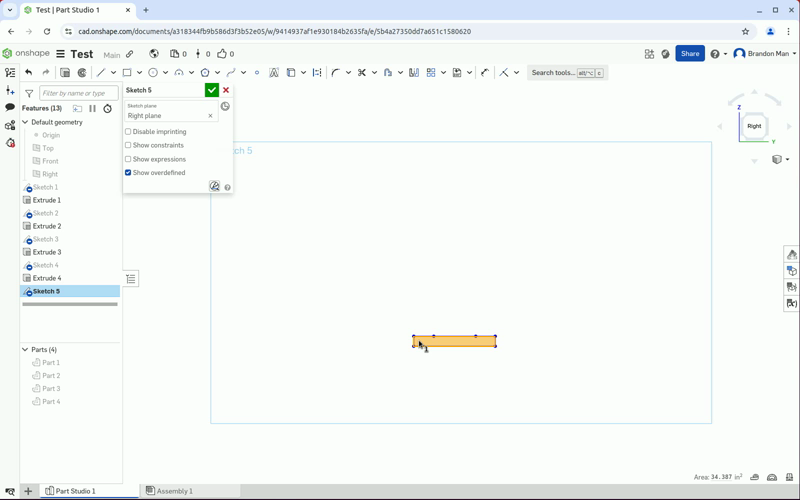
mouse_move(73, 352)
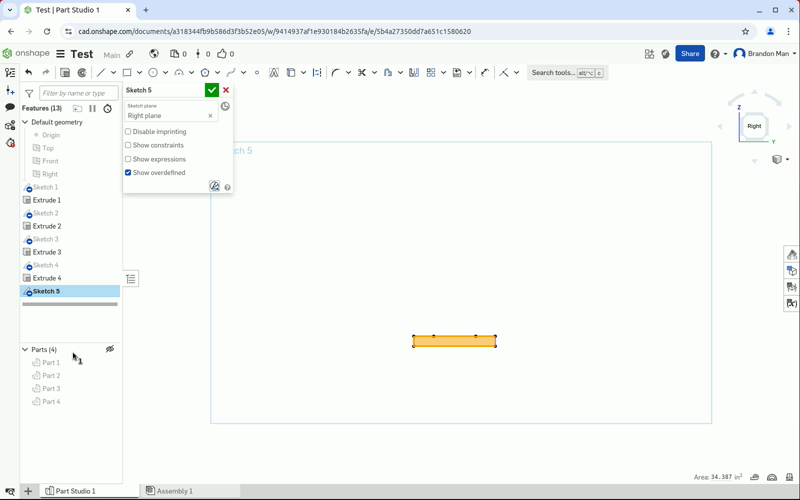
key(shift+y)
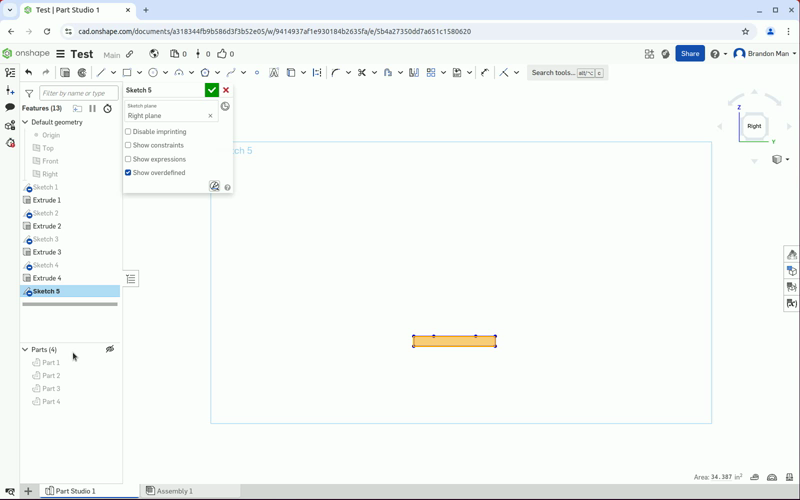
key(shift+e)
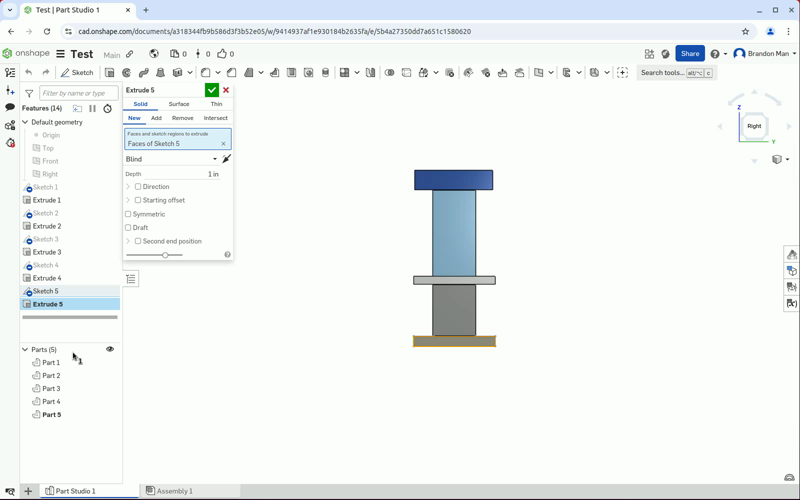
mouse_move(143, 106)
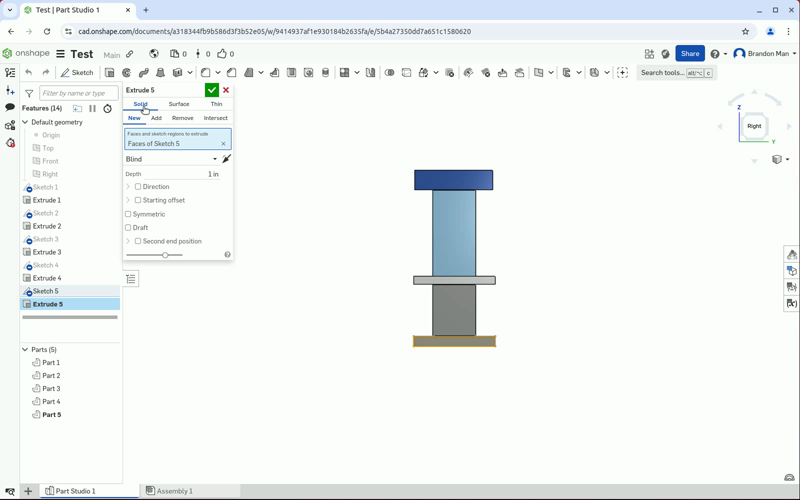
click(143, 106)
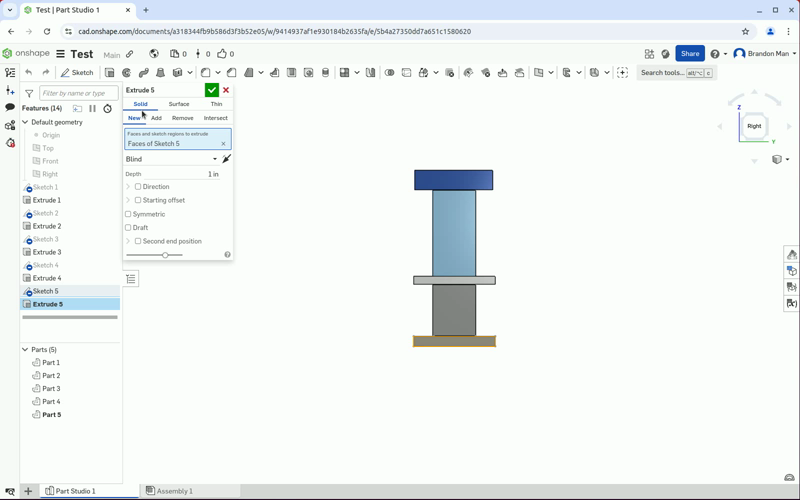
mouse_move(137, 120)
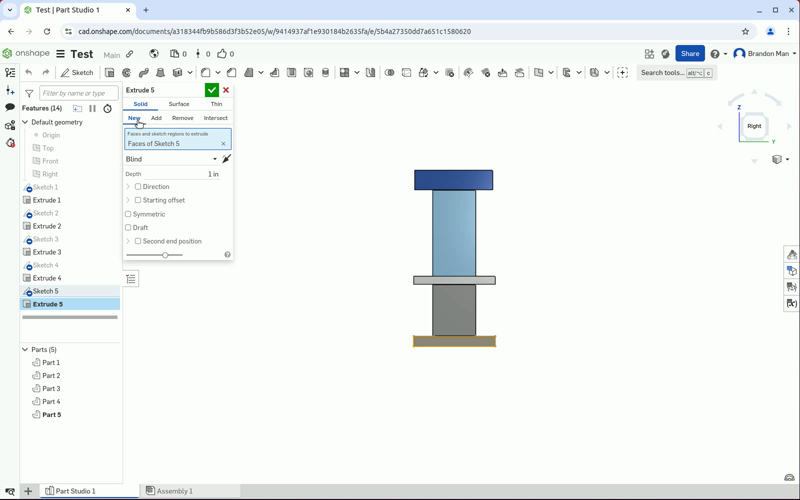
click(137, 120)
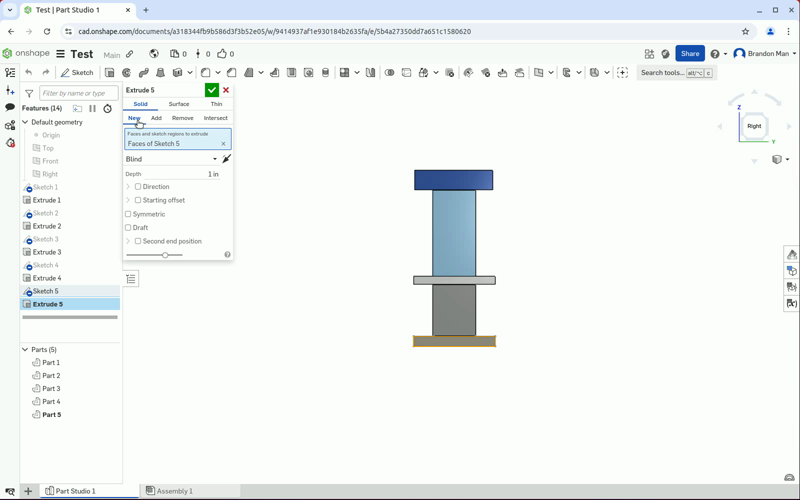
key(tab, 4)
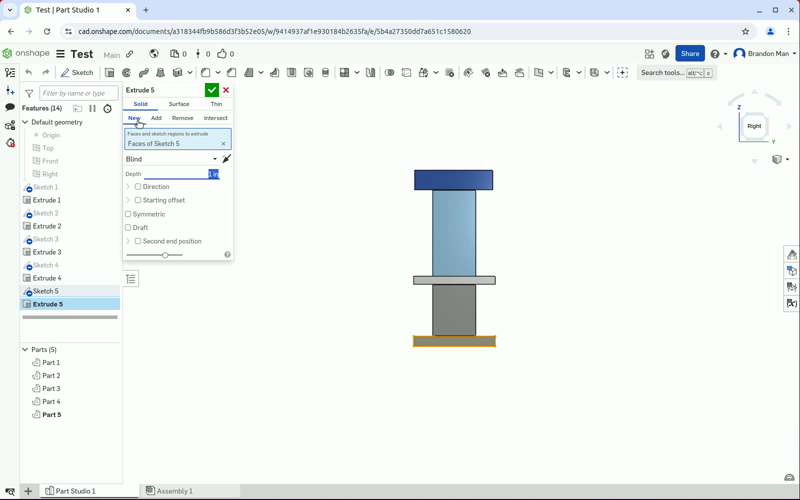
text(3.851)
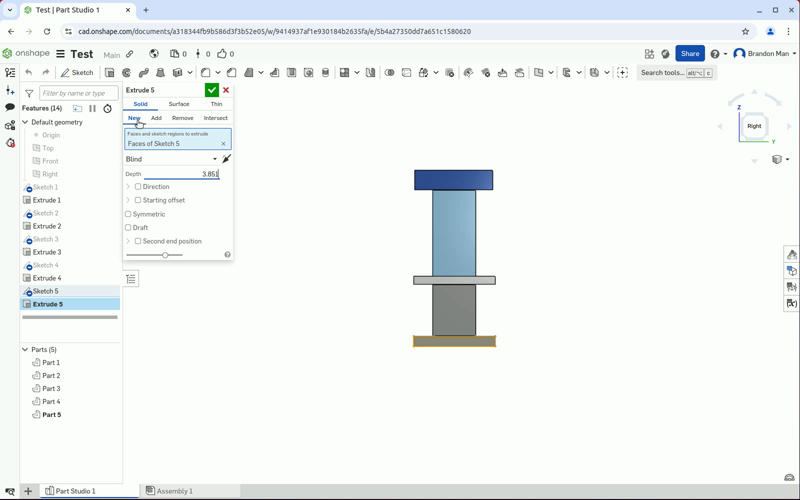
key(enter)
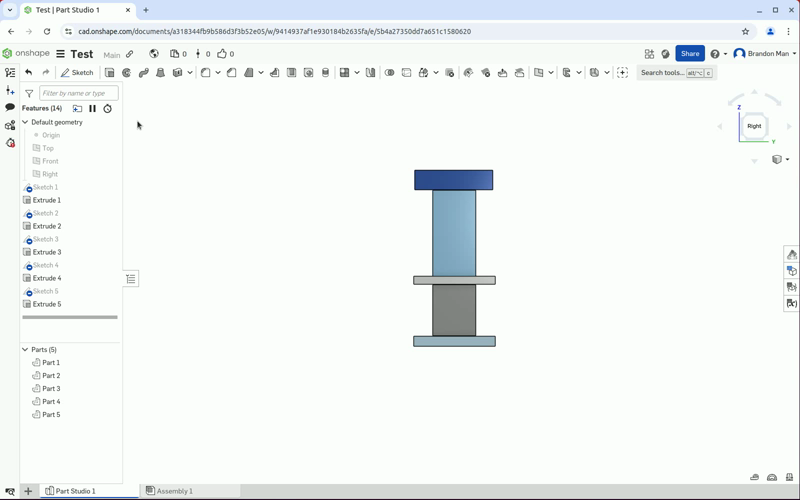
key(shift+h)
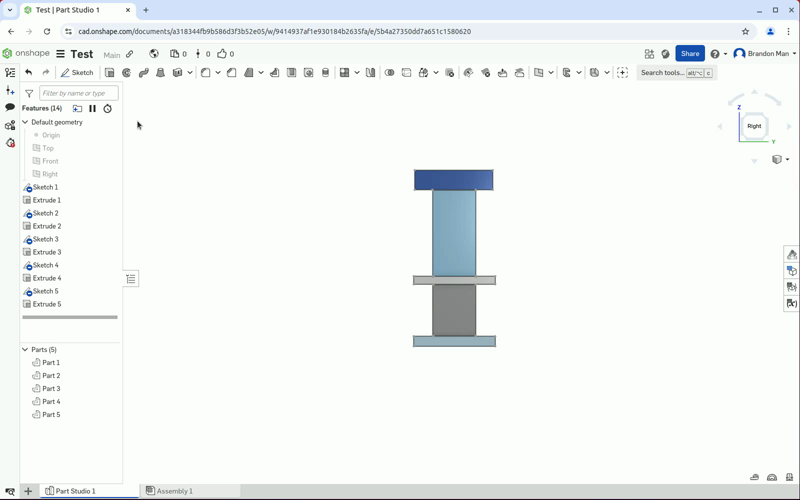
key(shift+h)
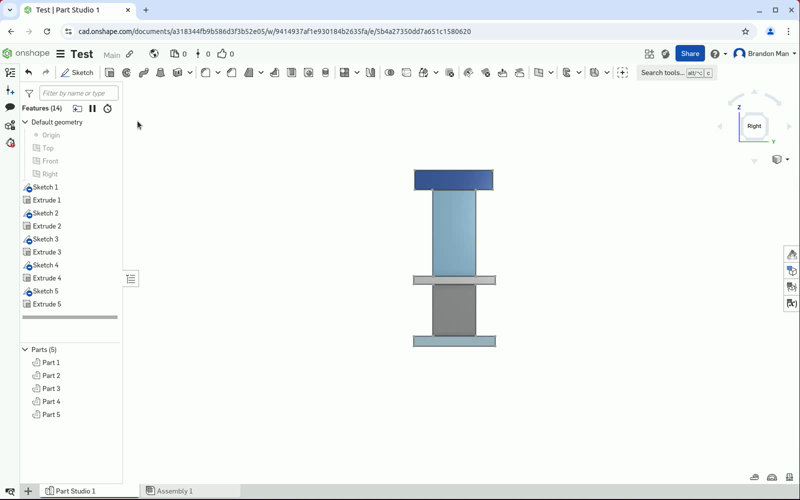
key(shift+7)
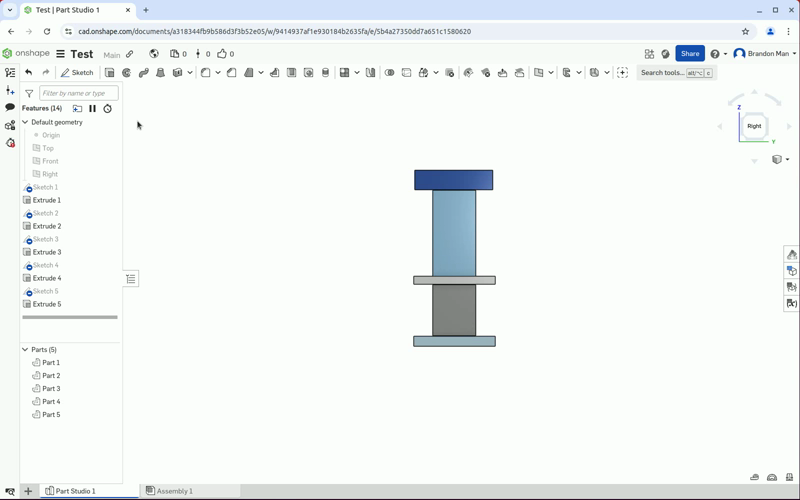
key(right, 2)
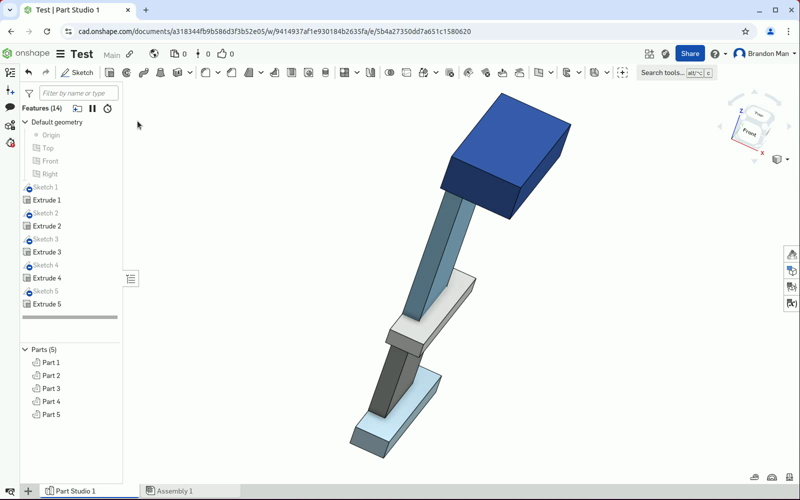
key(down, 2)
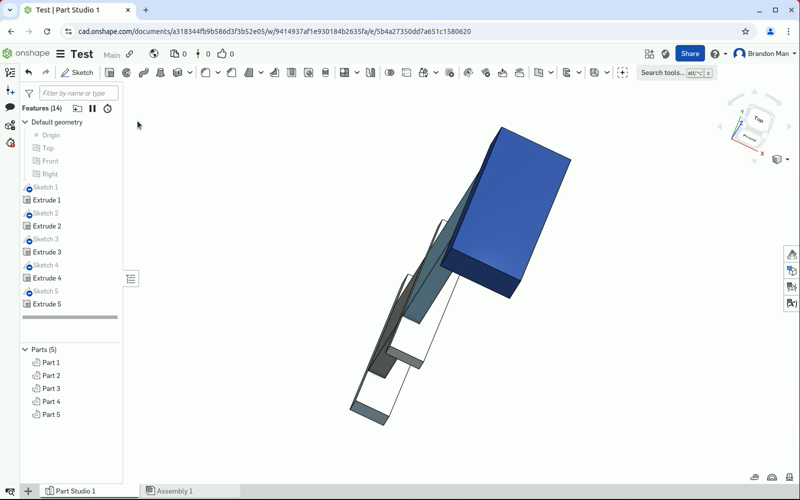
key(up, 2)
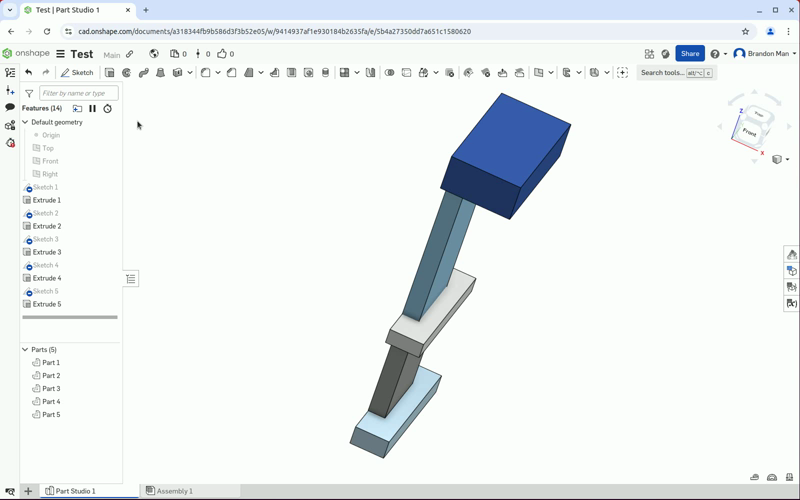
key(left, 2)
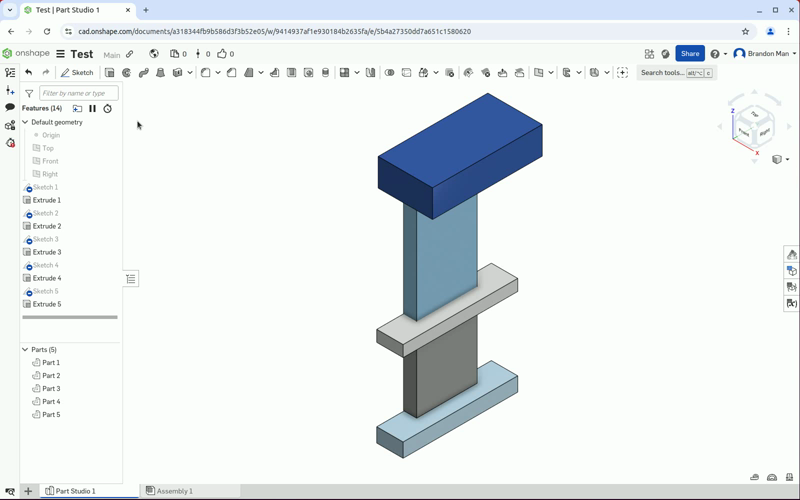
mouse_move(73, 189)
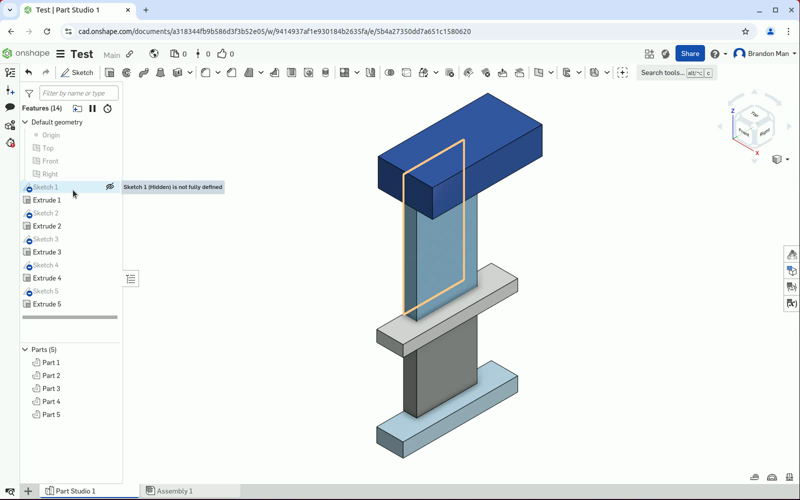
click(73, 189)